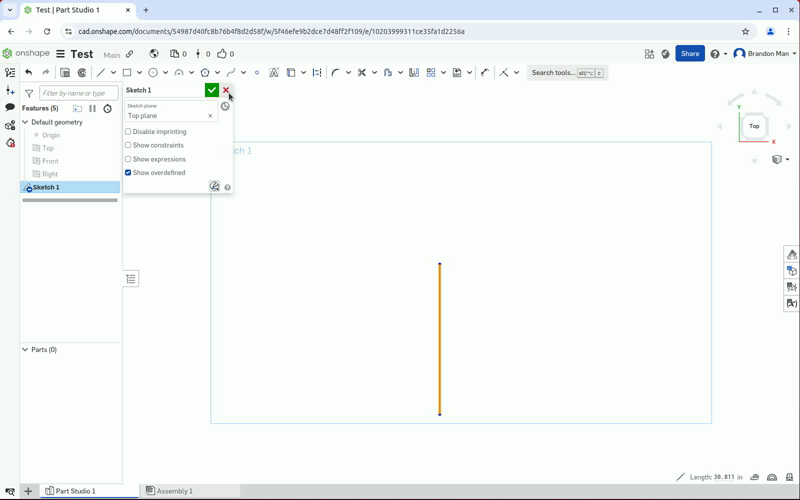
key(shift+h)
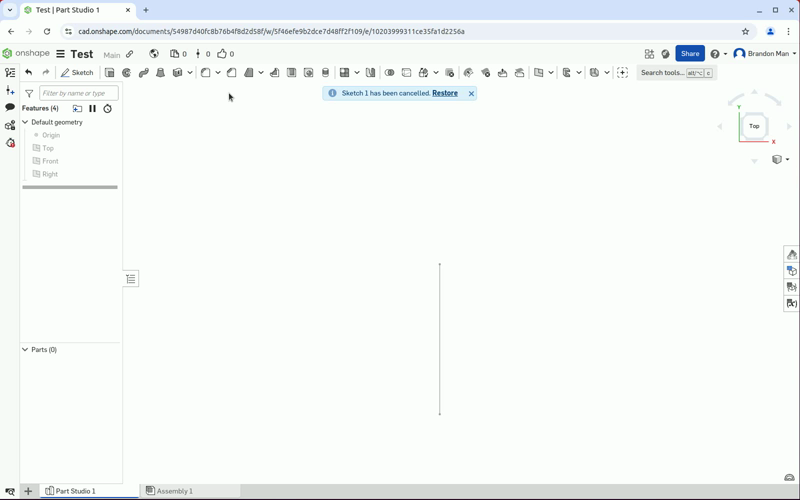
mouse_move(73, 352)
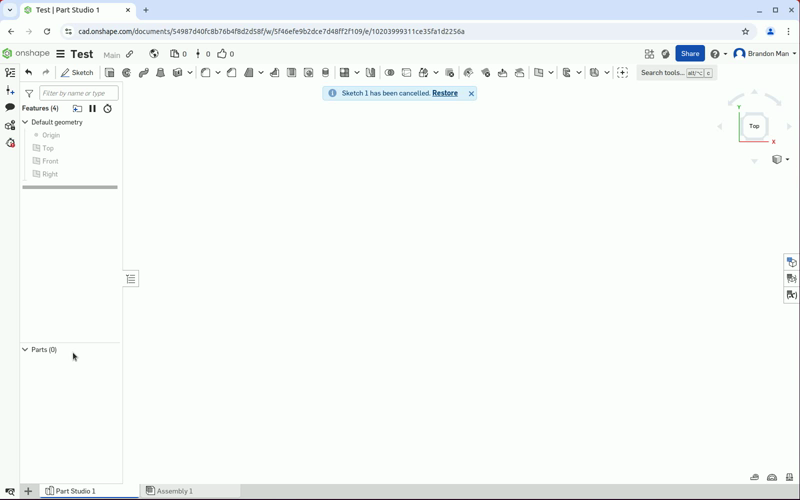
key(y)
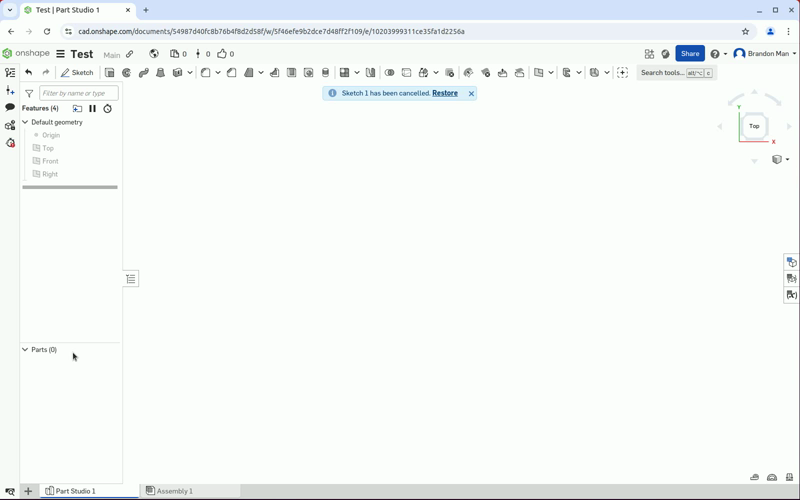
key(shift+p)
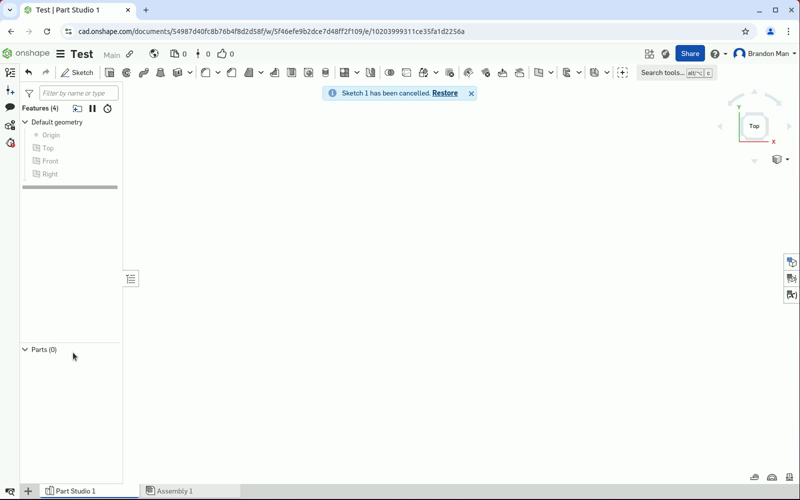
key(space)
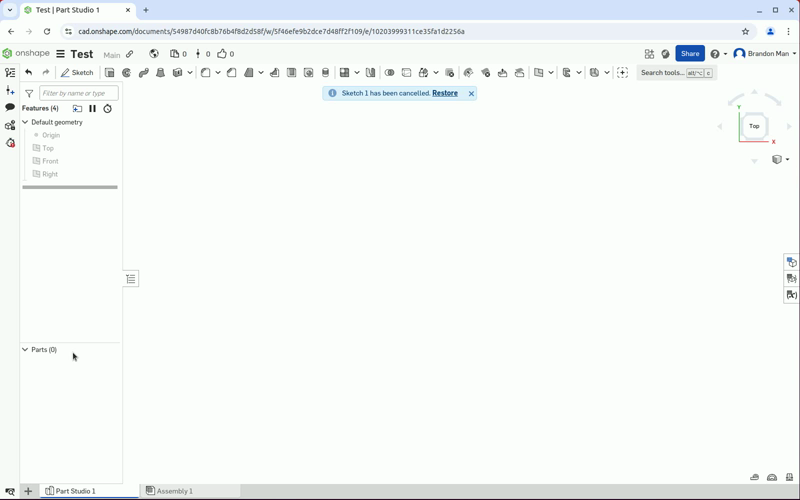
key_down(shift)
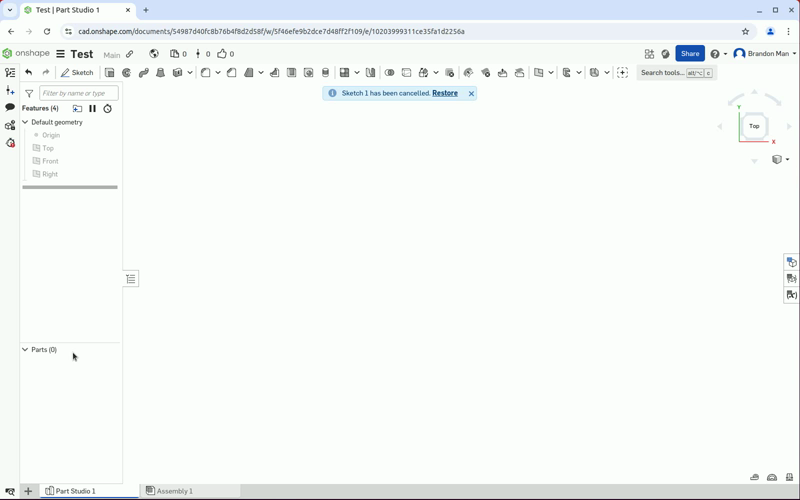
key(up)
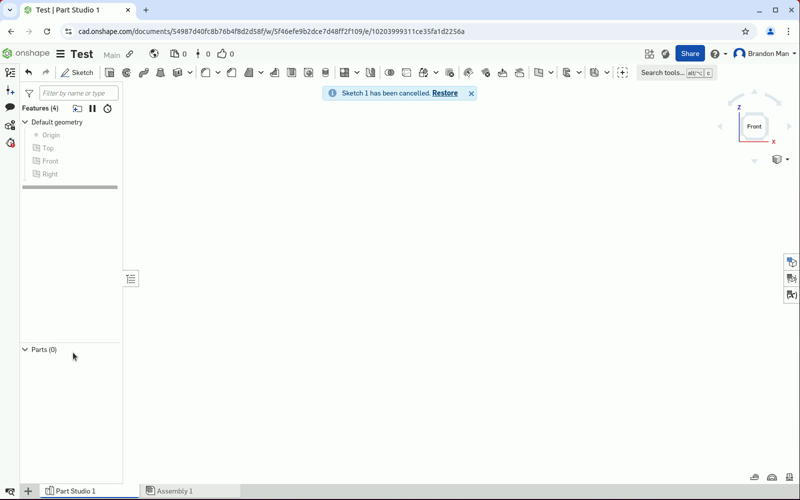
key_up(shift)
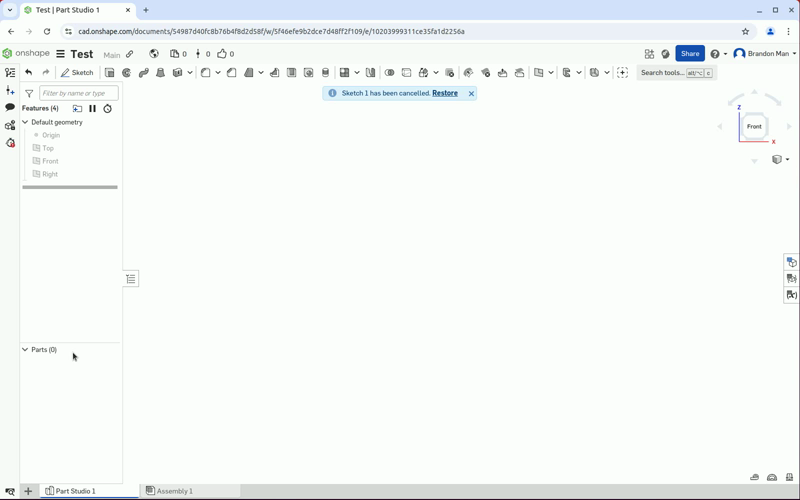
mouse_move(73, 352)
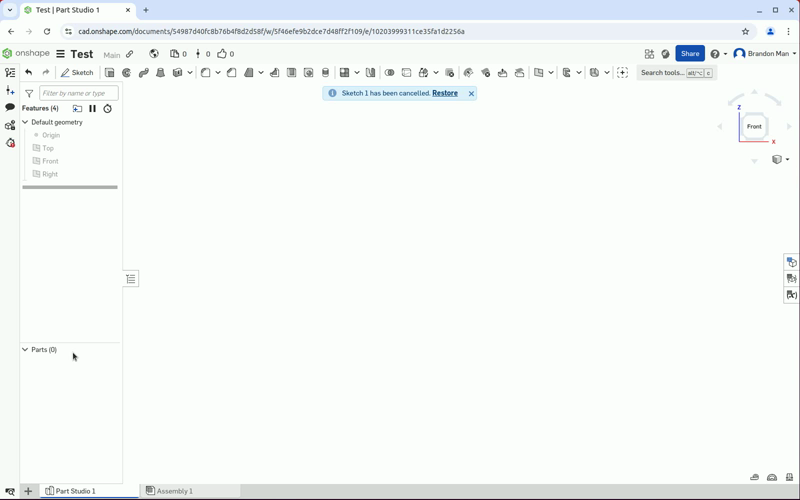
key(shift+y)
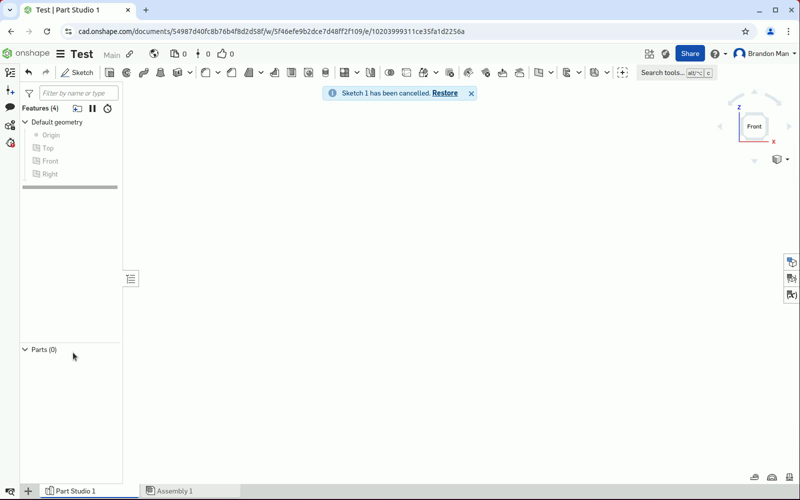
key(shift+s)
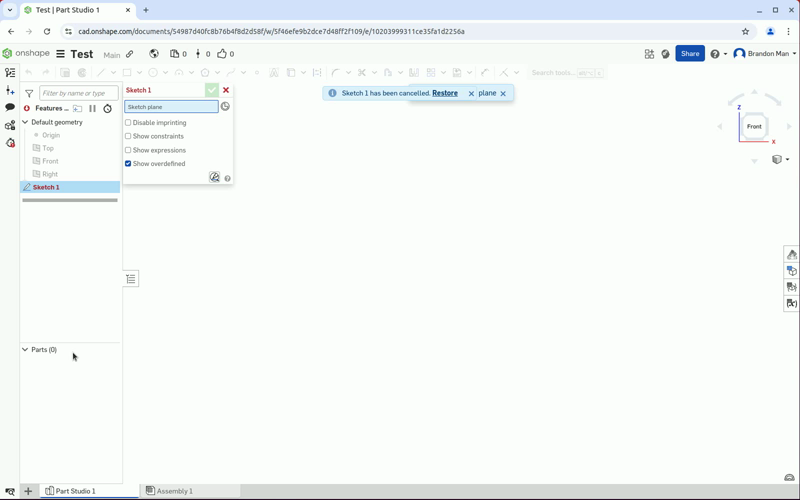
mouse_move(73, 163)
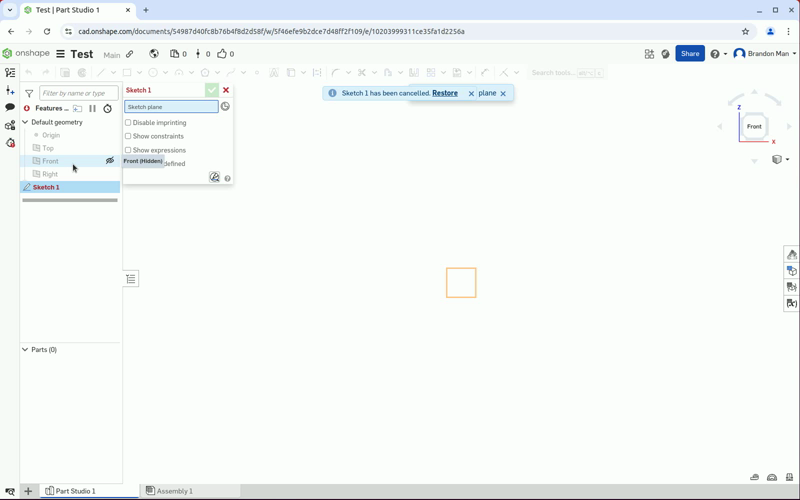
click(73, 163)
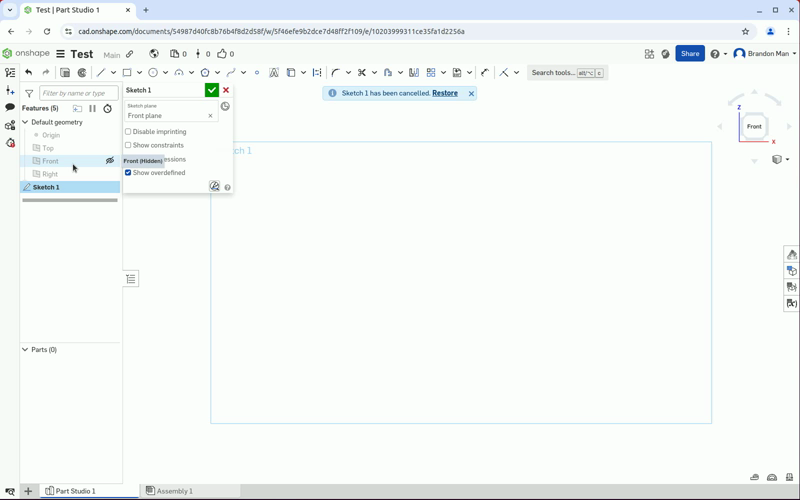
mouse_move(73, 352)
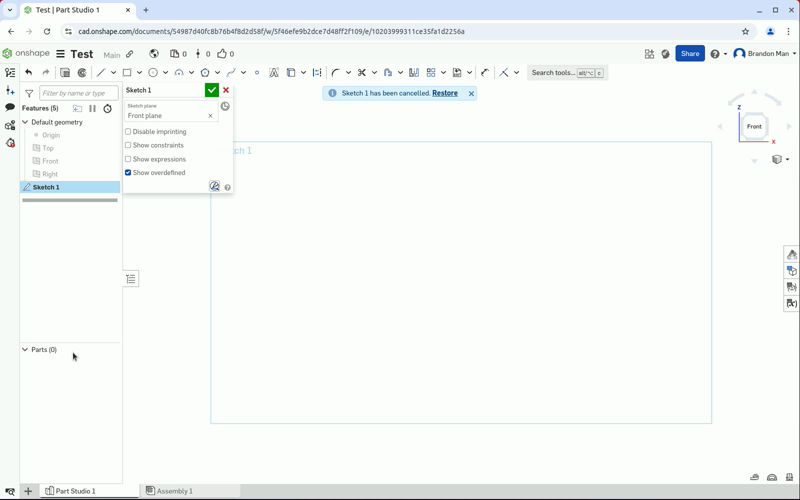
key(y)
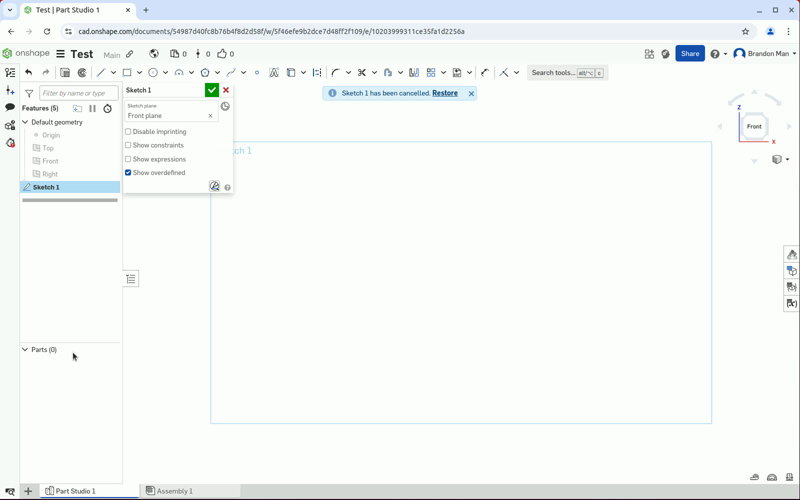
key(l)
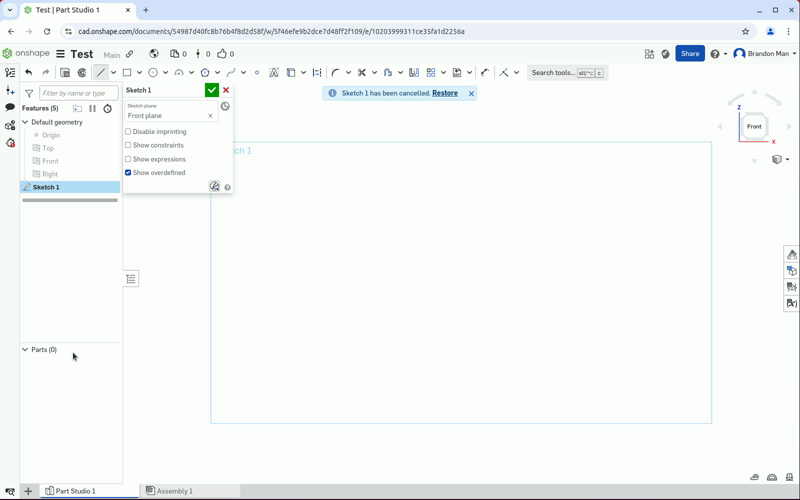
key_down(shift)
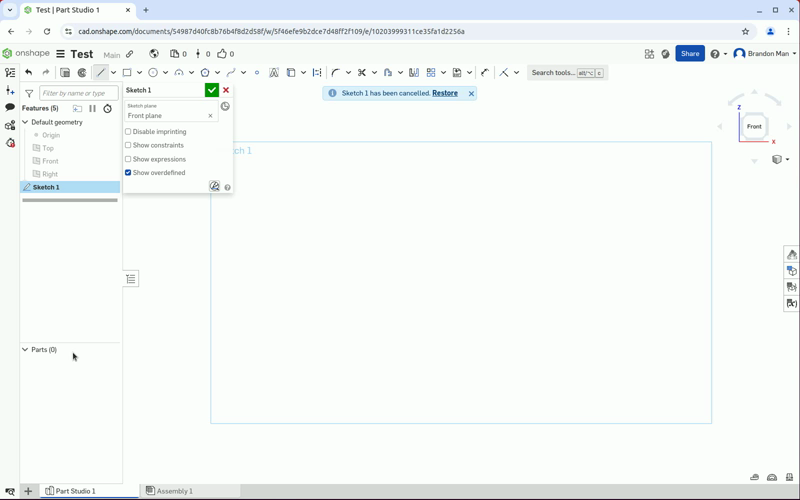
mouse_move(460, 282)
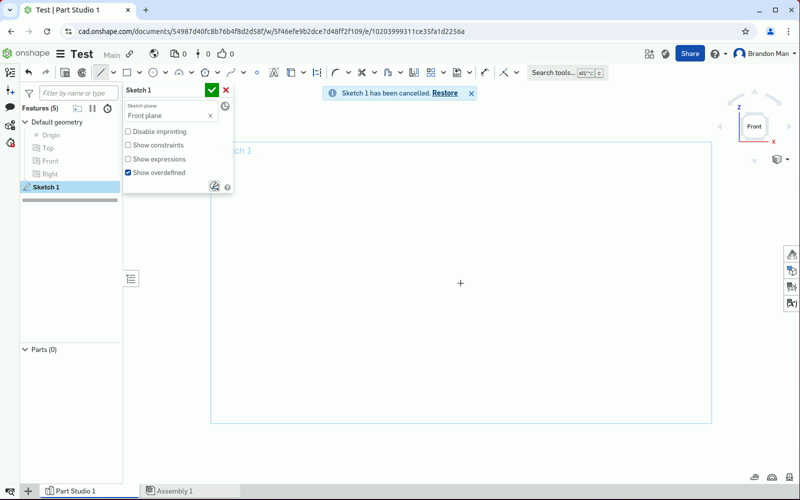
click(460, 282)
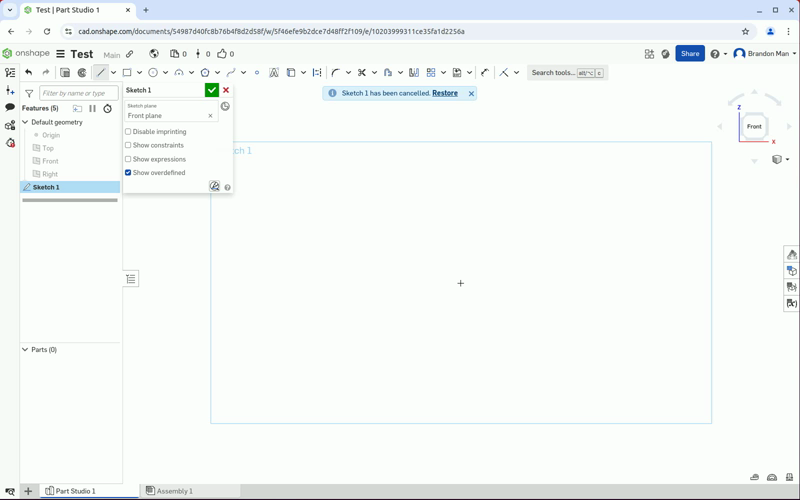
key_up(shift)
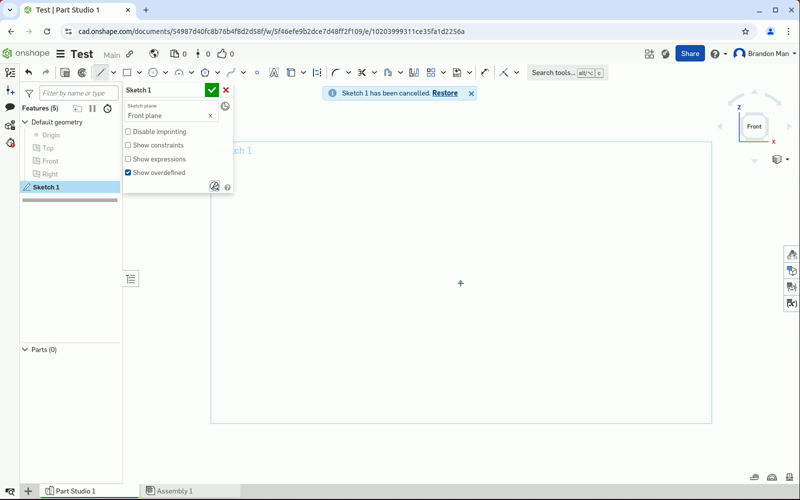
key_down(shift)
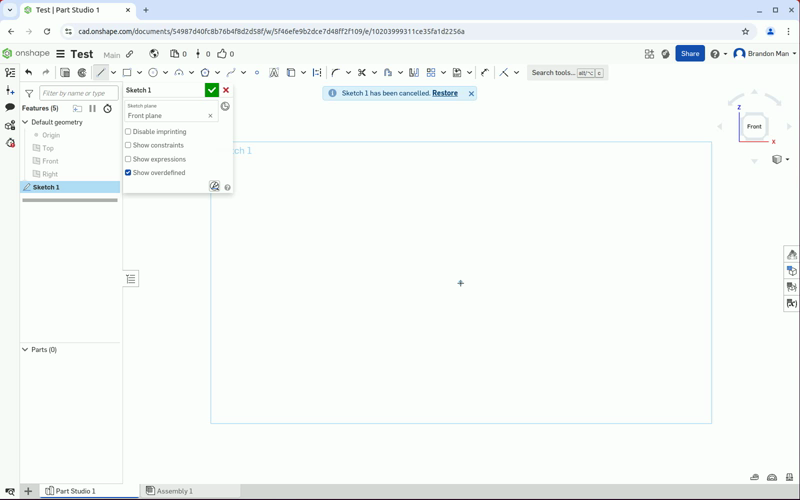
mouse_move(490, 282)
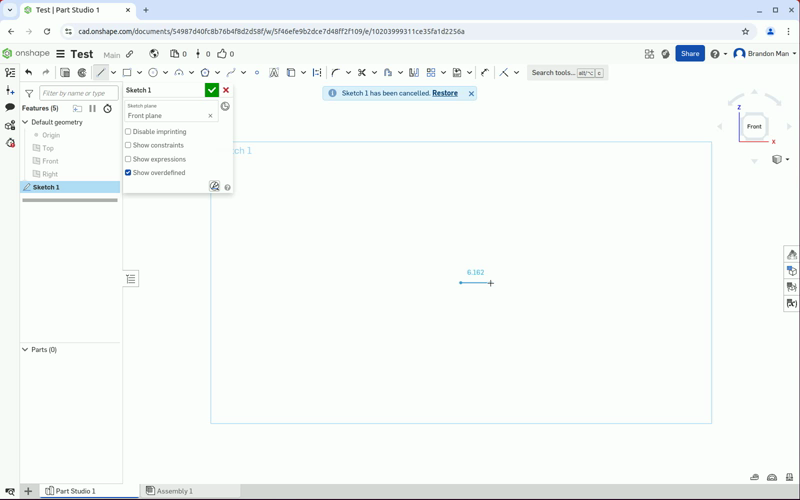
mouse_move(498, 282)
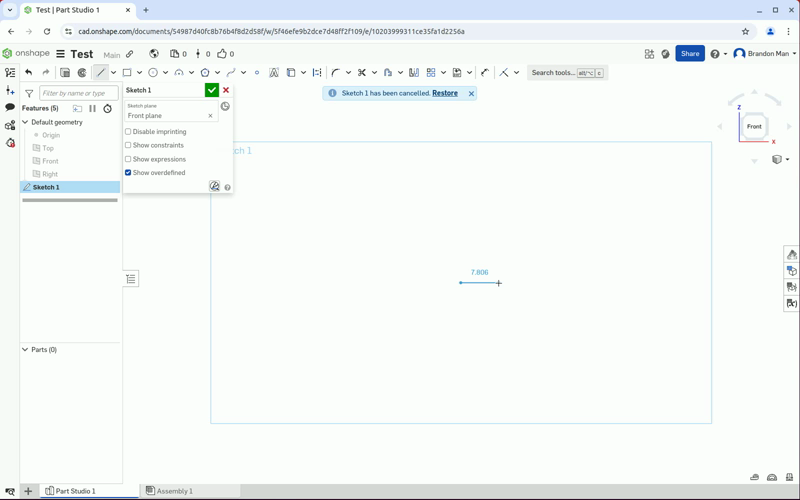
click(498, 282)
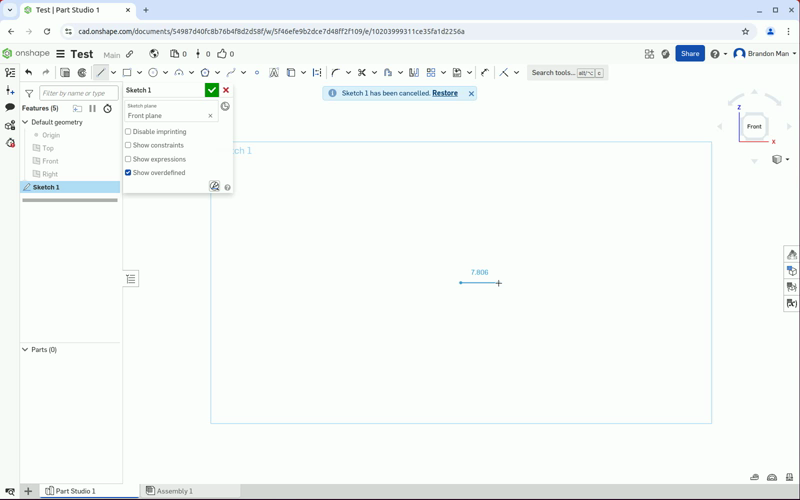
key_up(shift)
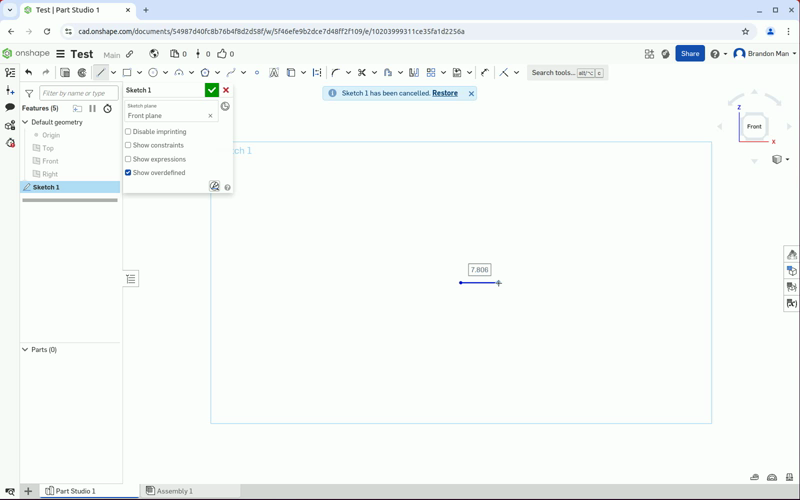
key_down(shift)
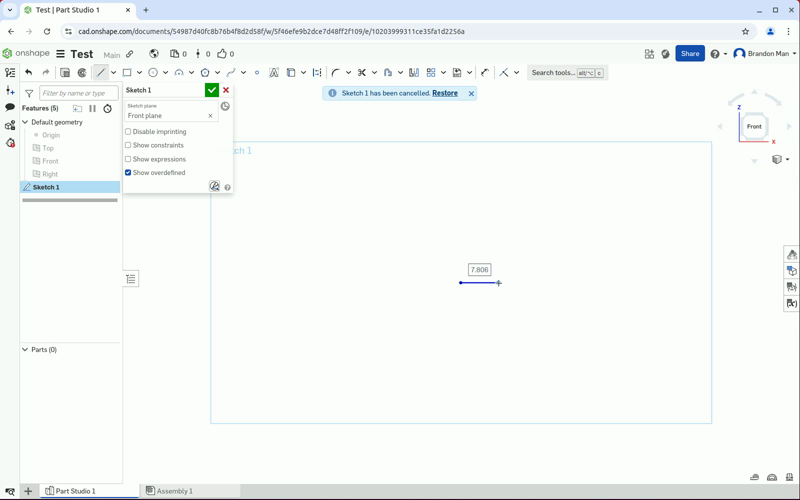
mouse_move(498, 170)
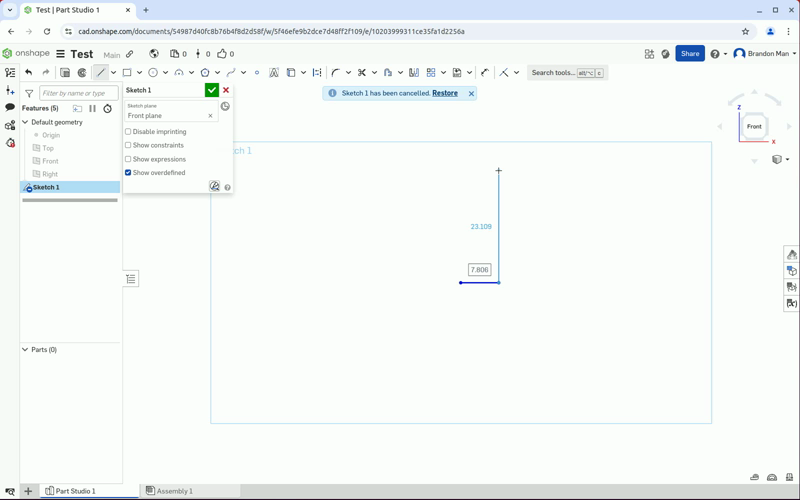
click(498, 170)
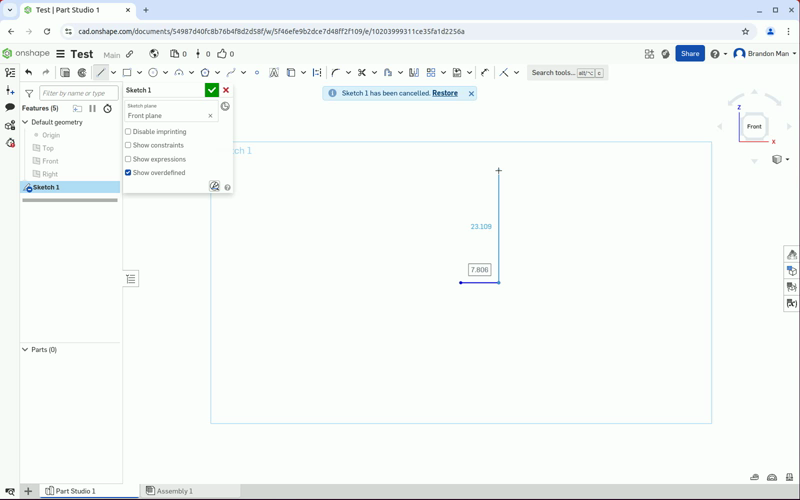
key_up(shift)
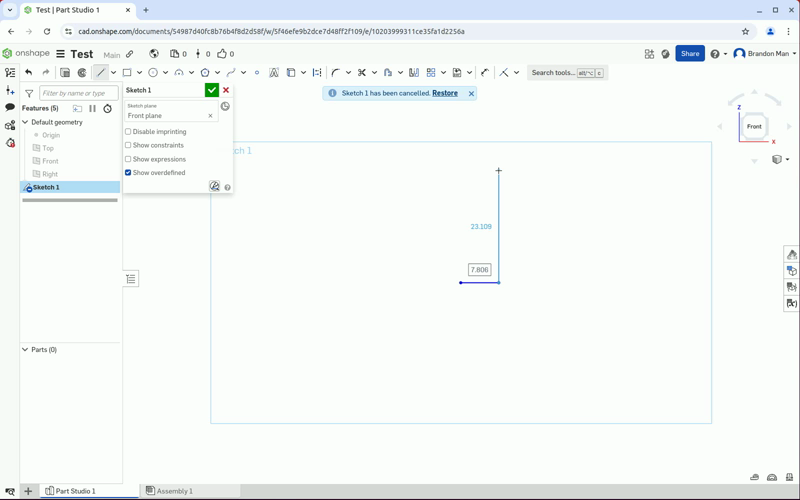
key_down(shift)
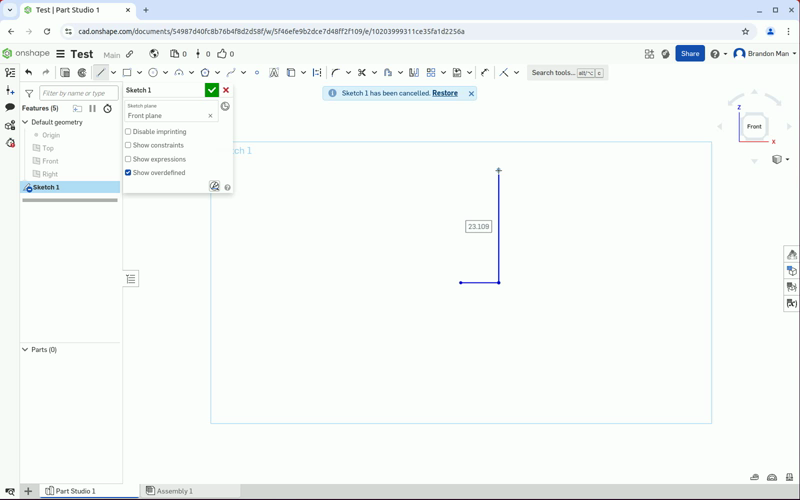
mouse_move(528, 170)
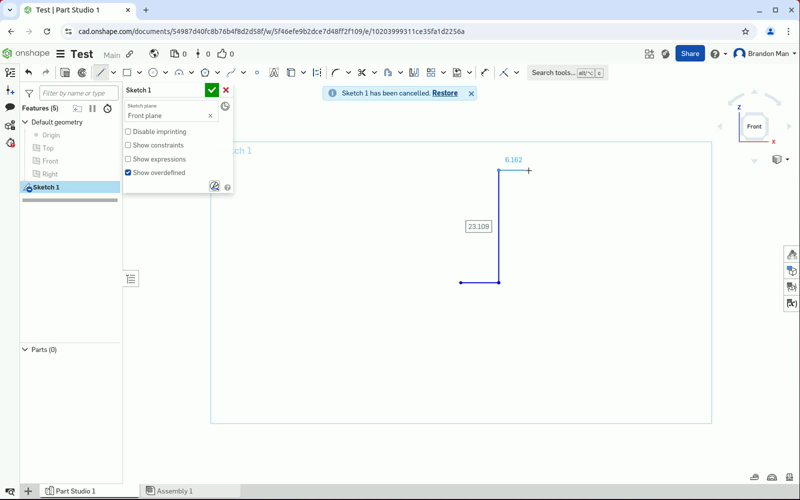
mouse_move(460, 170)
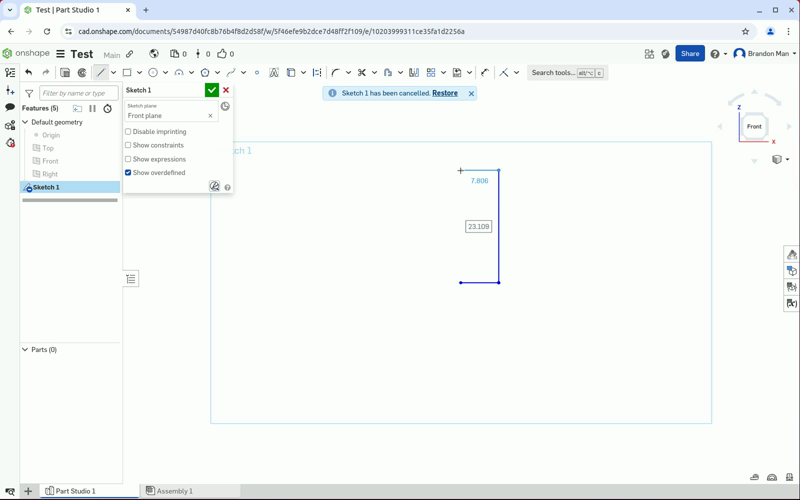
click(460, 170)
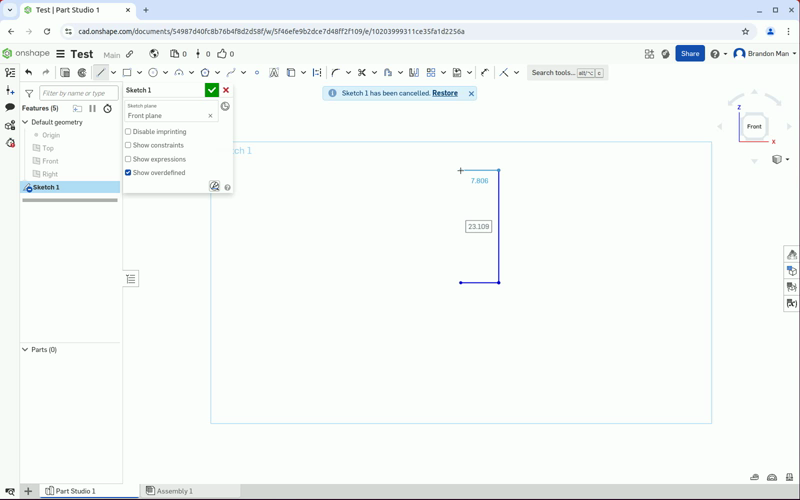
key_up(shift)
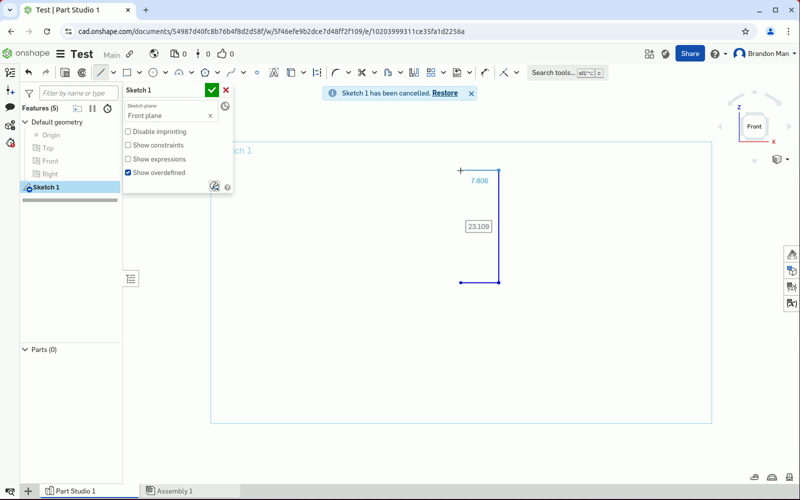
key_down(shift)
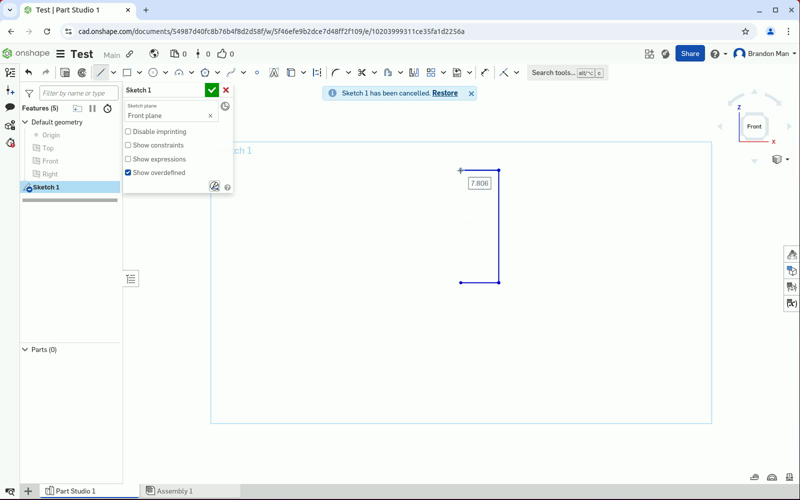
mouse_move(460, 282)
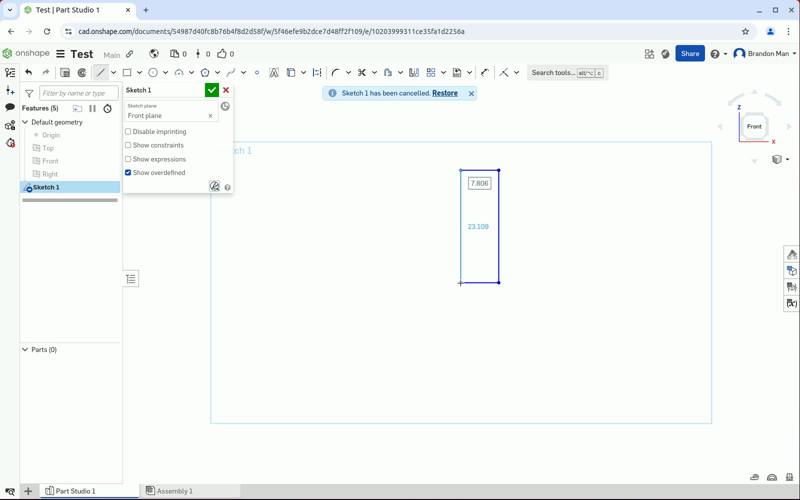
key_up(shift)
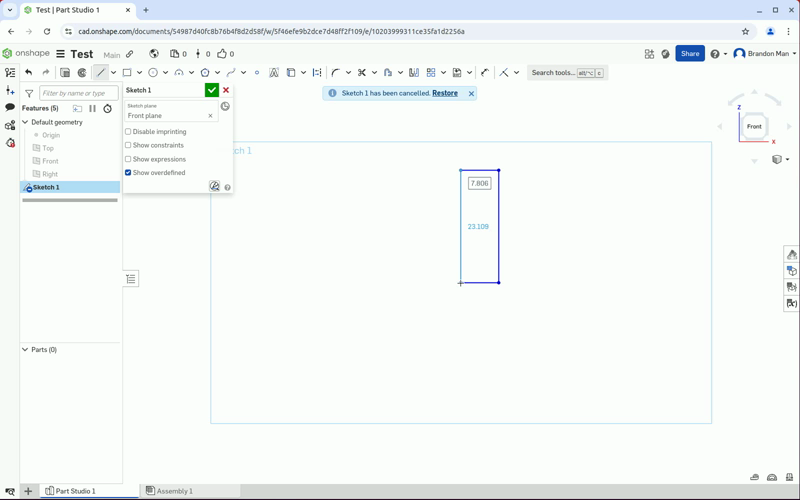
click(460, 282)
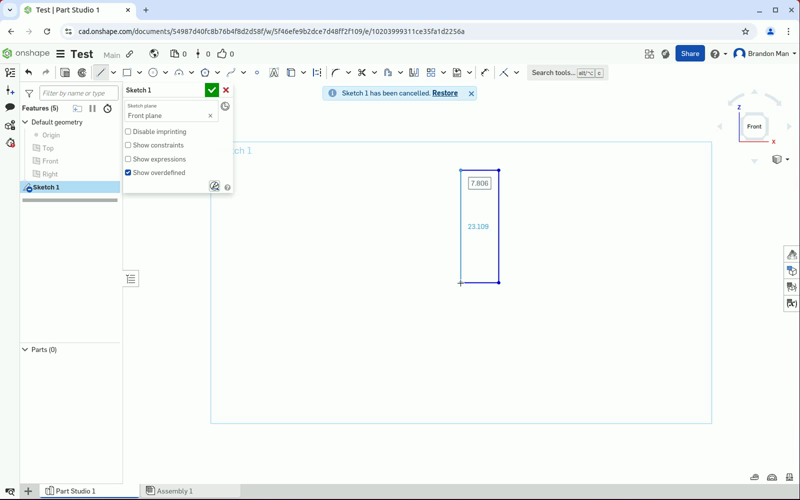
key(esc)
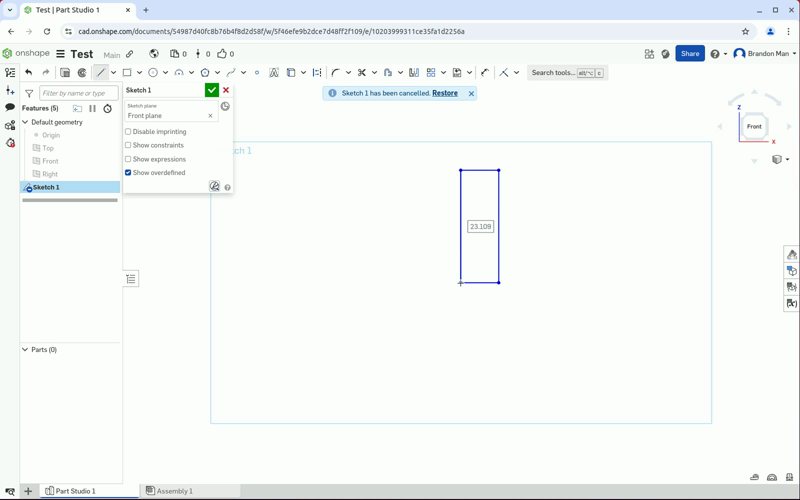
mouse_move(477, 195)
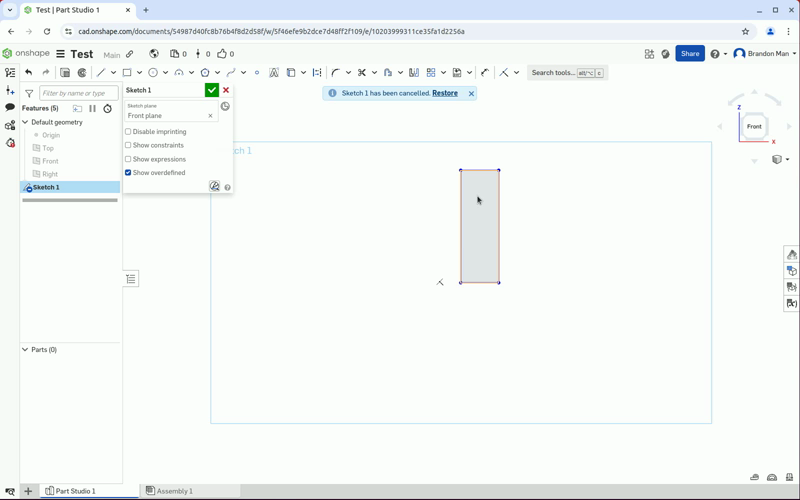
click(477, 195)
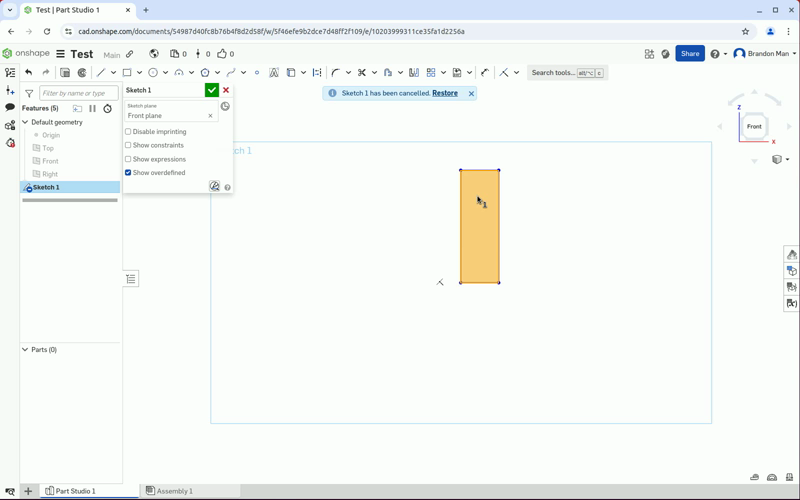
mouse_move(73, 352)
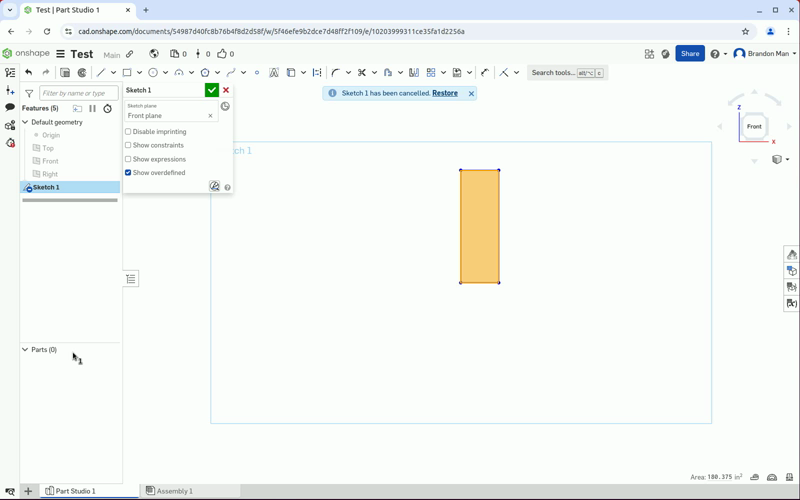
key(shift+y)
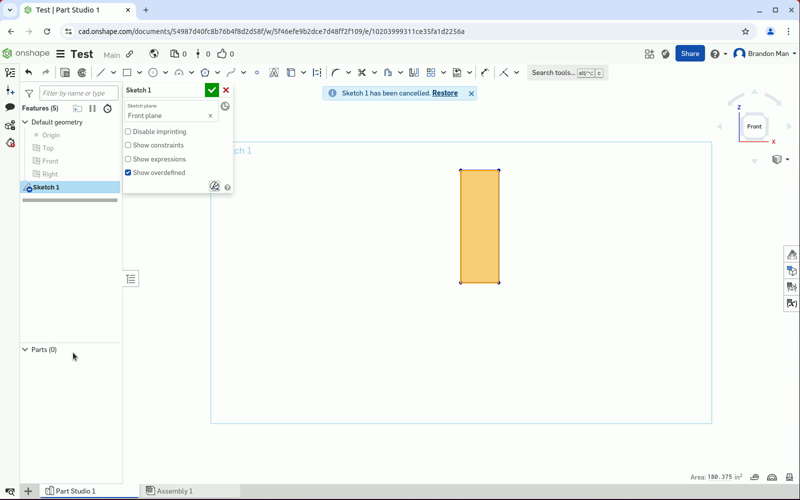
key(shift+e)
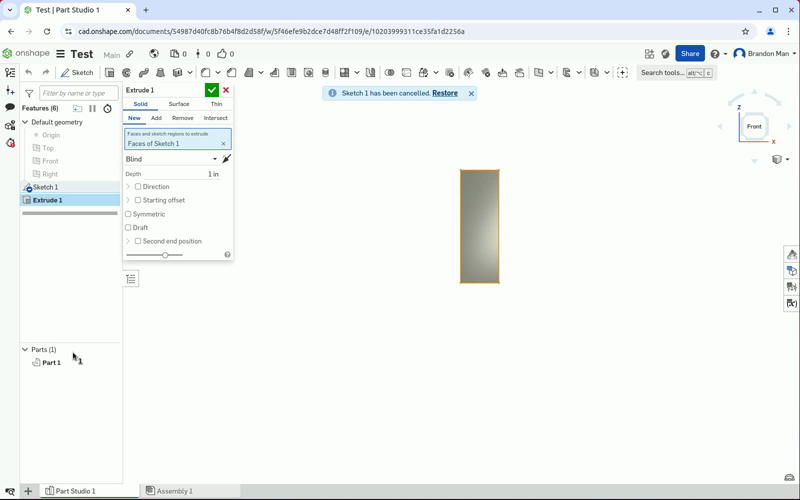
mouse_move(143, 106)
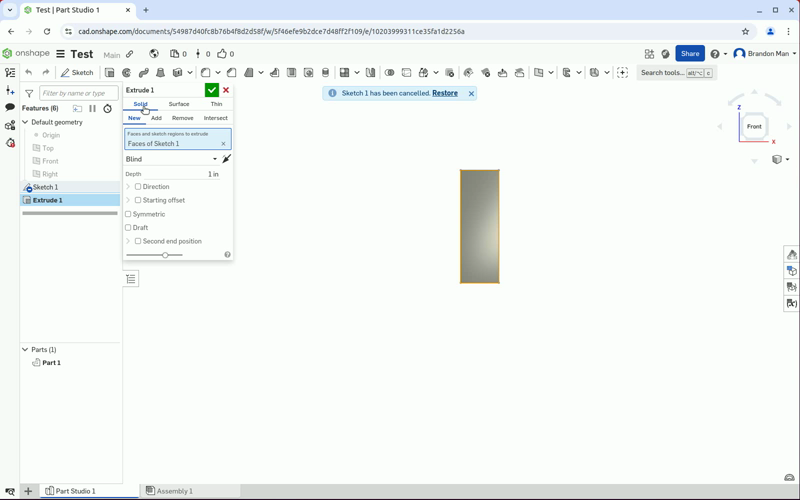
click(143, 106)
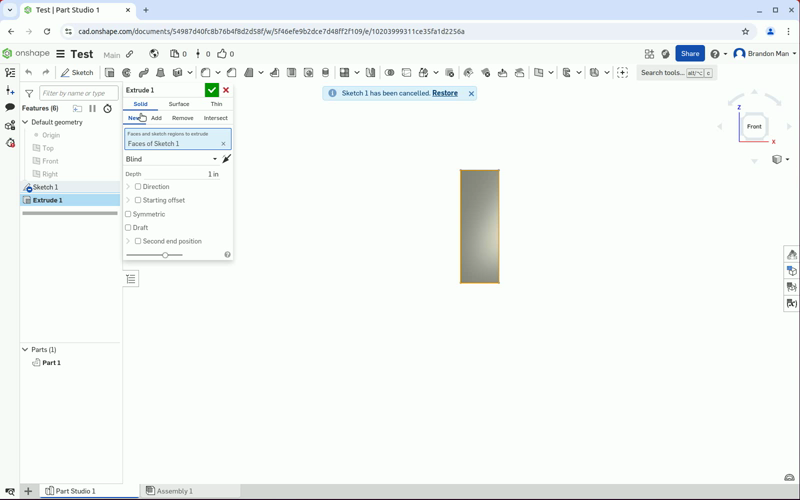
mouse_move(137, 120)
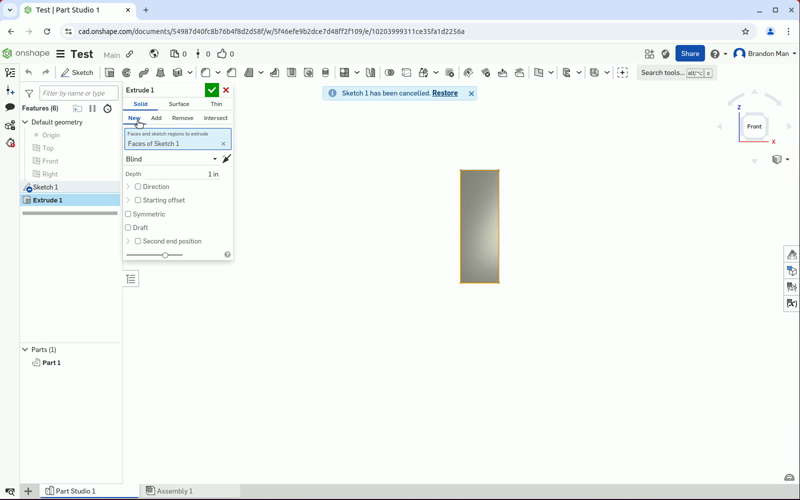
click(137, 120)
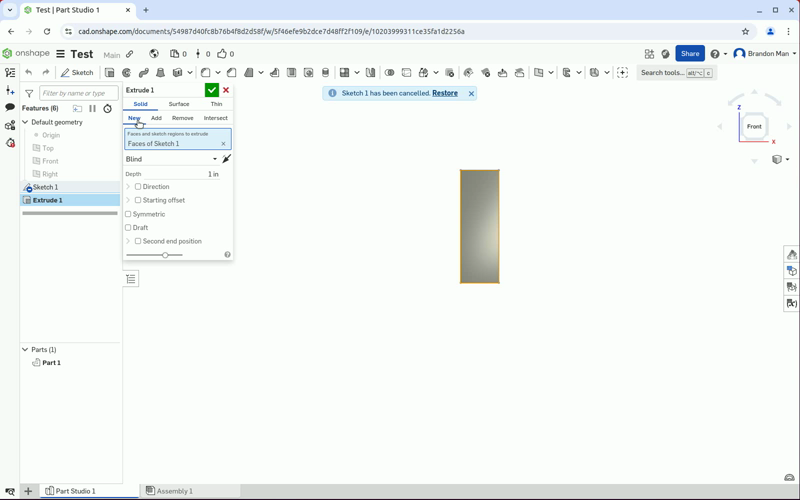
key(tab, 4)
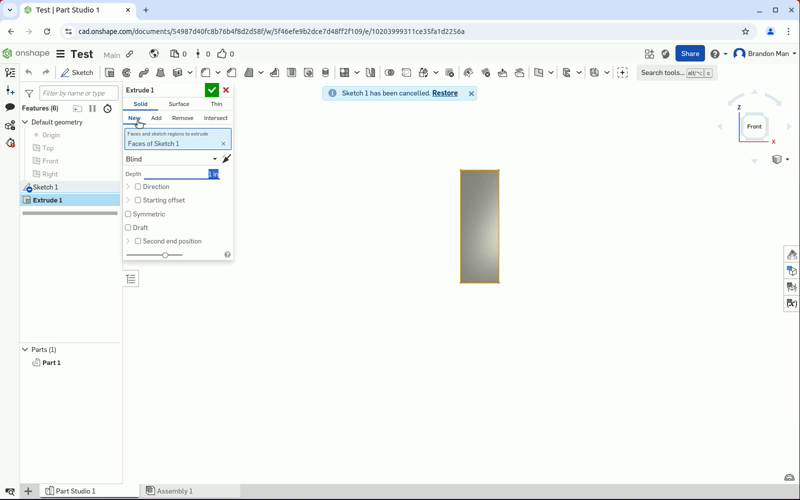
text(7.703)
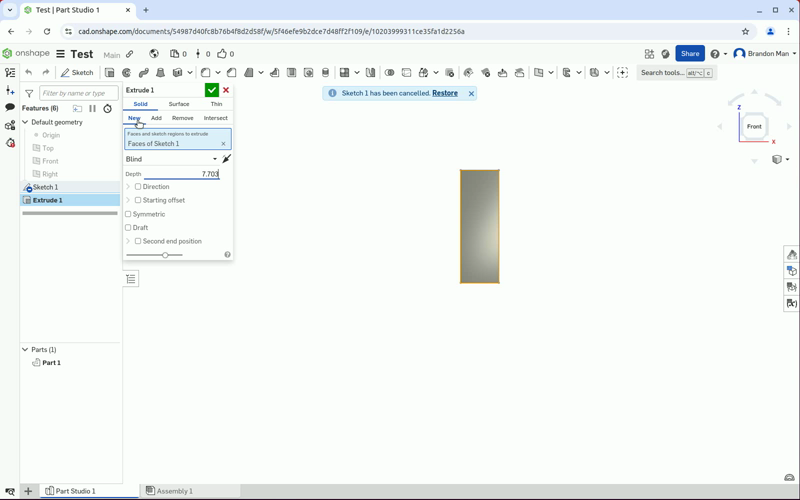
key(enter)
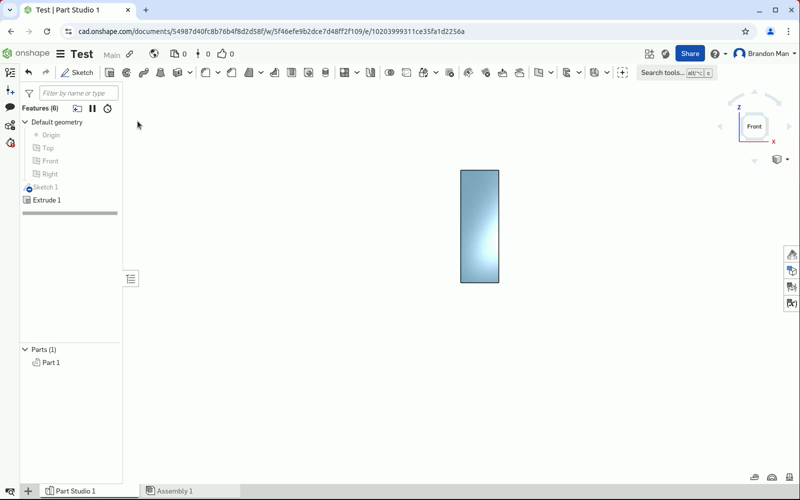
key(shift+h)
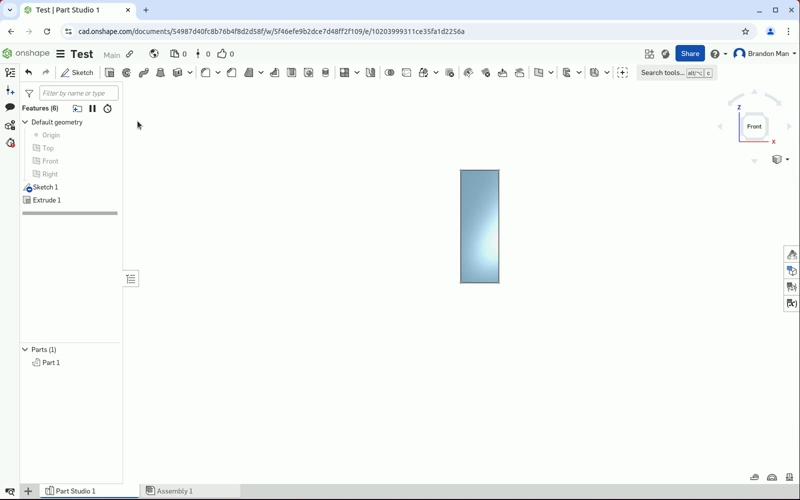
key(shift+h)
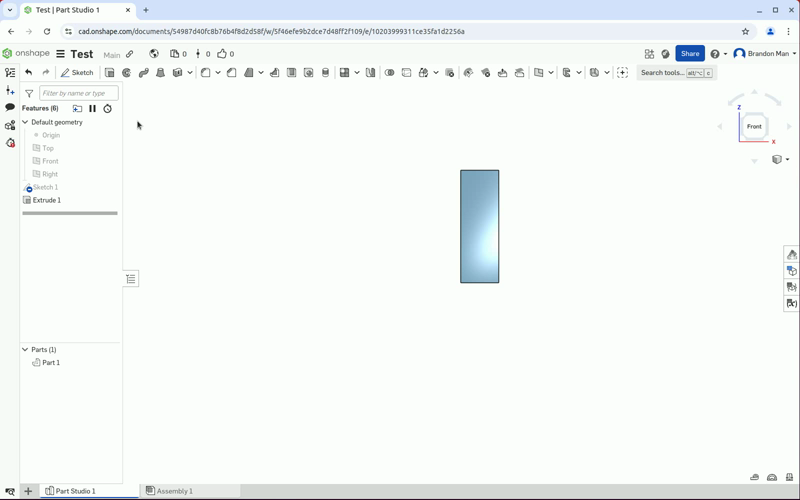
mouse_move(73, 189)
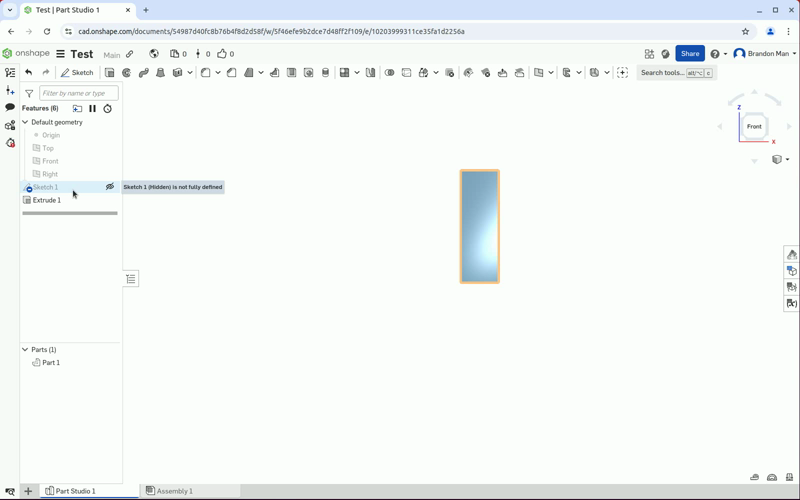
click(73, 189)
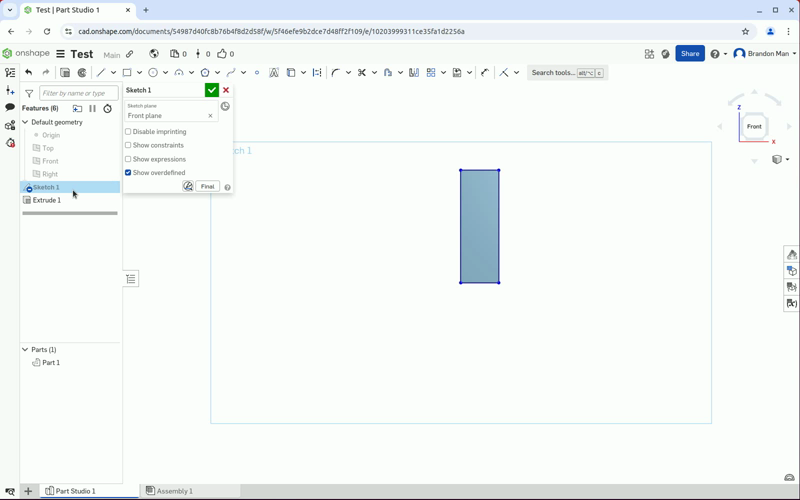
mouse_move(229, 92)
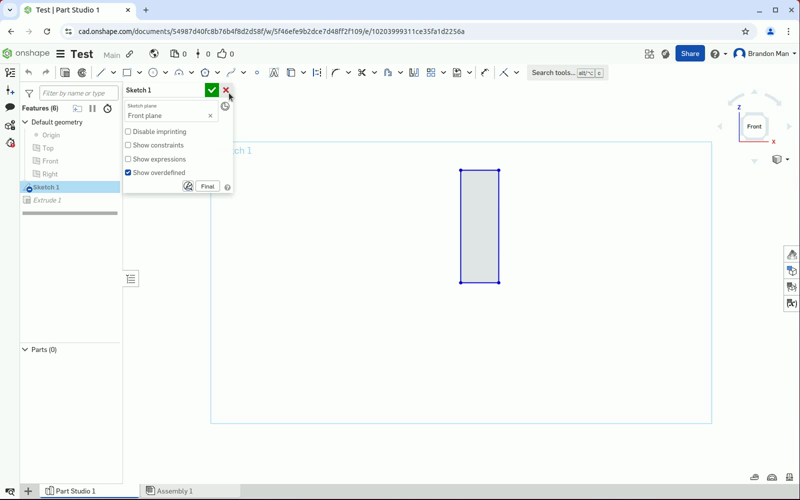
click(229, 92)
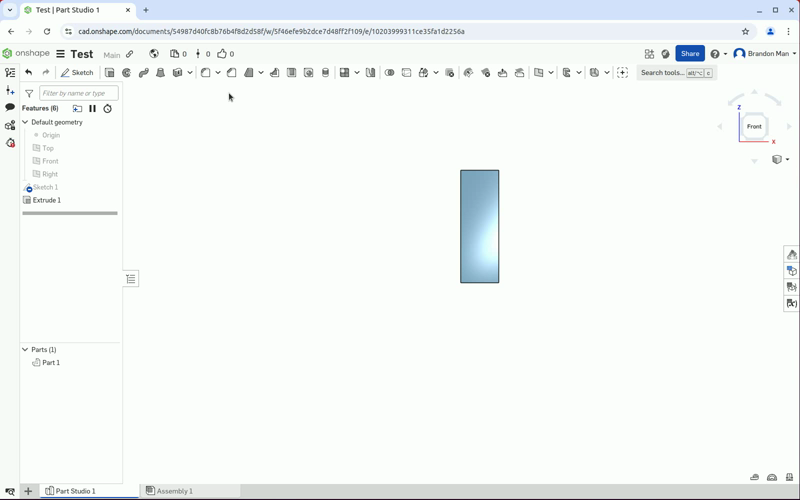
mouse_move(541, 75)
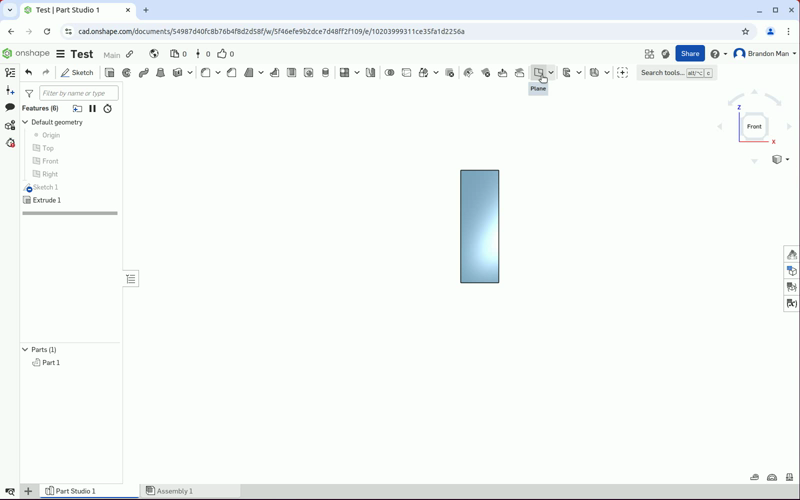
click(541, 75)
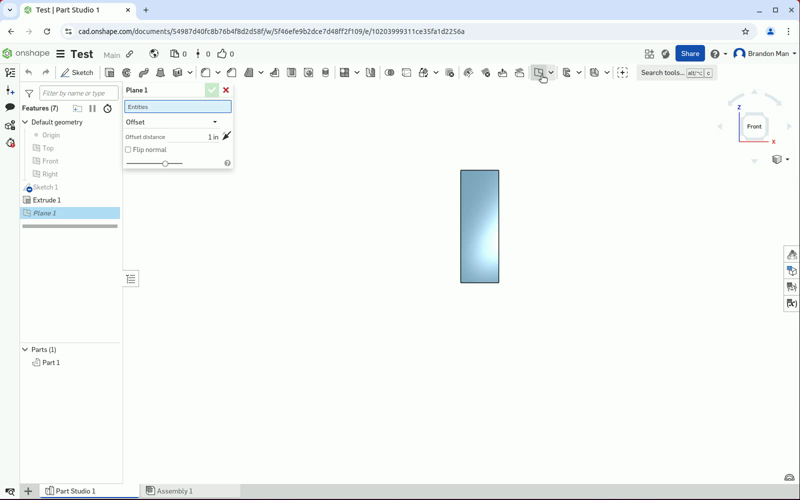
mouse_move(73, 163)
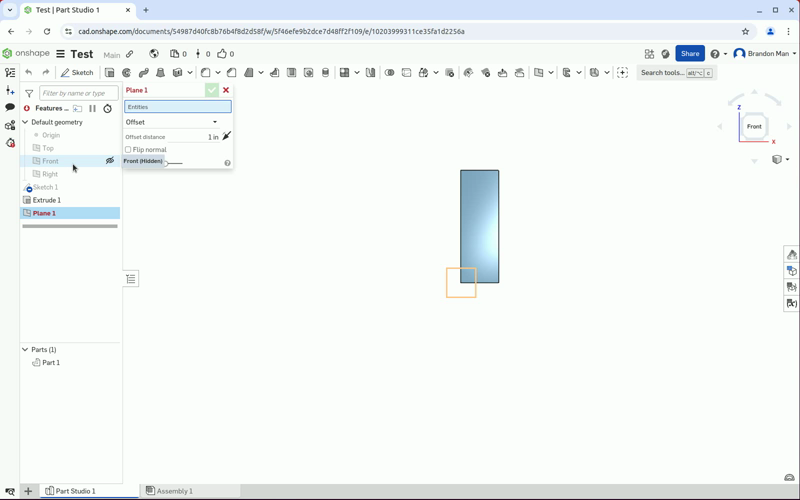
click(73, 163)
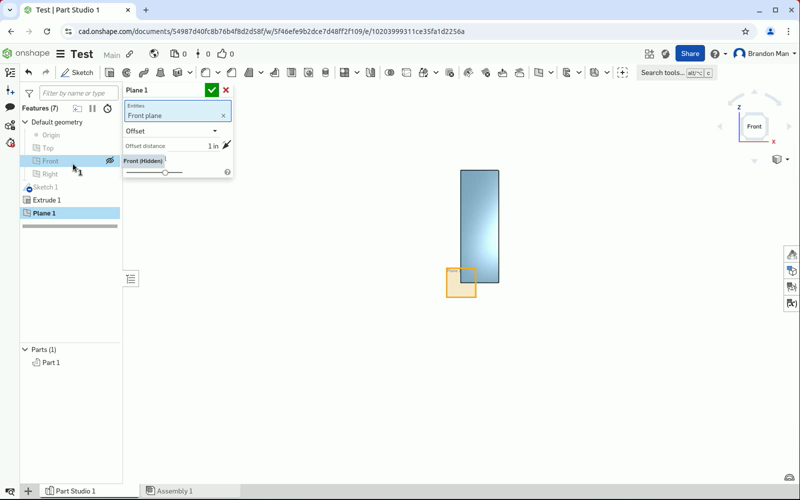
key(tab, 2)
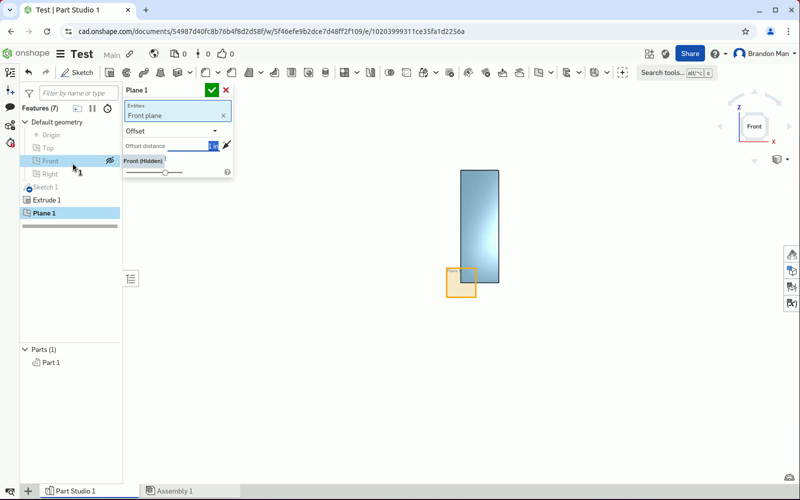
text(7.703)
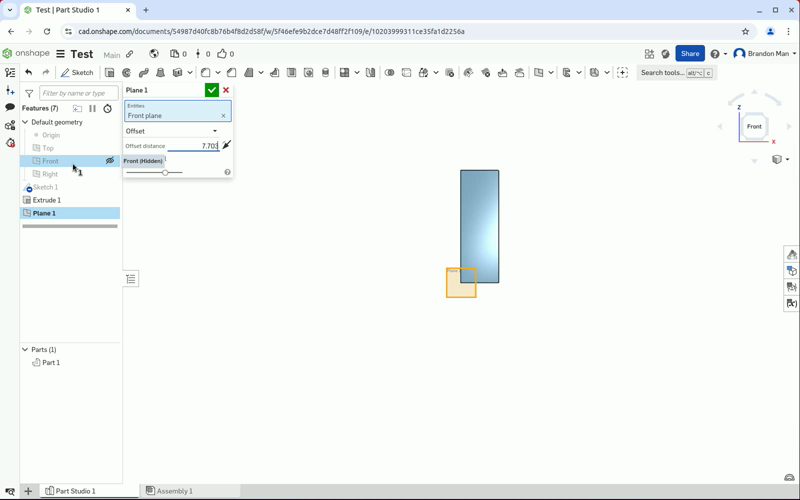
key(enter, 2)
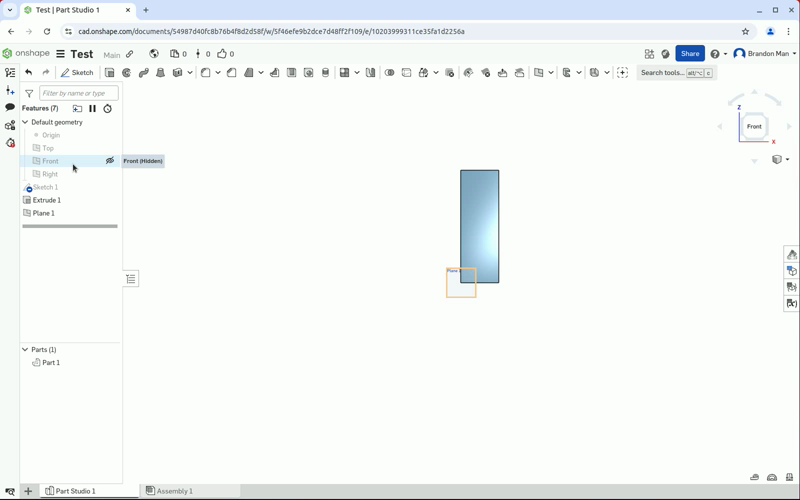
key(shift+s)
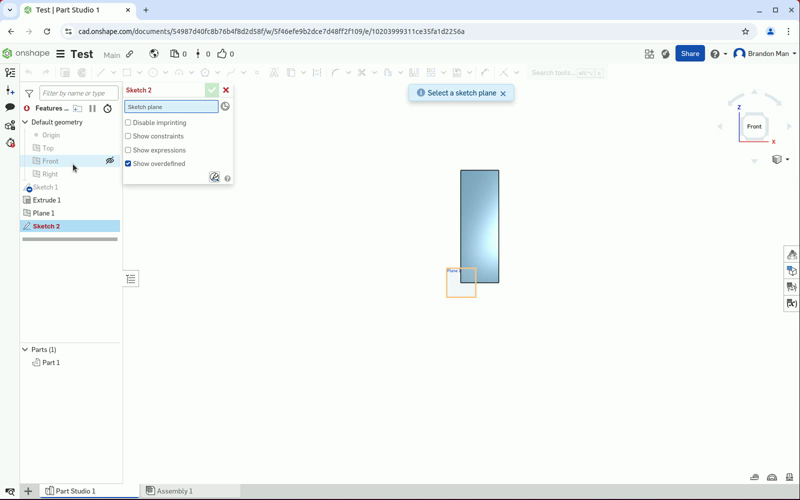
mouse_move(73, 215)
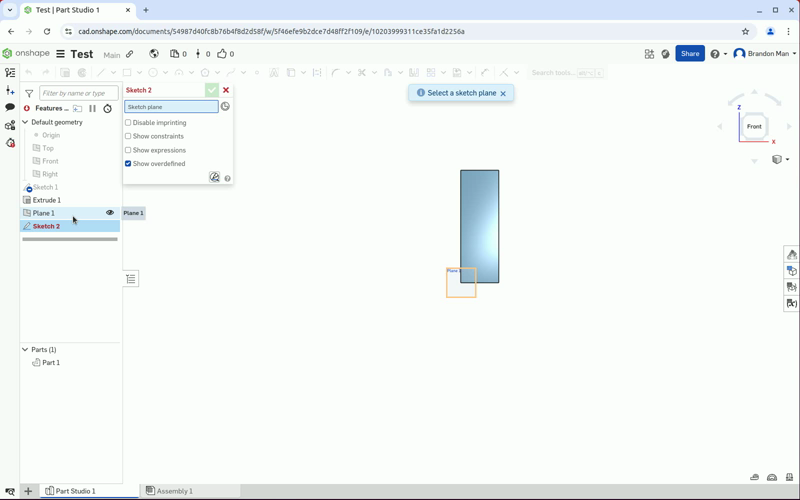
click(73, 215)
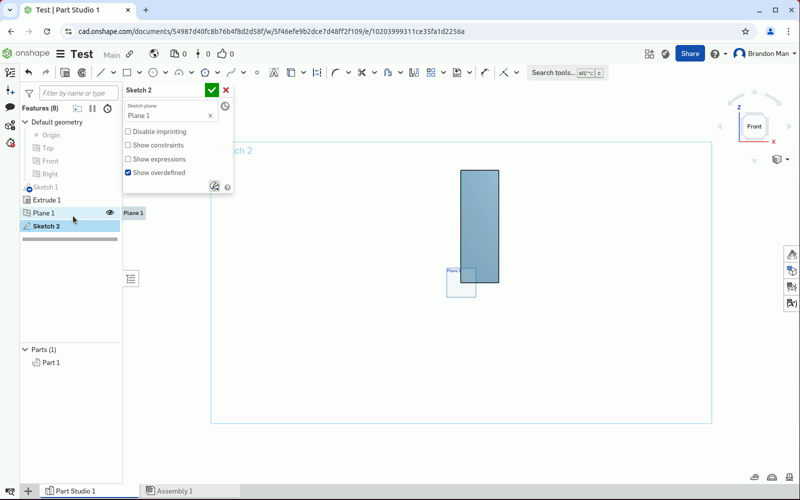
mouse_move(73, 352)
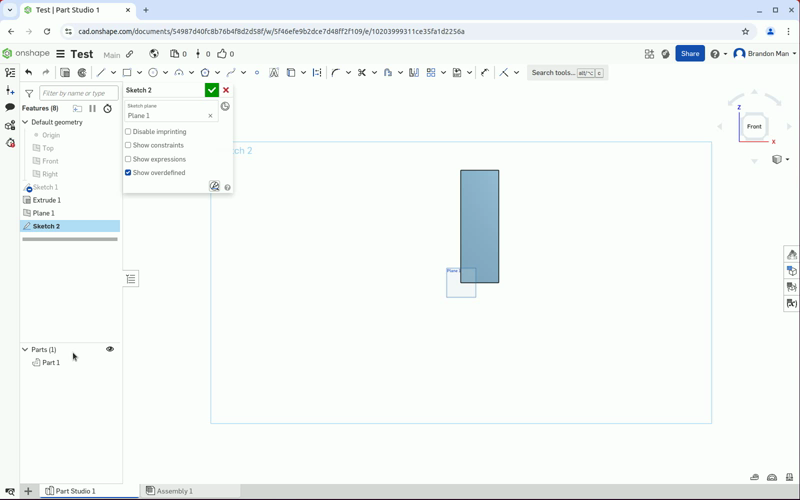
key(y)
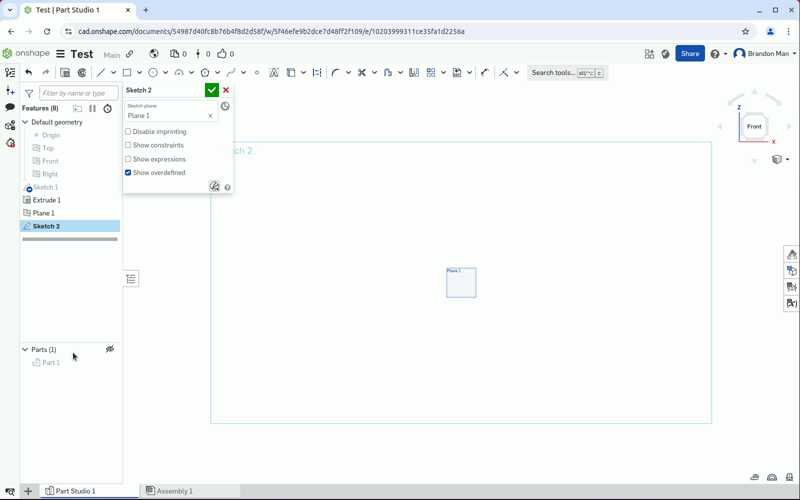
key(l)
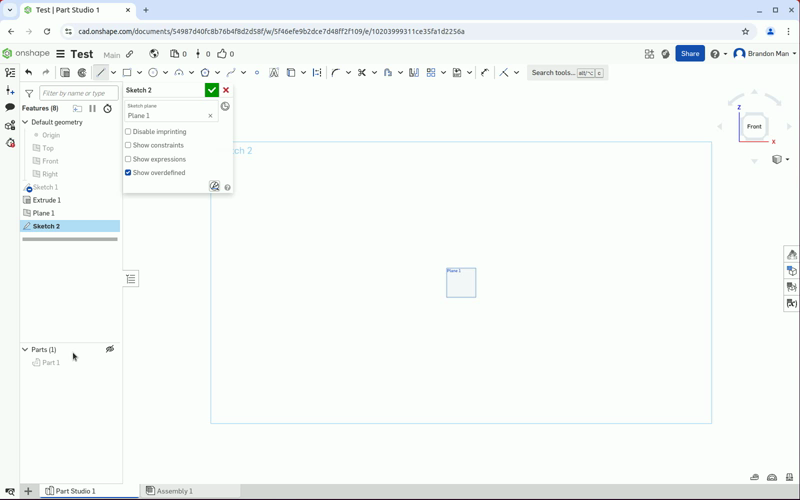
key_down(shift)
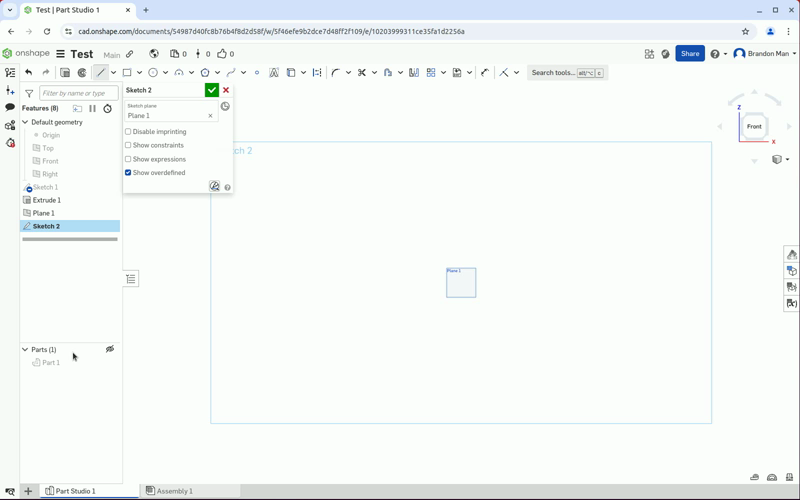
mouse_move(460, 207)
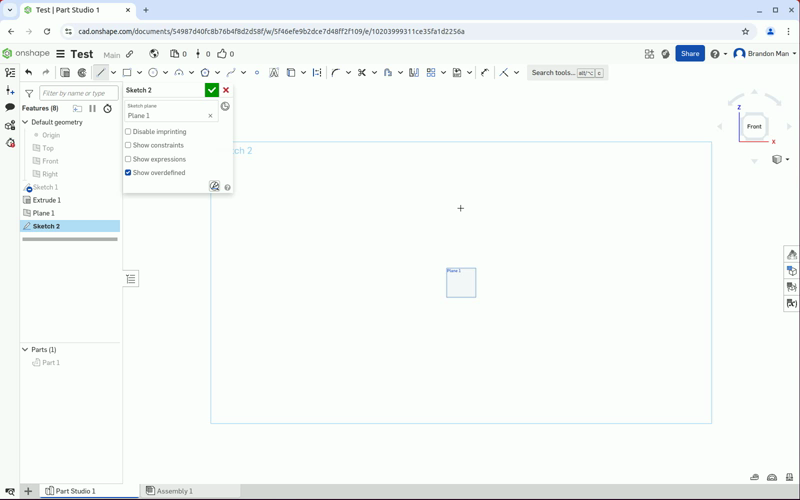
click(460, 207)
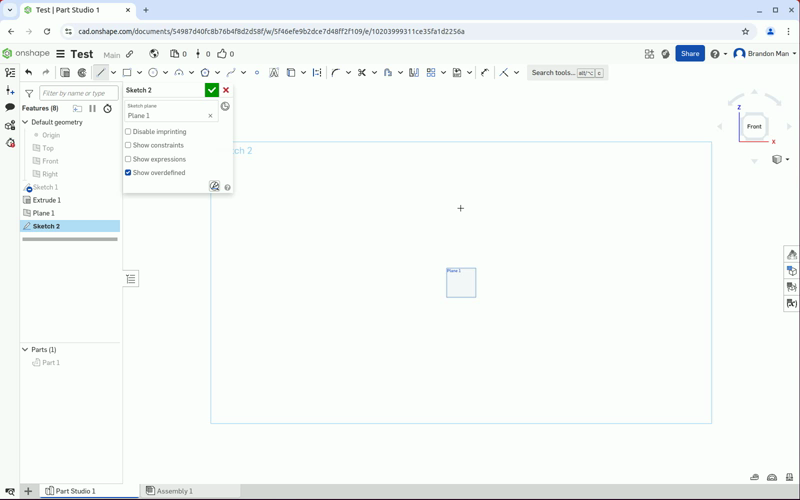
key_up(shift)
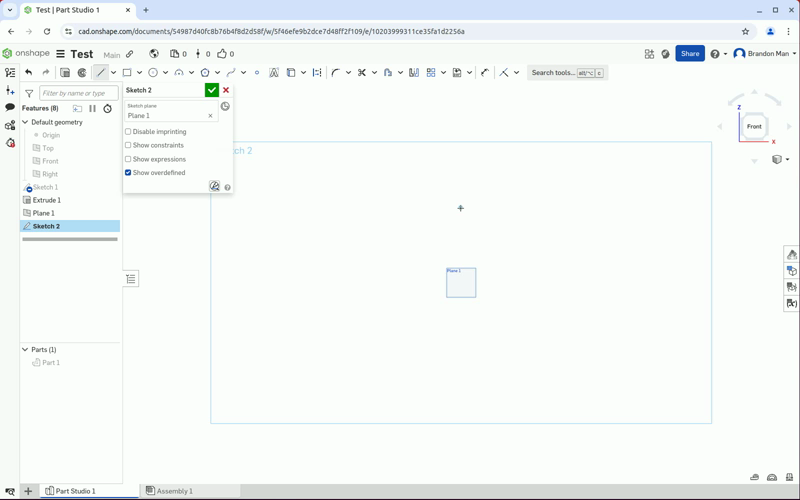
key_down(shift)
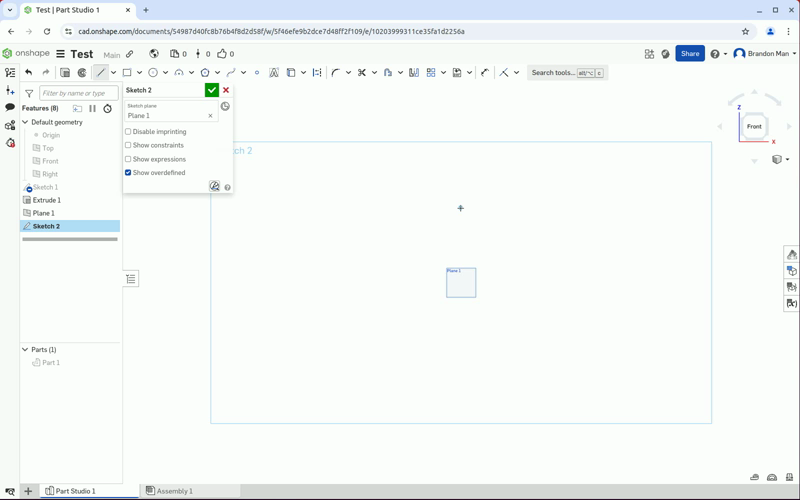
mouse_move(490, 207)
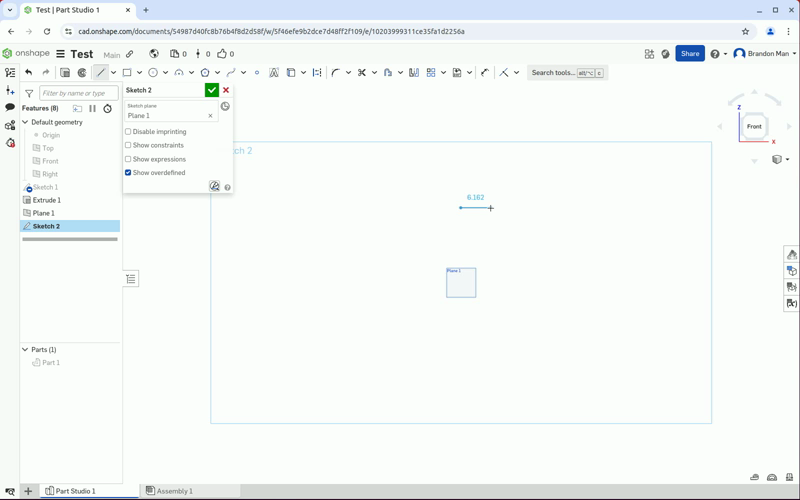
mouse_move(499, 207)
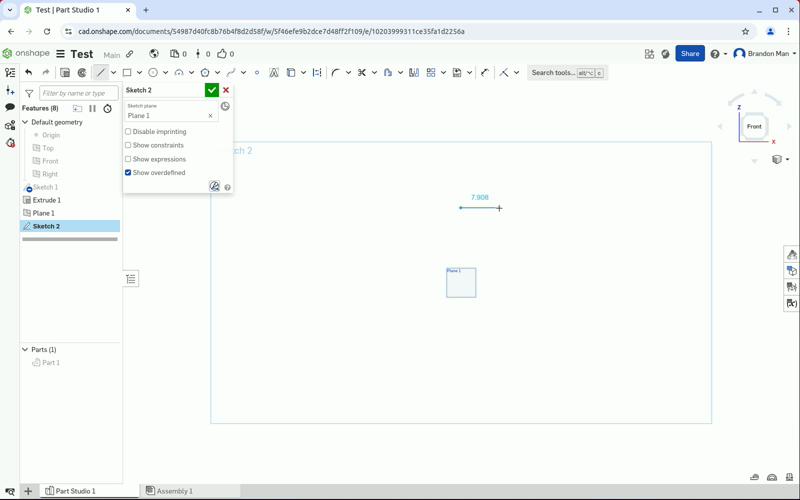
click(499, 207)
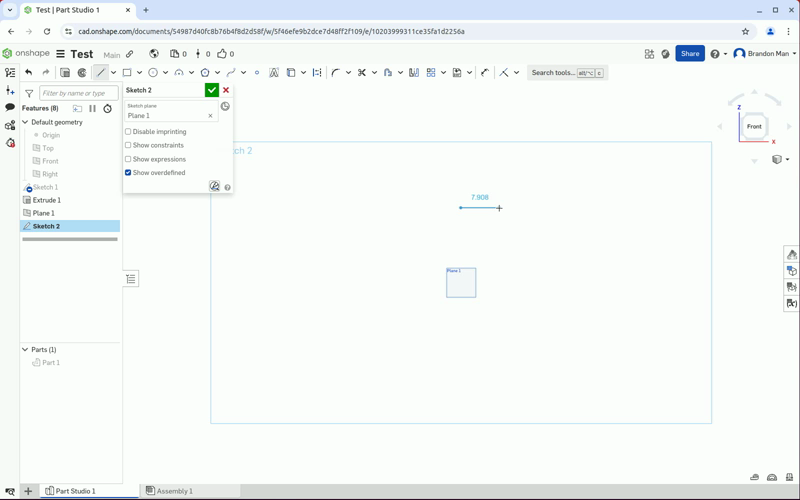
key_up(shift)
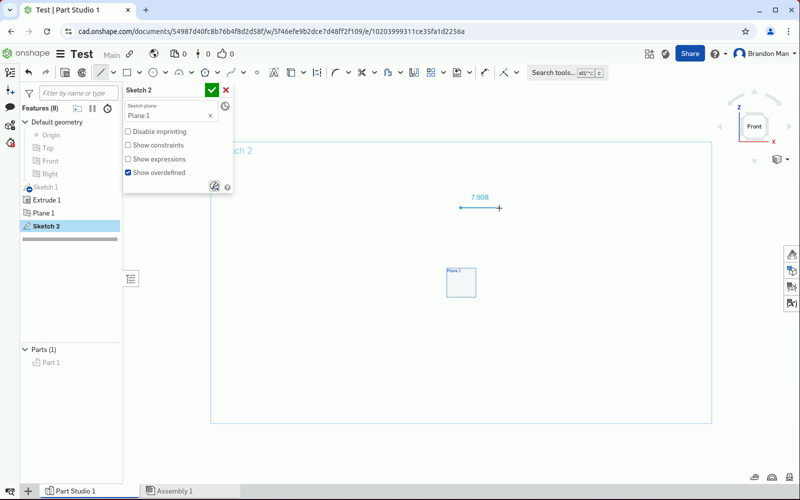
key_down(shift)
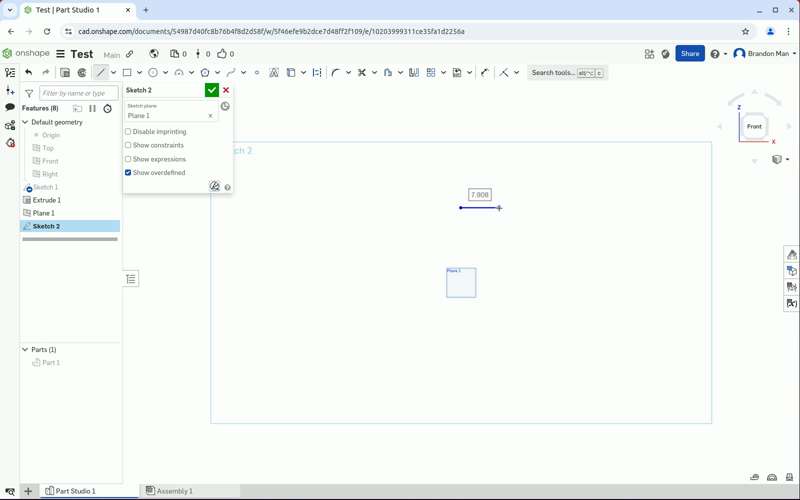
mouse_move(529, 207)
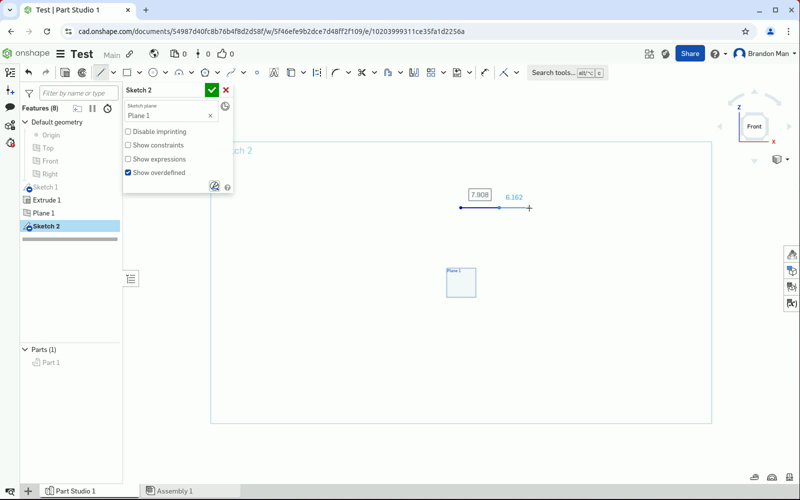
mouse_move(499, 169)
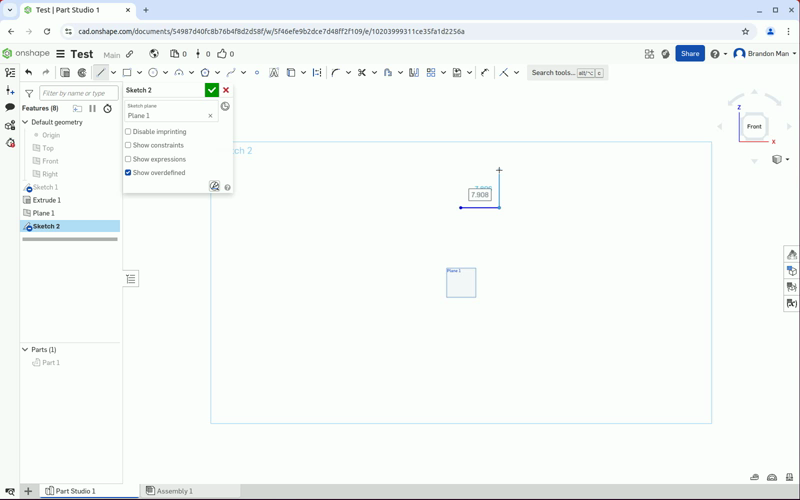
click(499, 169)
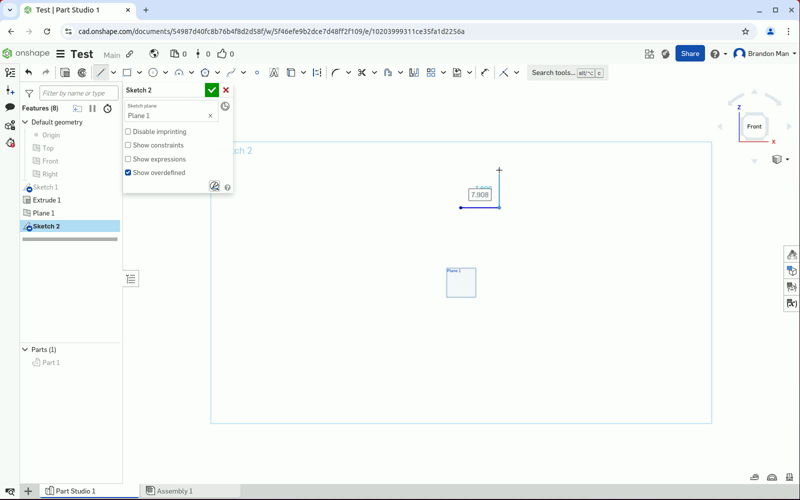
key_up(shift)
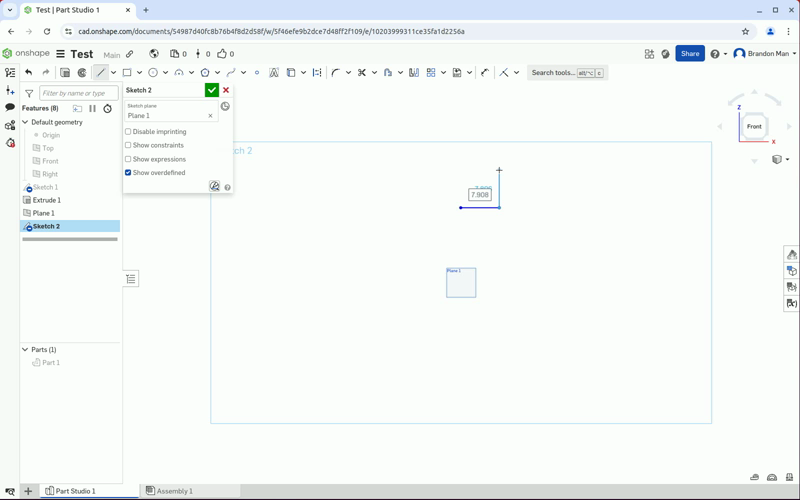
key_down(shift)
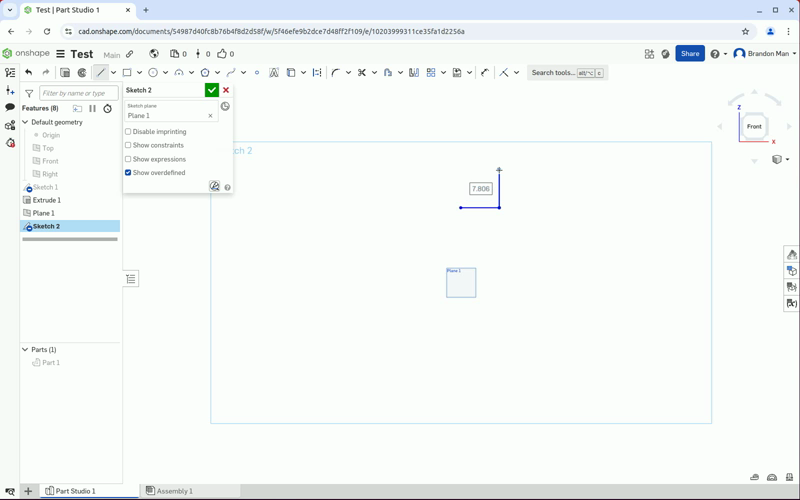
mouse_move(529, 169)
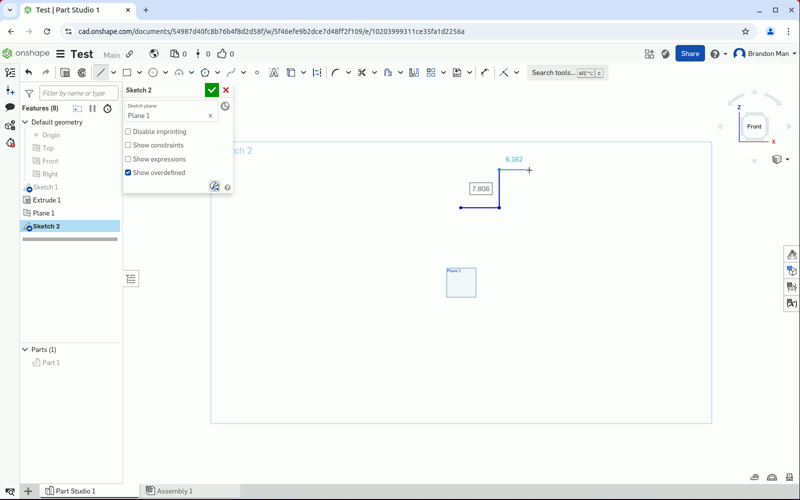
mouse_move(460, 169)
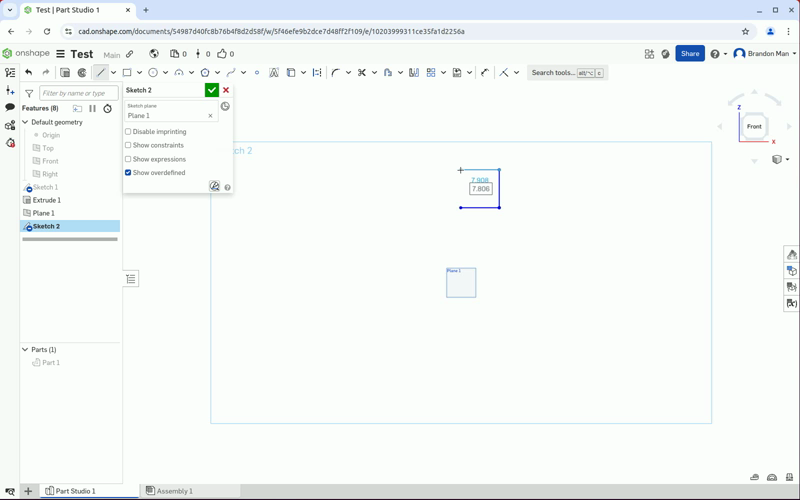
click(460, 169)
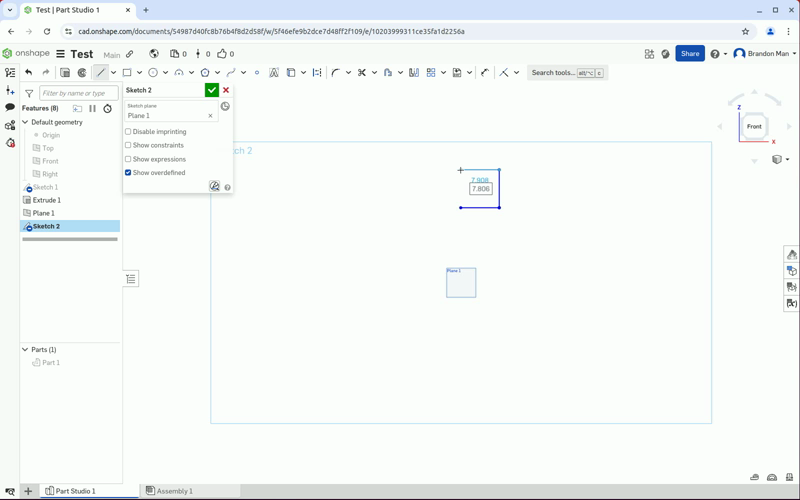
key_up(shift)
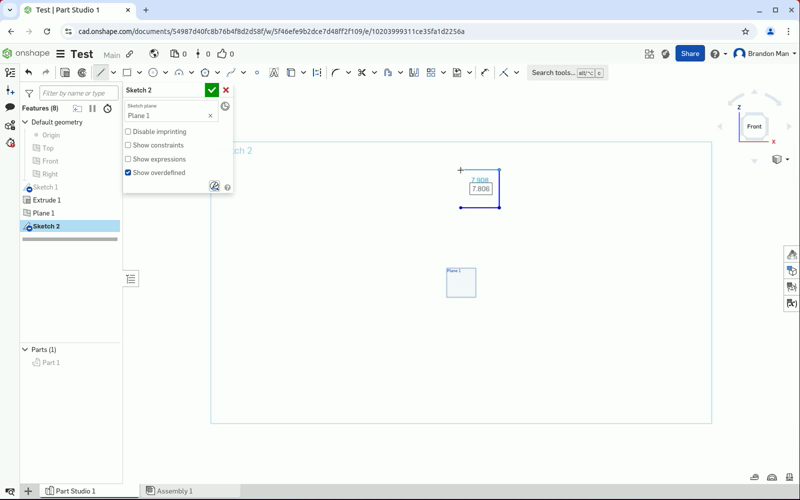
mouse_move(490, 169)
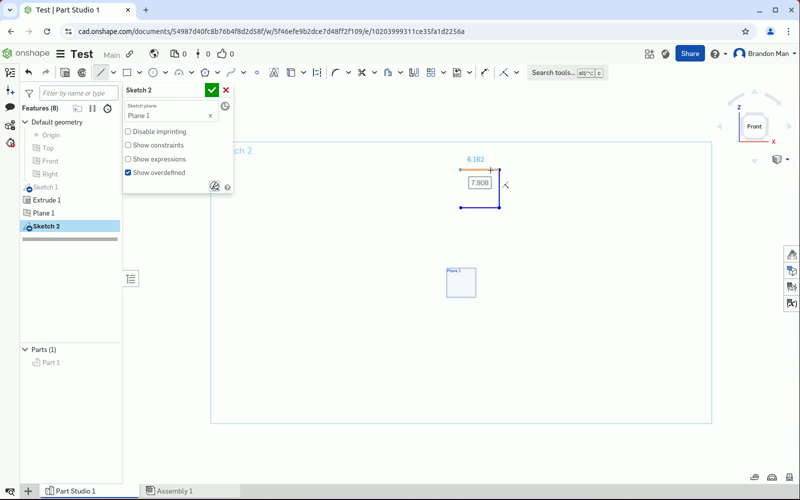
key_down(shift)
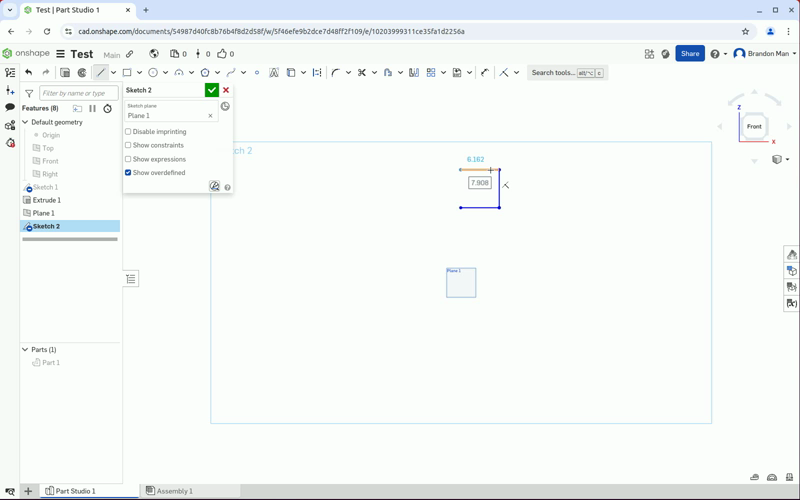
mouse_move(460, 207)
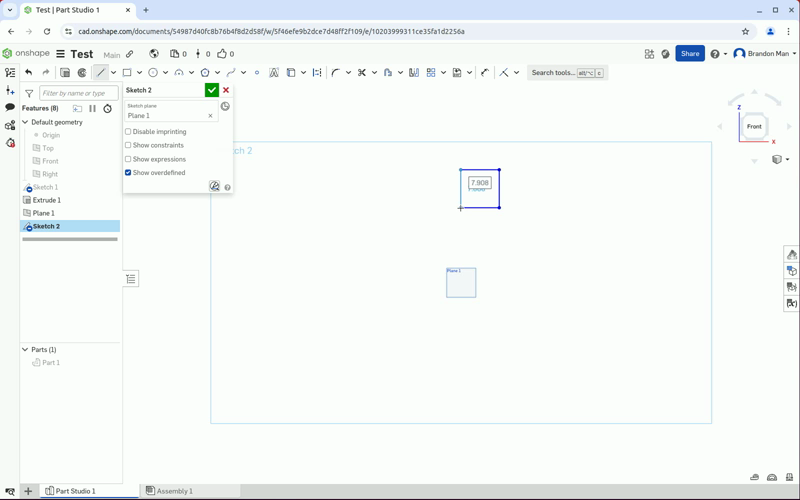
key_up(shift)
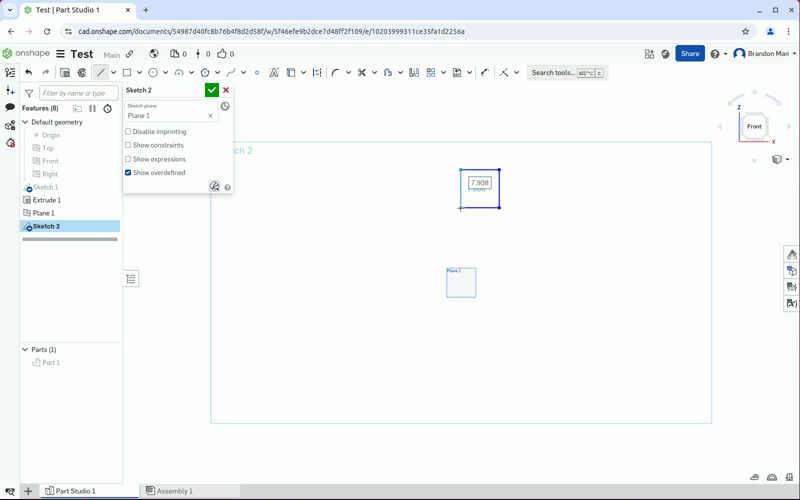
click(460, 207)
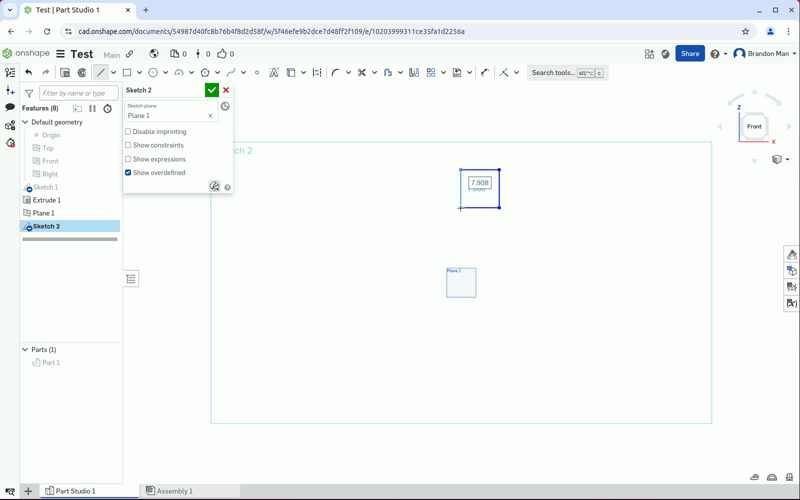
key(esc)
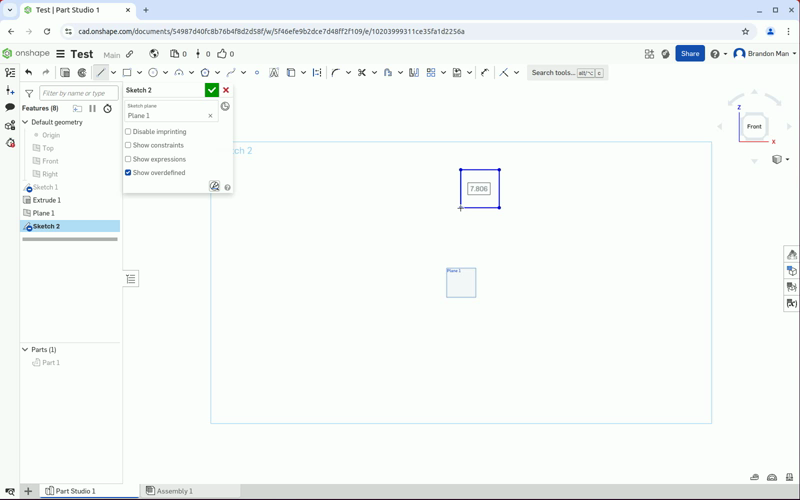
mouse_move(488, 184)
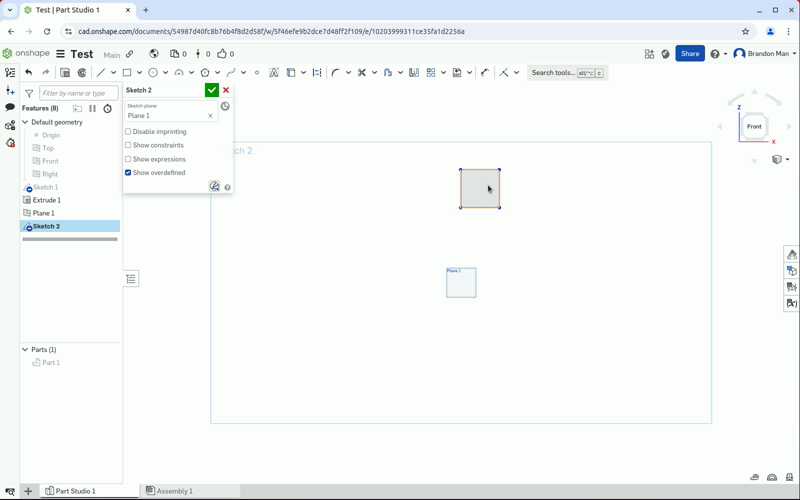
scroll(6)
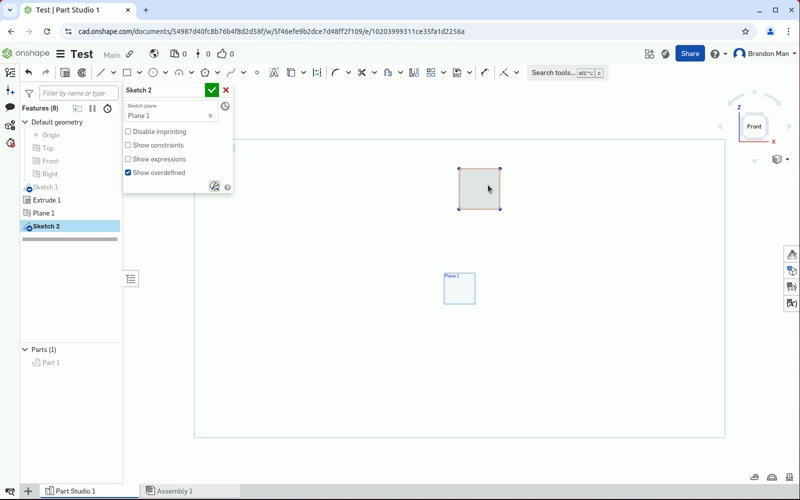
scroll(6)
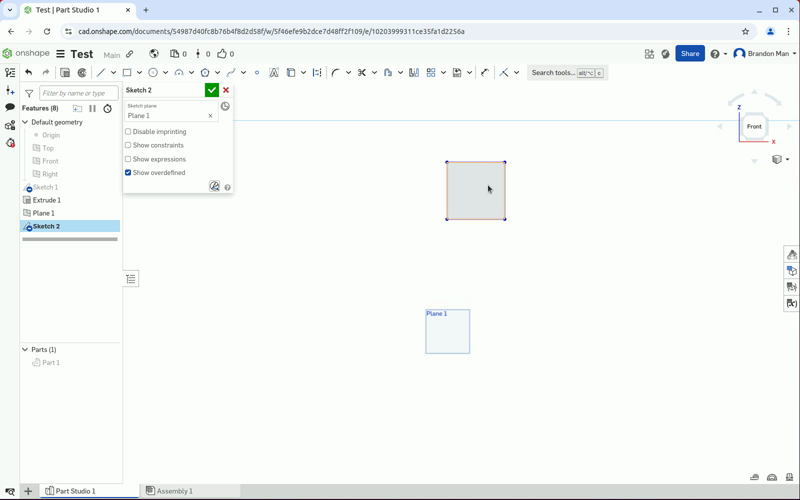
scroll(6)
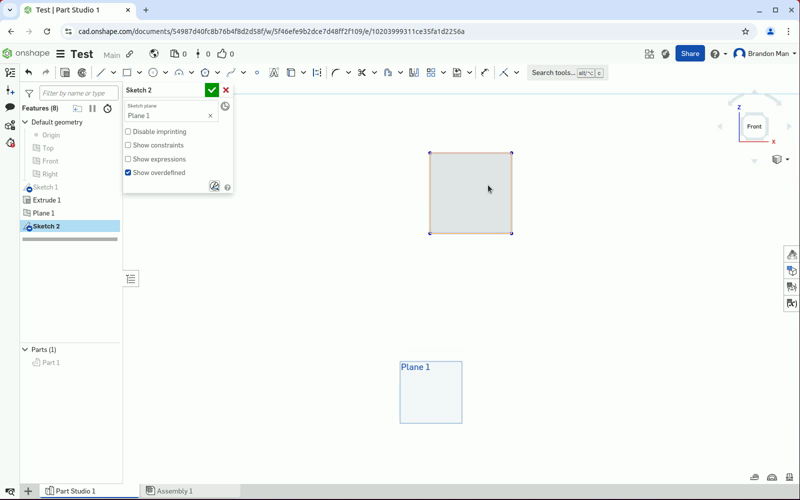
scroll(6)
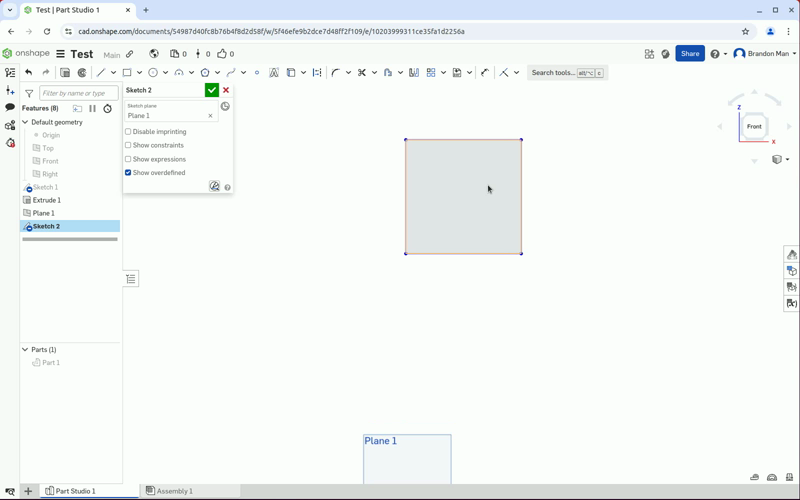
scroll(6)
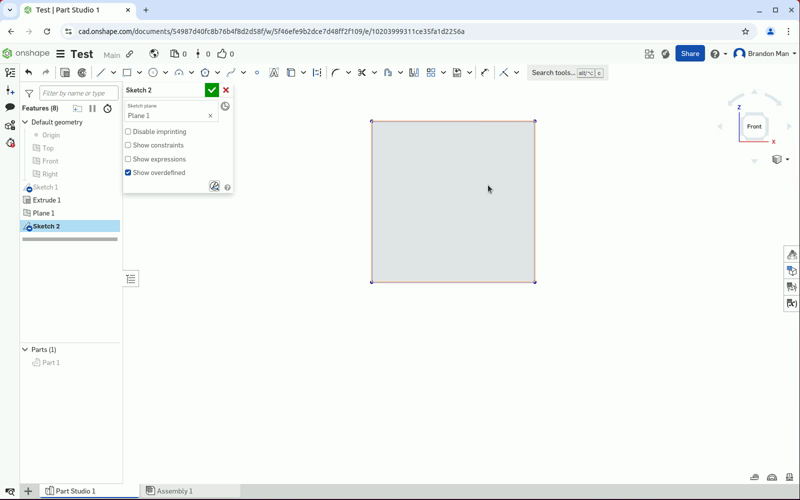
scroll(6)
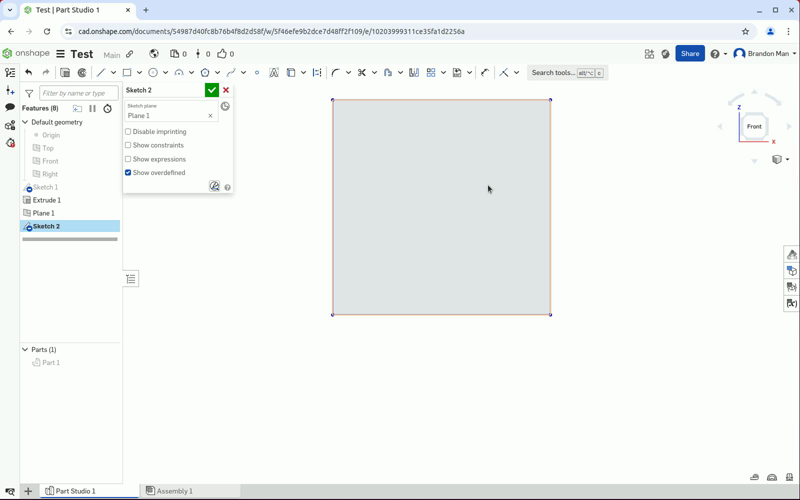
scroll(6)
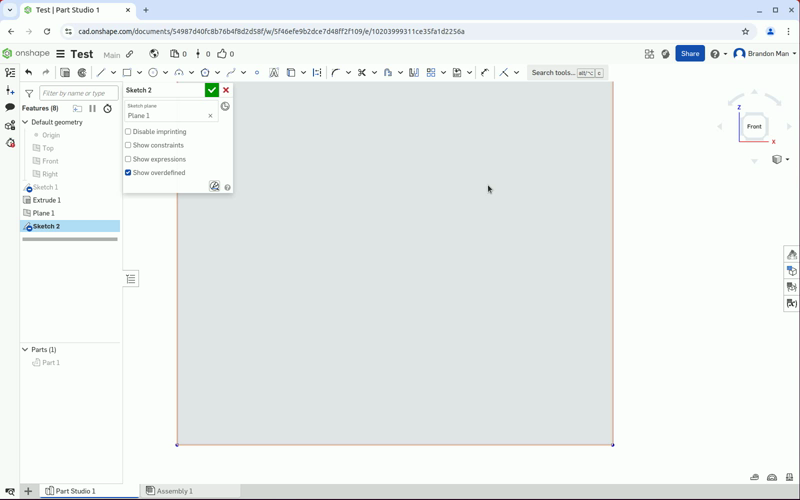
click(488, 184)
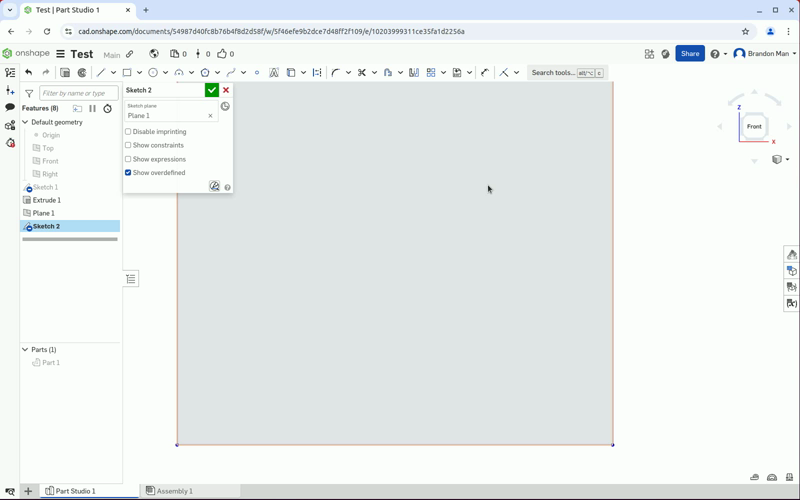
scroll(-6)
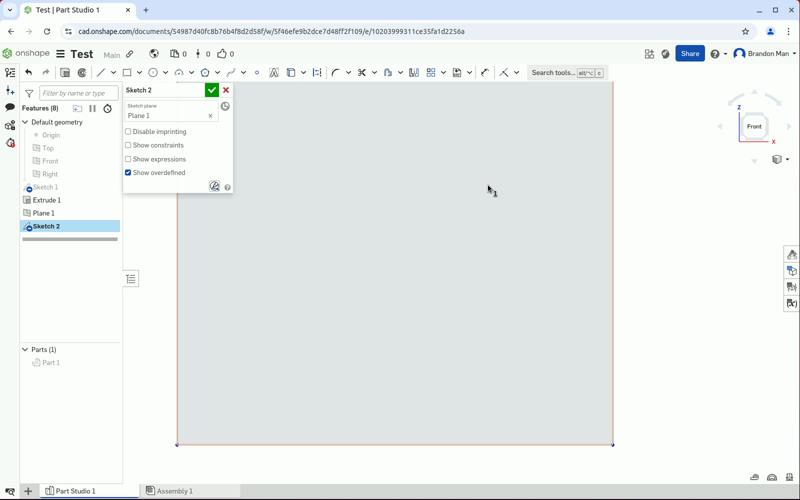
scroll(-6)
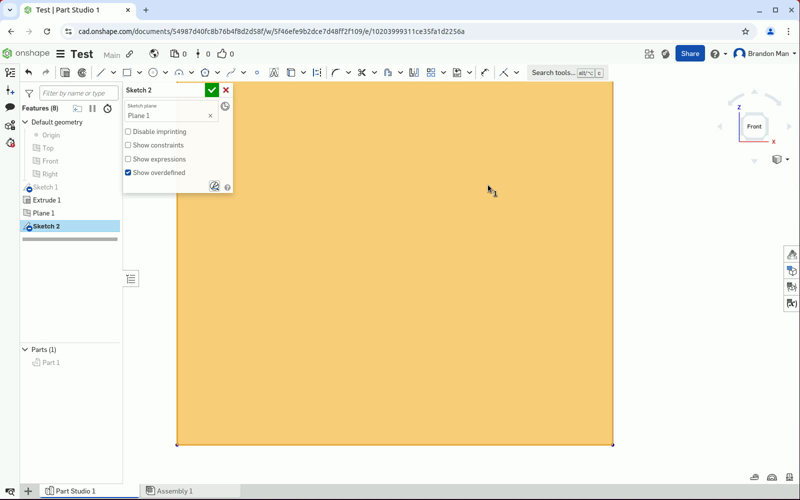
scroll(-6)
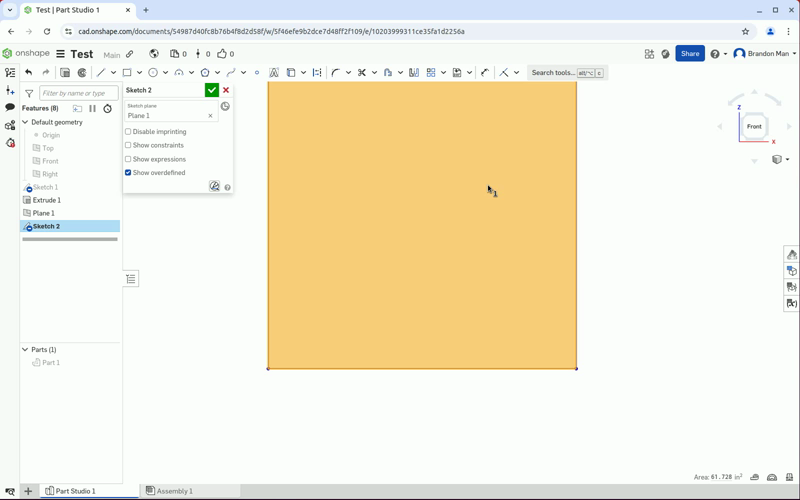
scroll(-6)
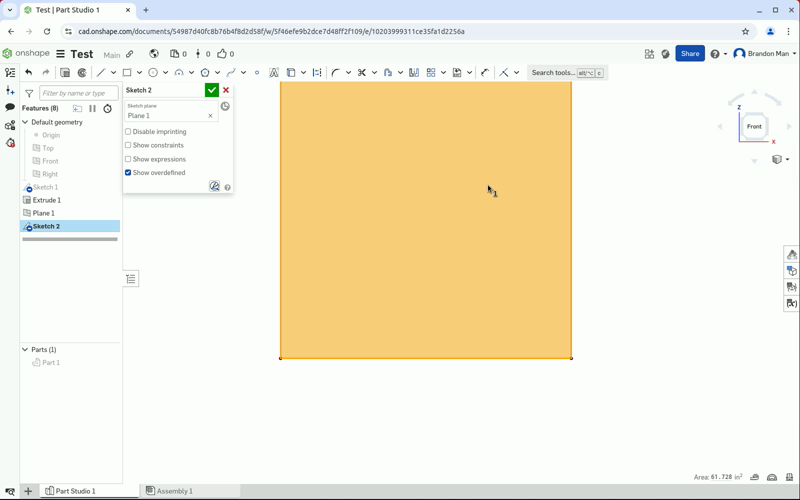
scroll(-6)
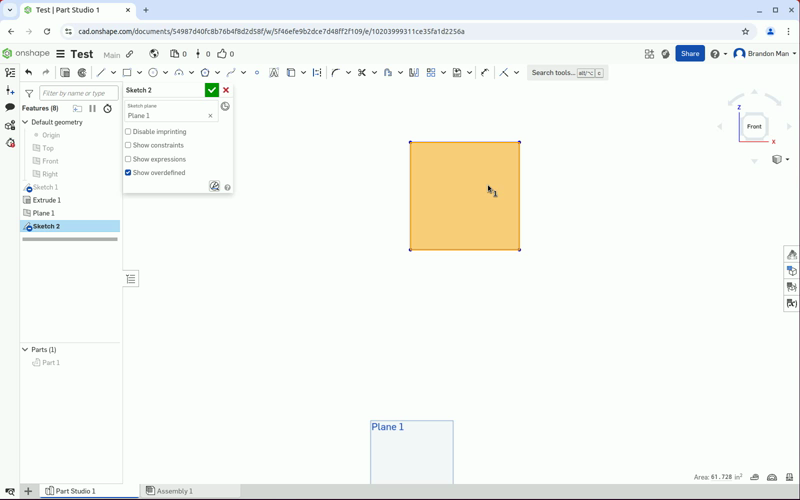
scroll(-6)
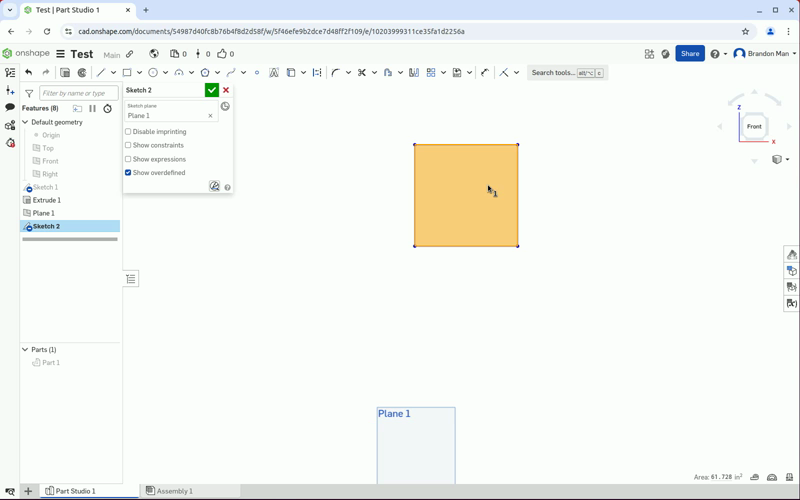
scroll(-6)
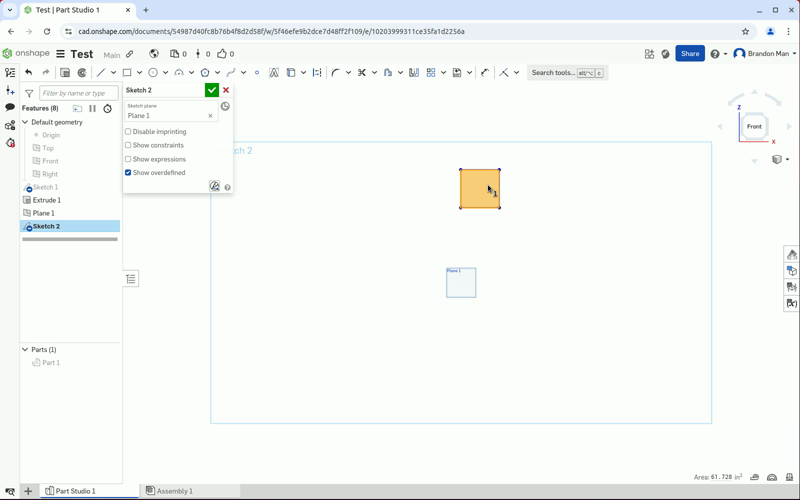
mouse_move(73, 352)
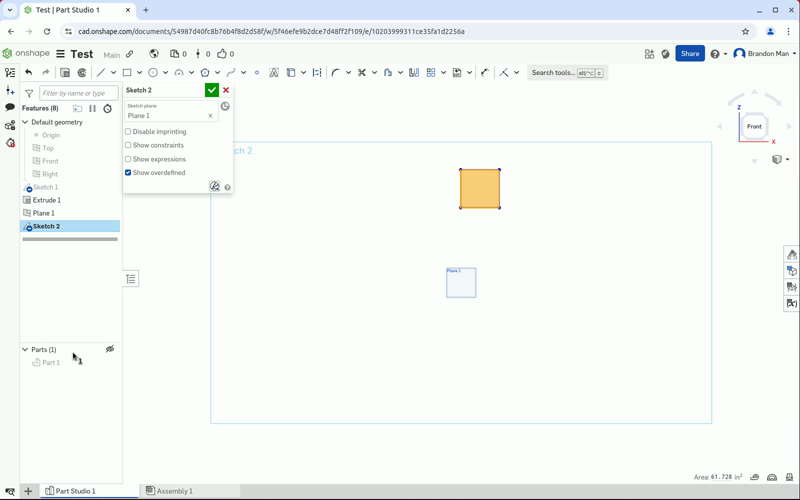
key(shift+y)
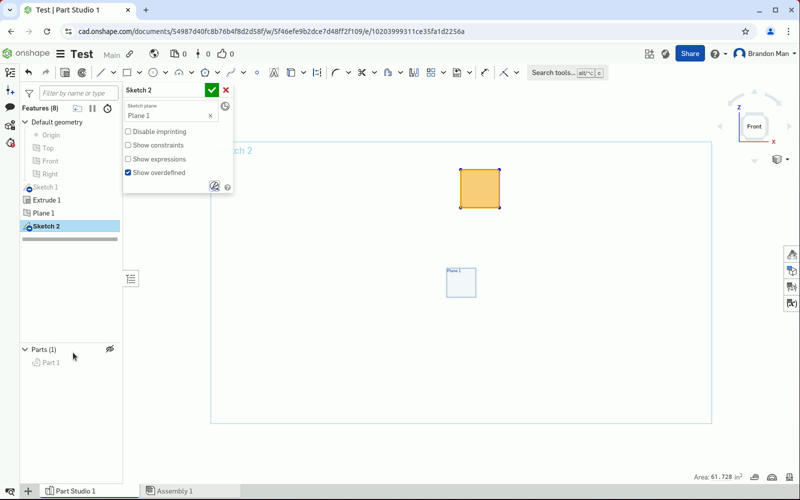
key(shift+e)
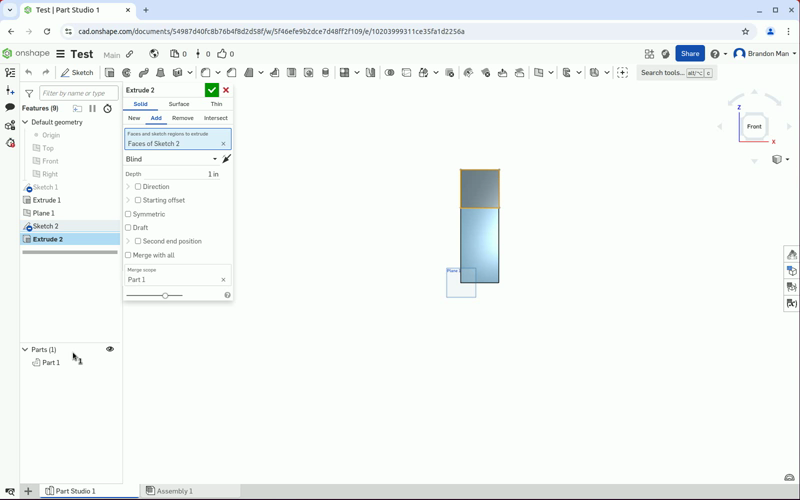
mouse_move(143, 106)
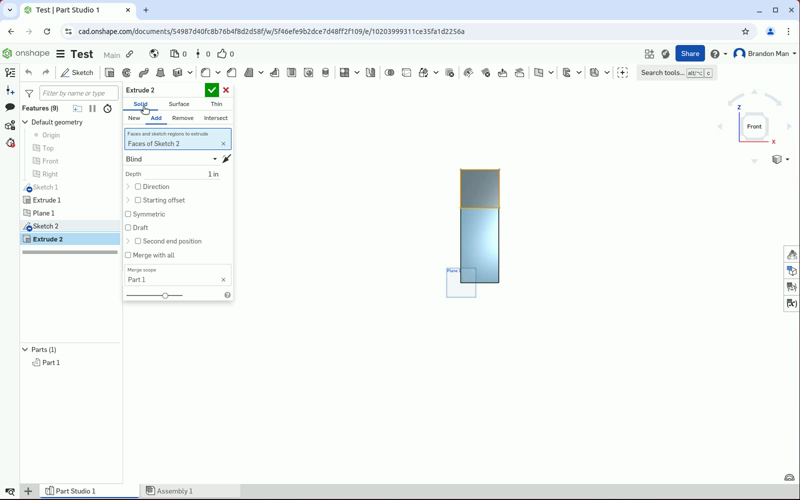
click(143, 106)
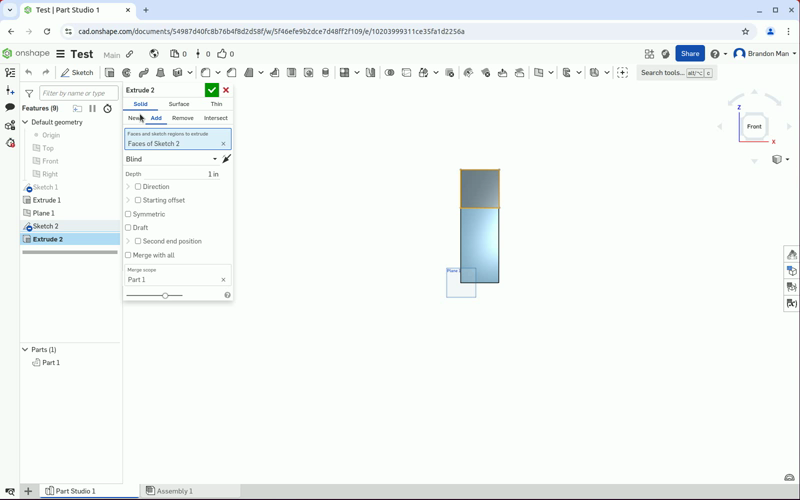
mouse_move(137, 120)
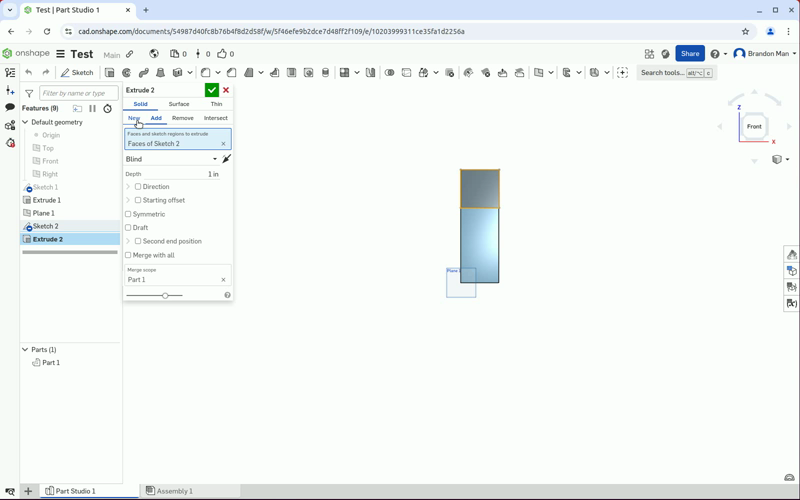
click(137, 120)
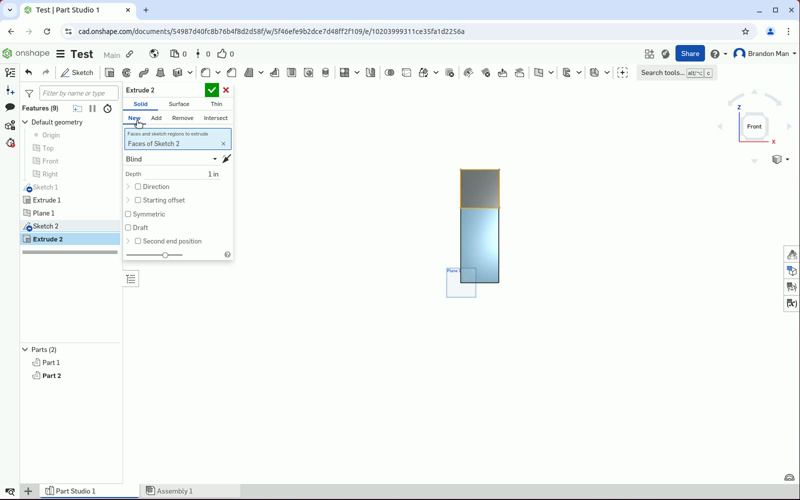
key(tab, 4)
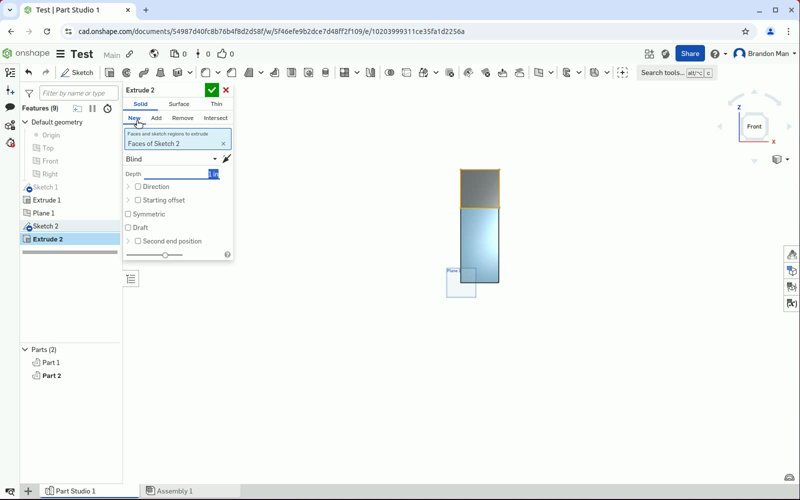
text(15.405)
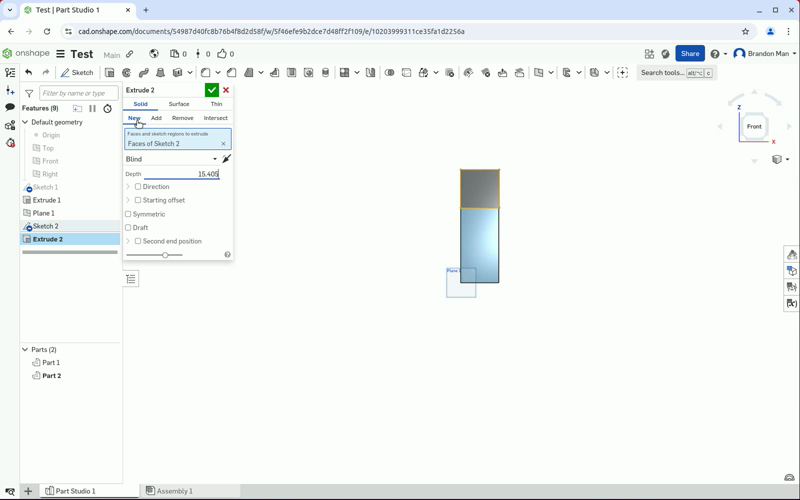
key(enter)
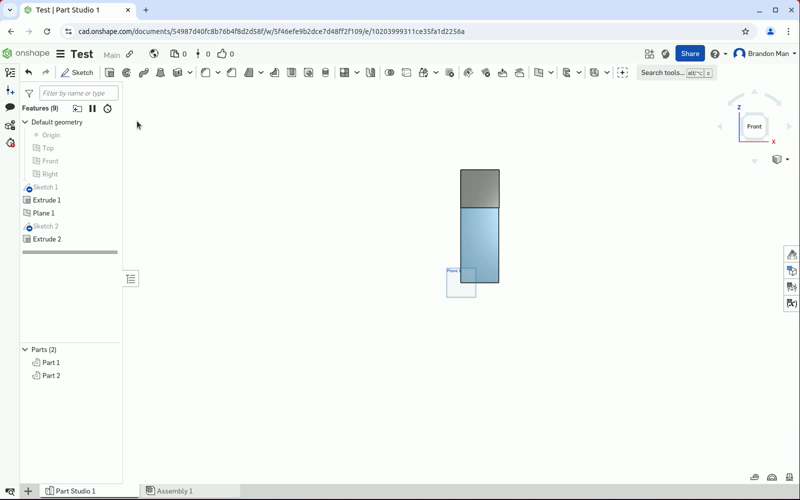
key(shift+h)
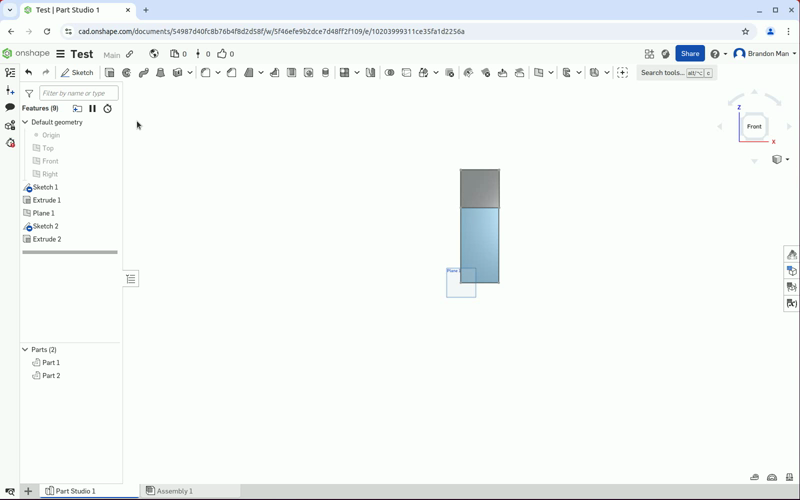
key(shift+h)
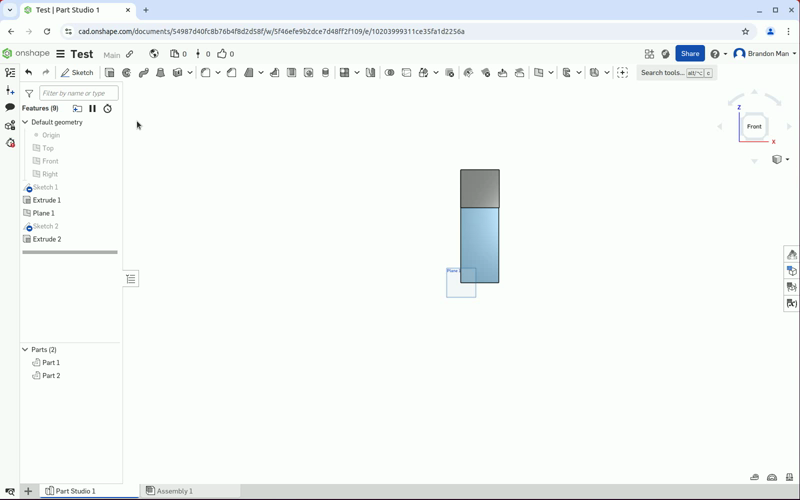
mouse_move(73, 189)
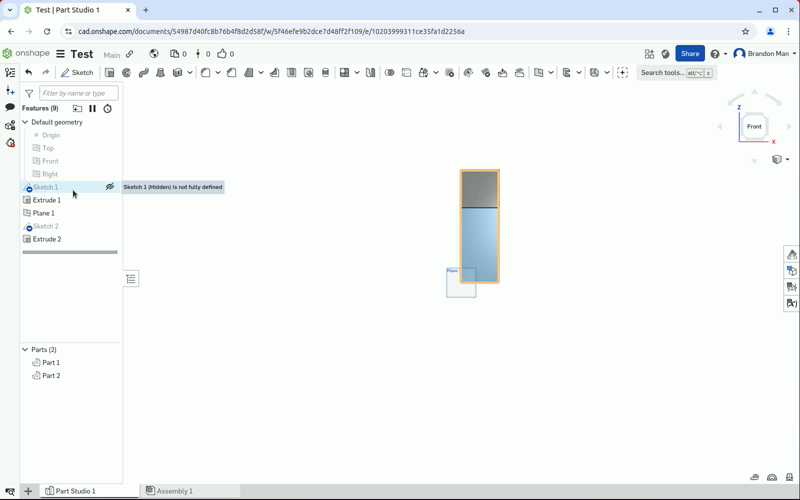
click(73, 189)
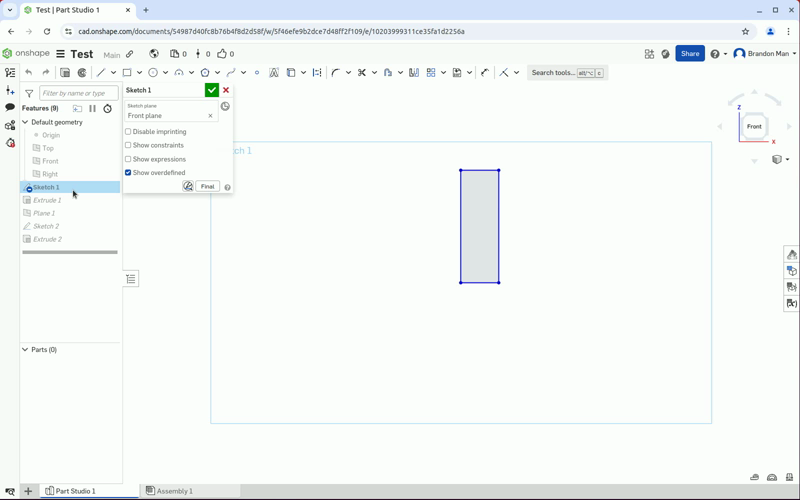
mouse_move(229, 92)
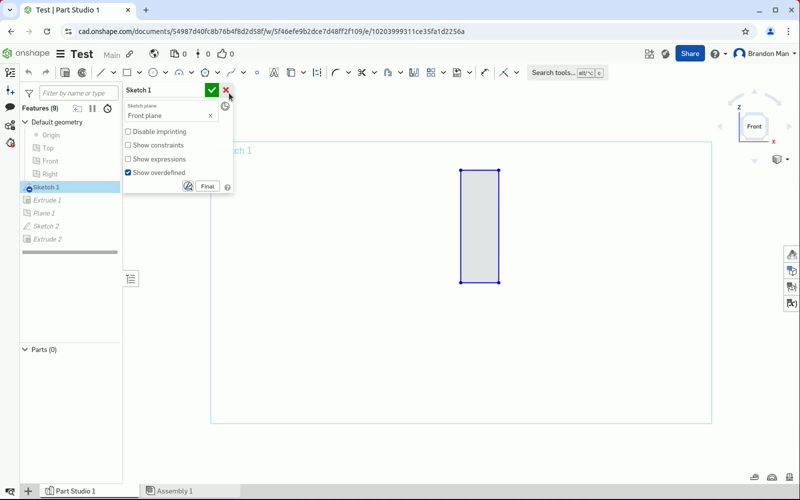
click(229, 92)
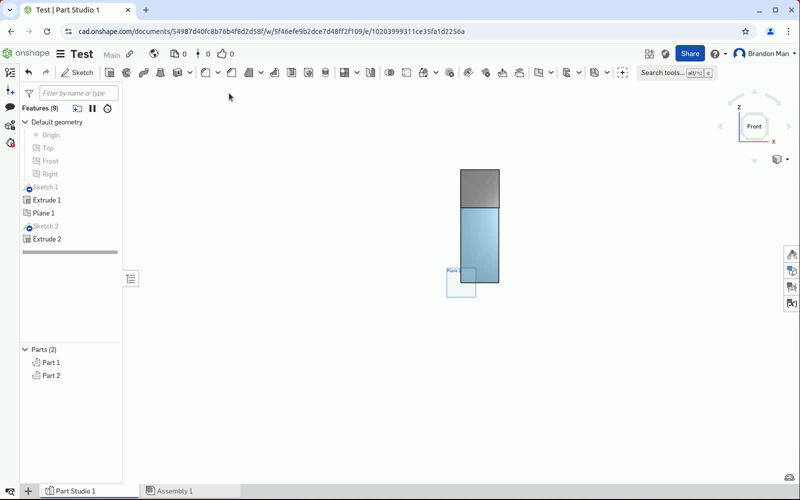
mouse_move(73, 352)
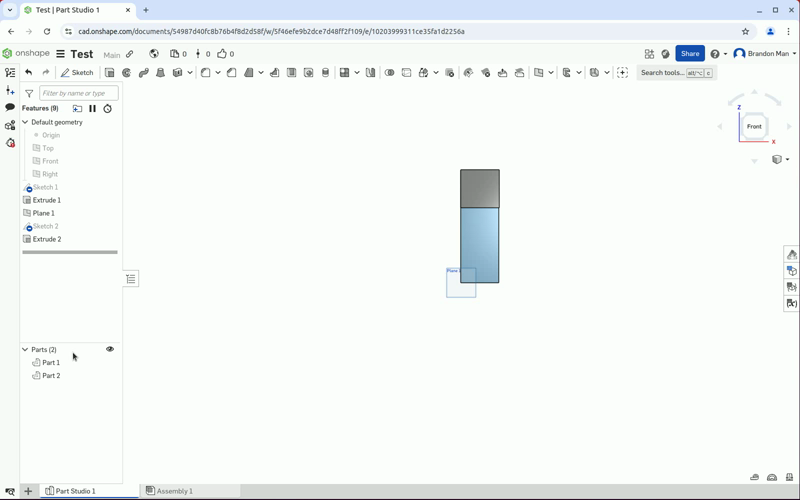
key(y)
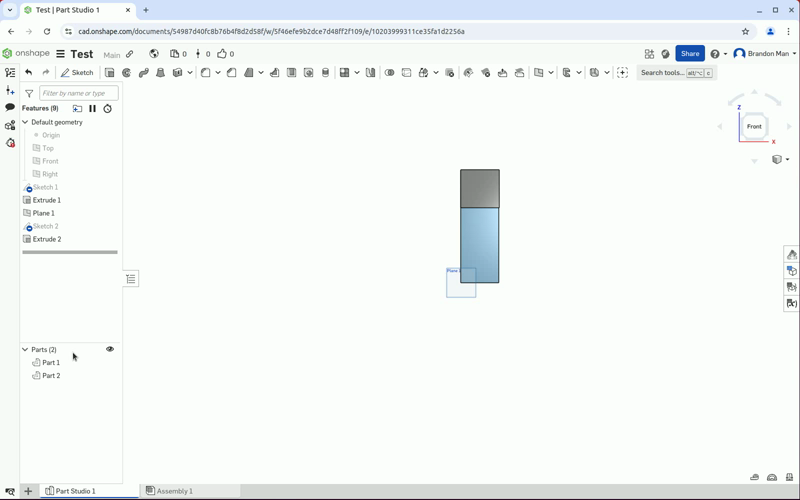
key(shift+p)
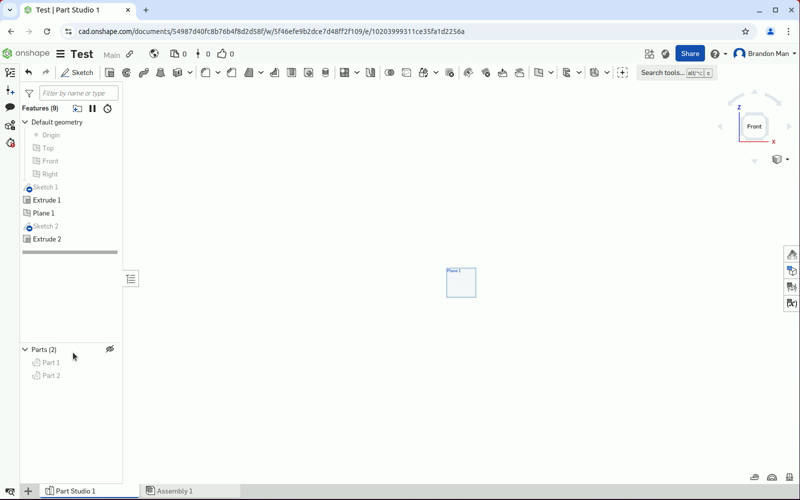
key(space)
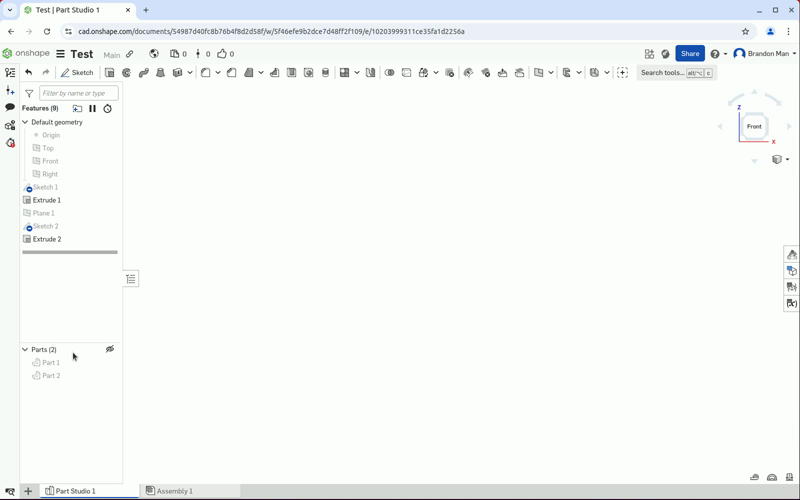
key_down(shift)
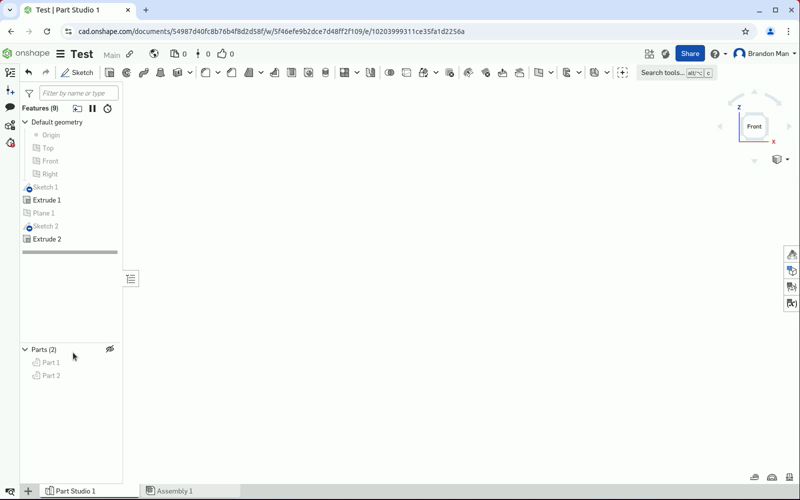
key(left)
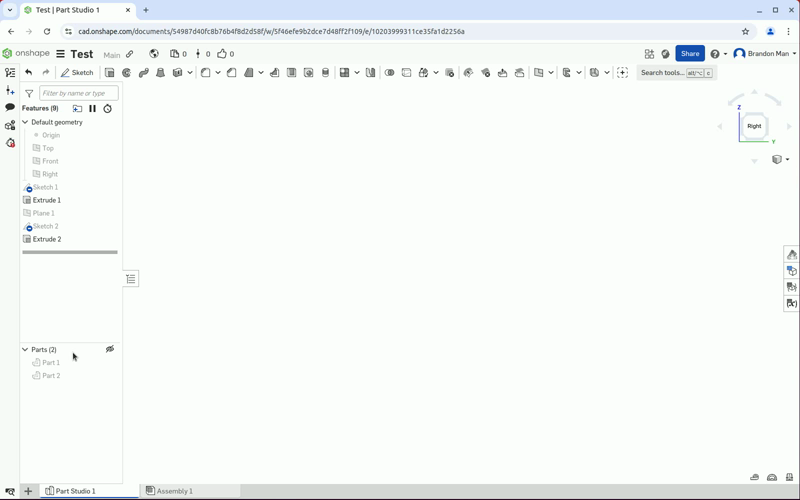
key_up(shift)
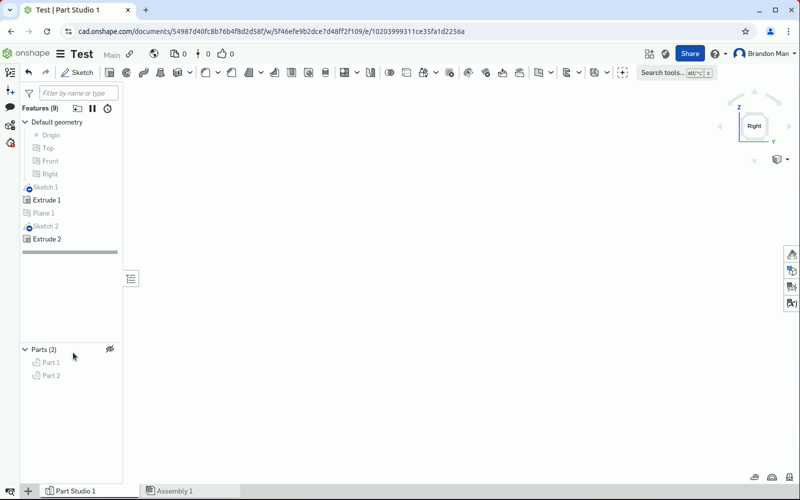
mouse_move(73, 352)
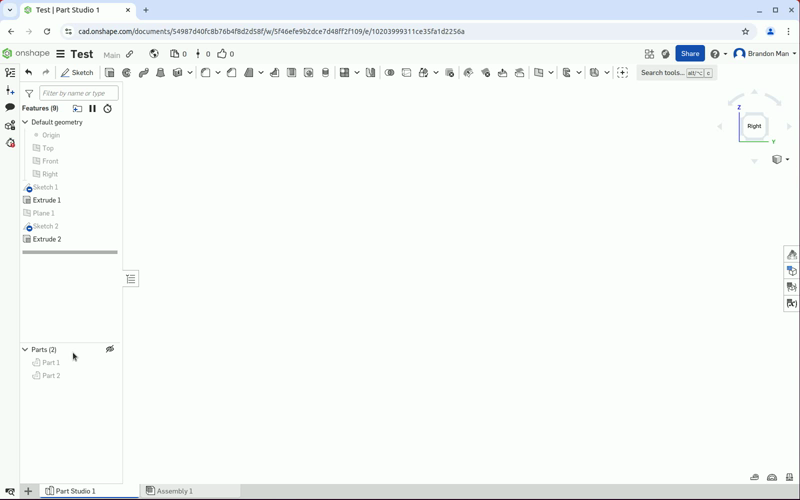
key(shift+y)
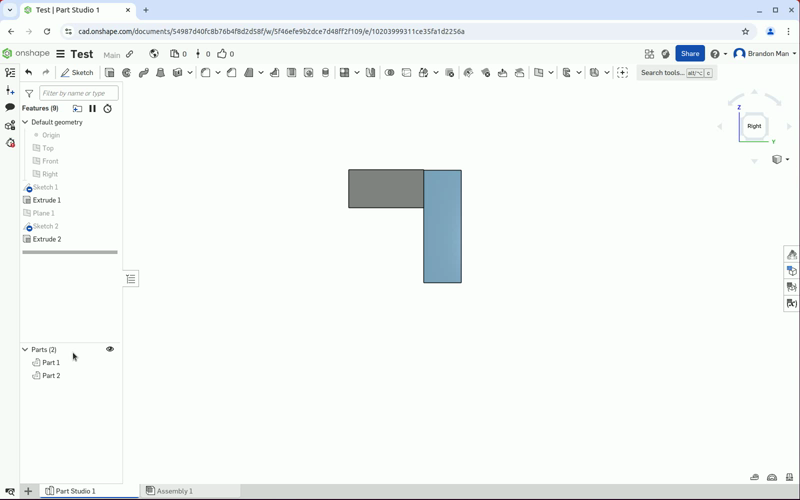
mouse_move(541, 75)
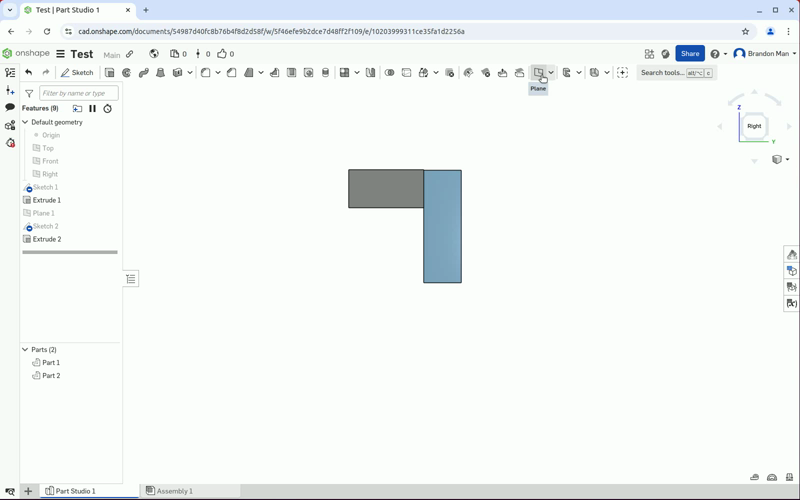
click(541, 75)
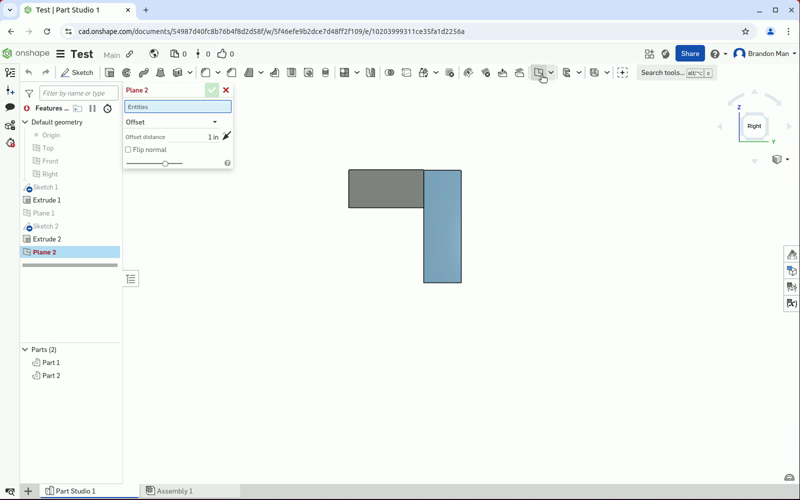
mouse_move(73, 176)
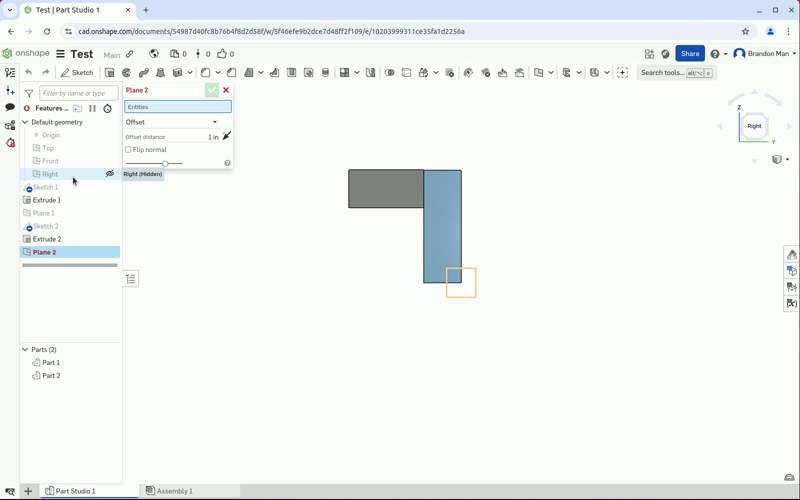
click(73, 176)
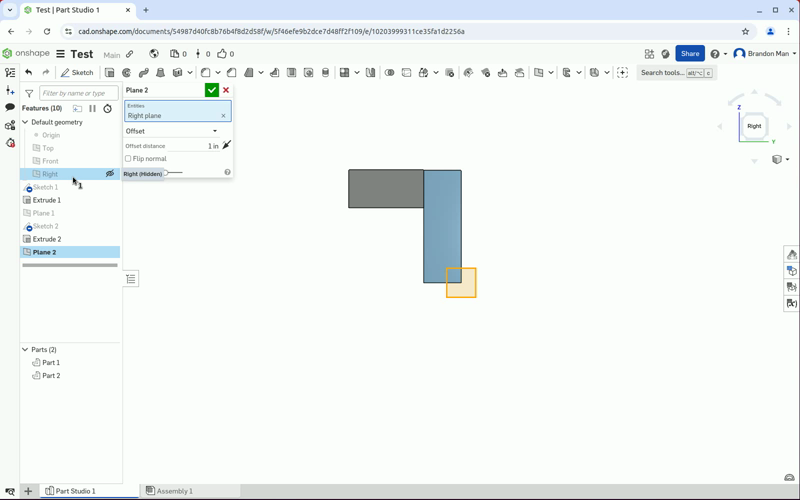
key(tab, 2)
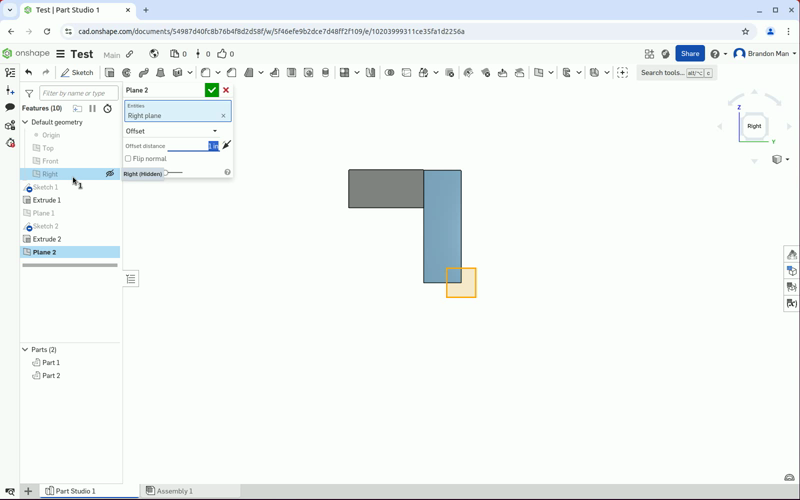
text(7.703)
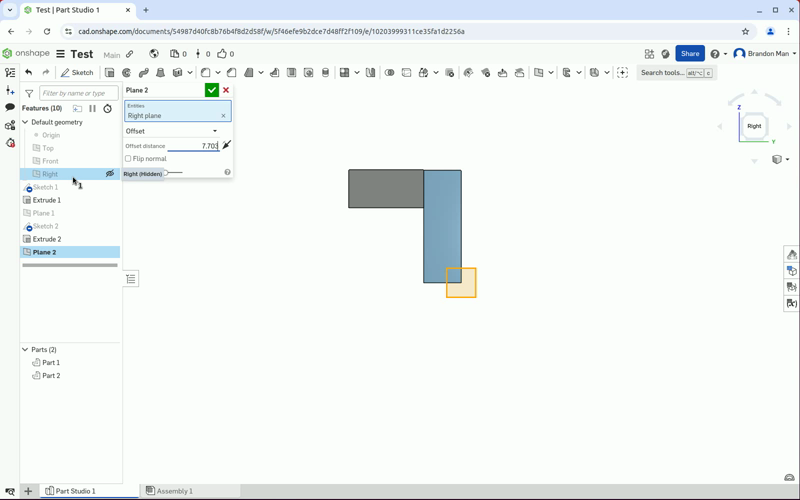
key(enter, 2)
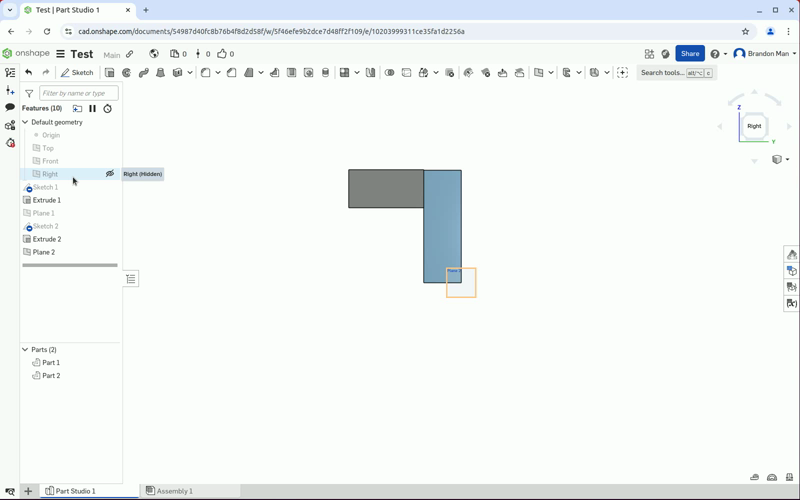
key(shift+s)
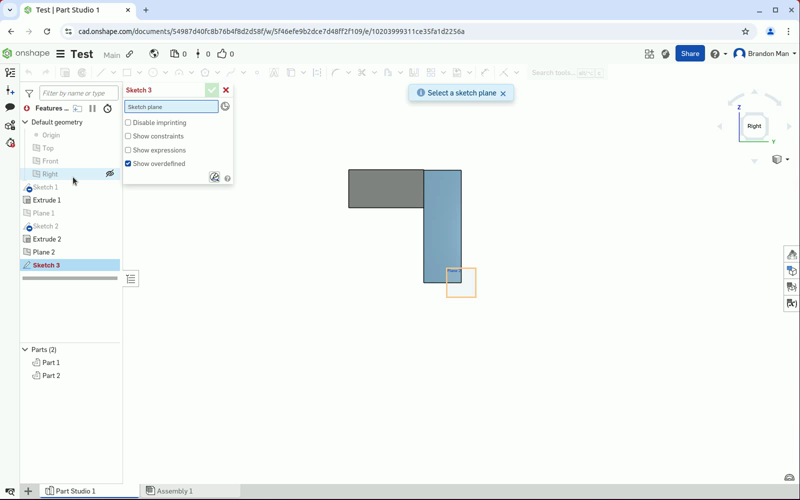
mouse_move(73, 254)
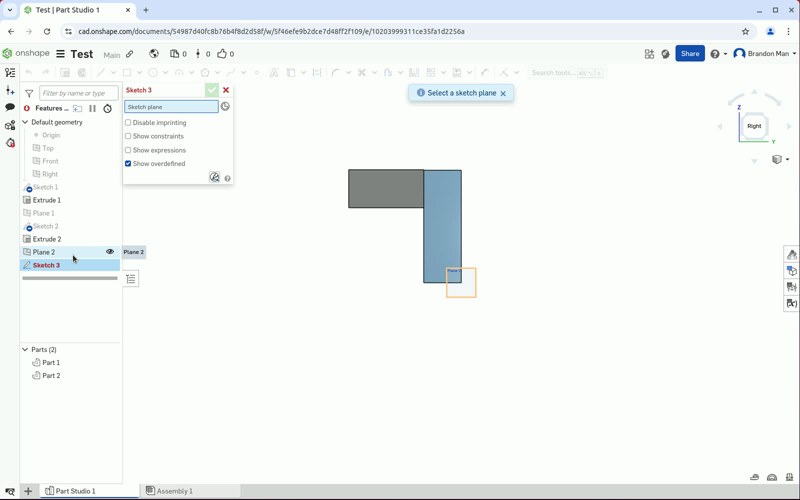
click(73, 254)
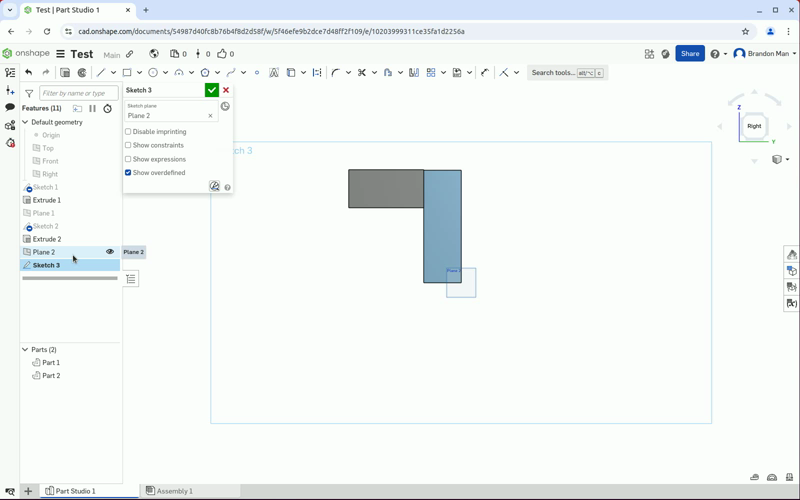
mouse_move(73, 352)
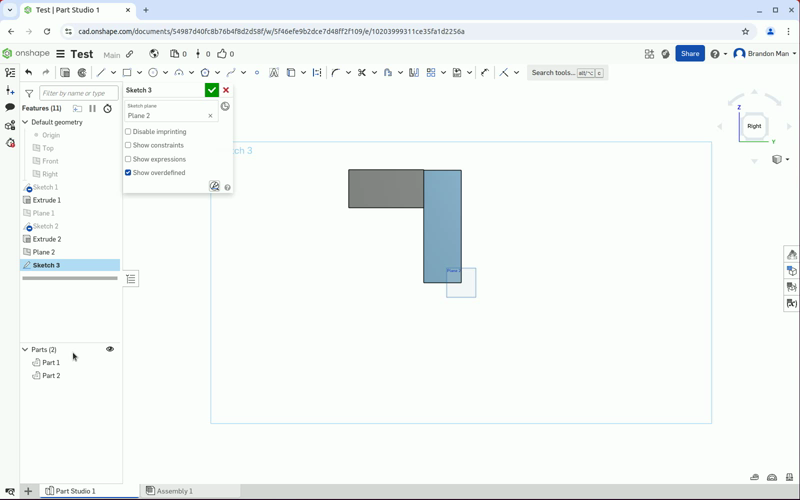
key(y)
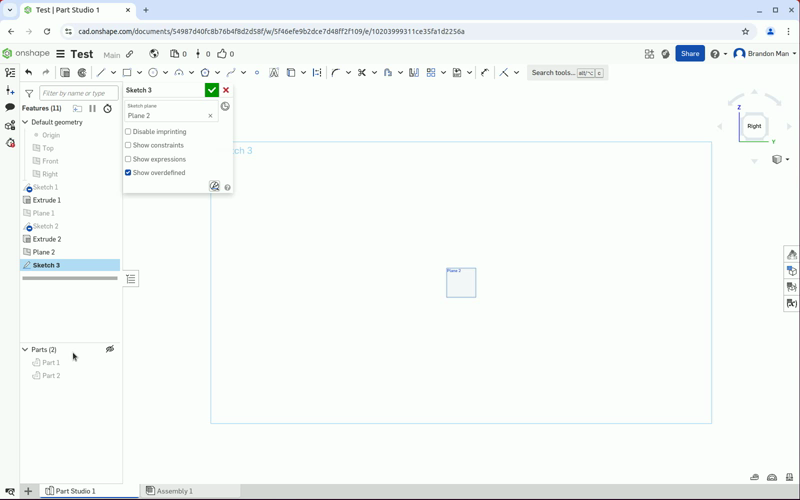
key(l)
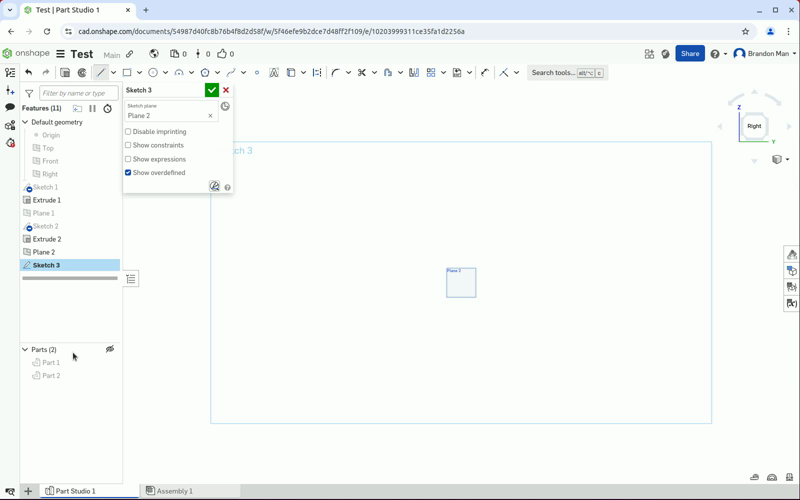
key_down(shift)
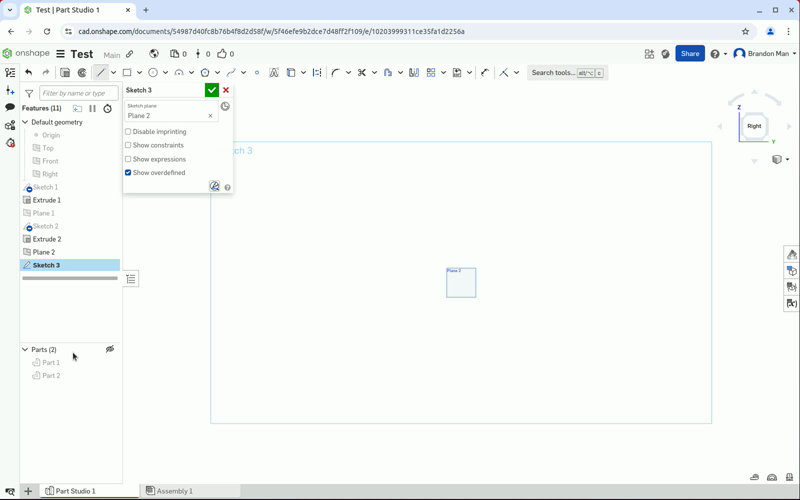
mouse_move(348, 207)
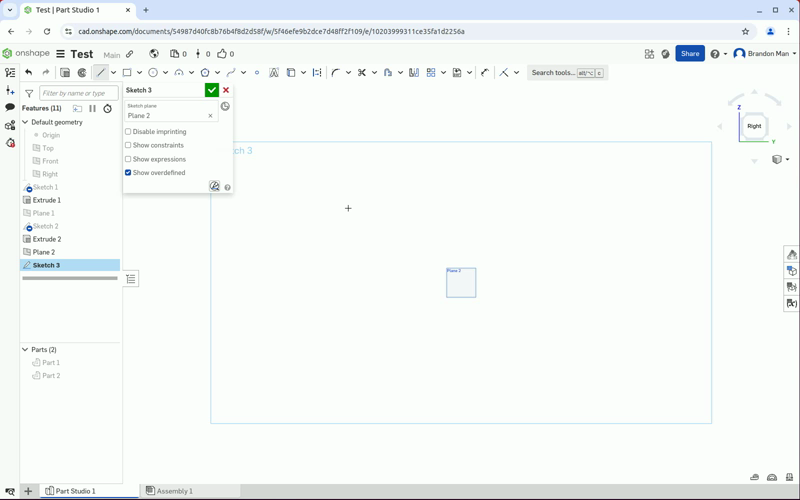
click(348, 207)
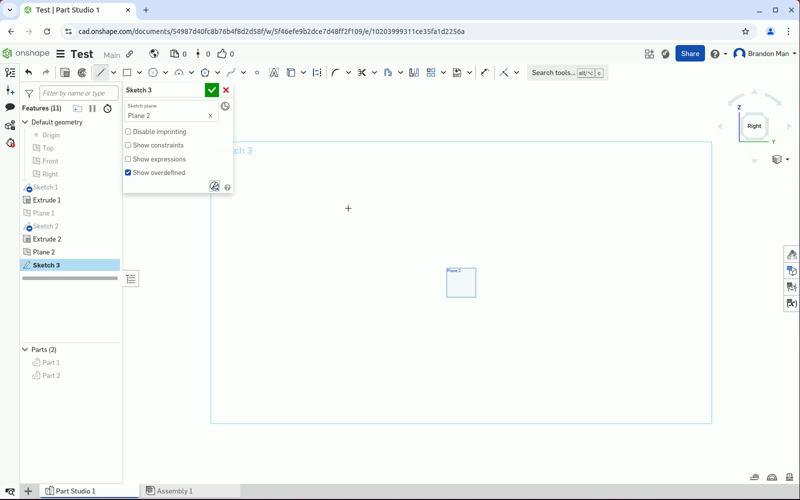
key_up(shift)
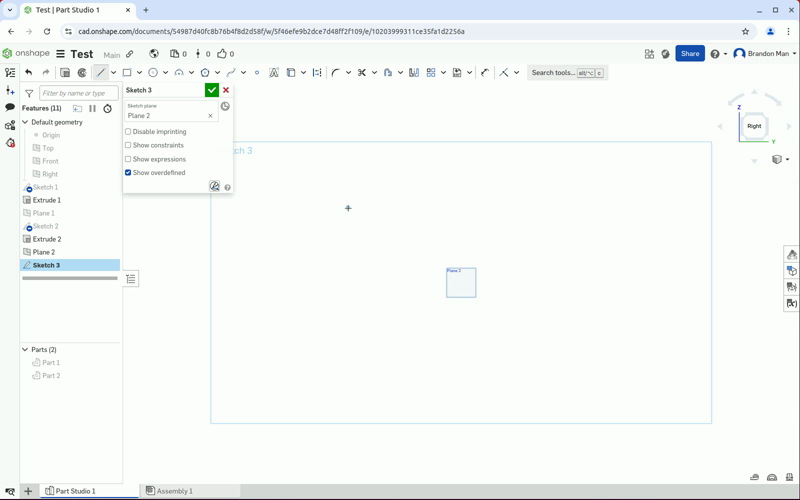
key_down(shift)
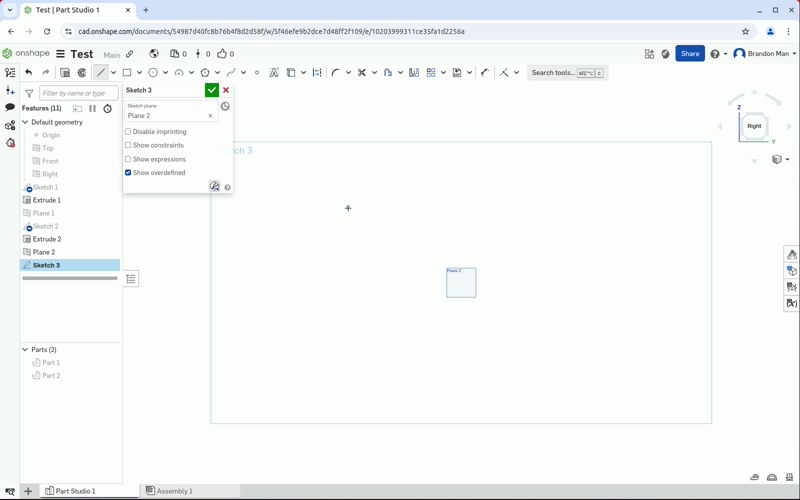
mouse_move(378, 207)
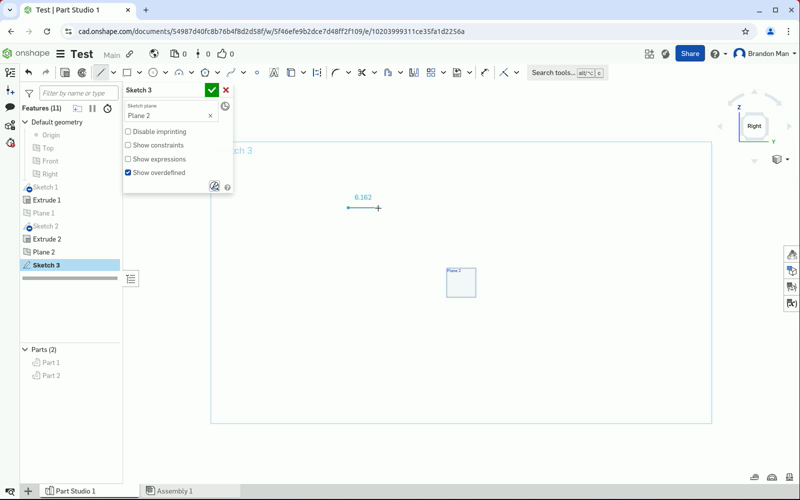
mouse_move(386, 207)
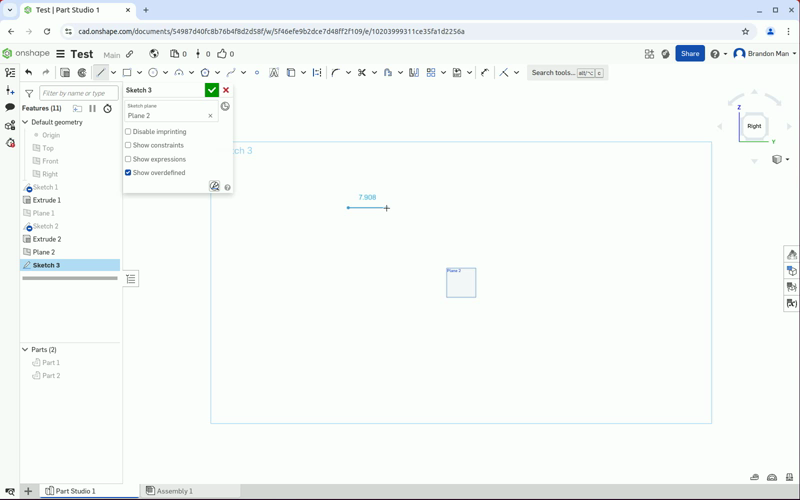
click(386, 207)
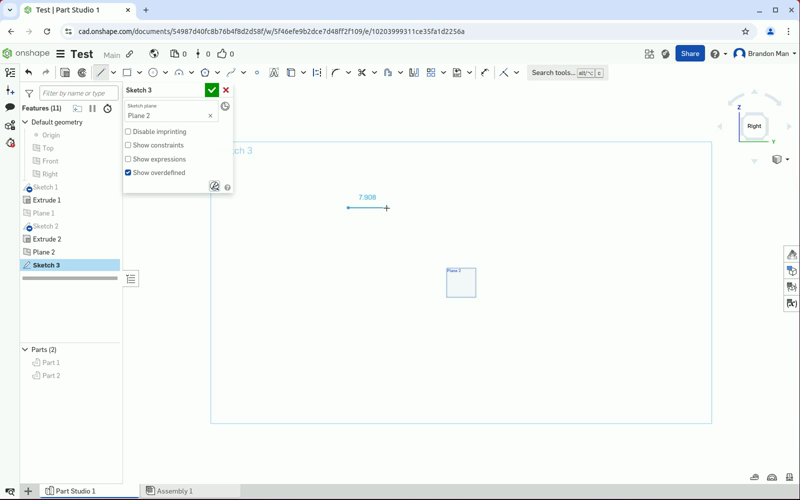
key_up(shift)
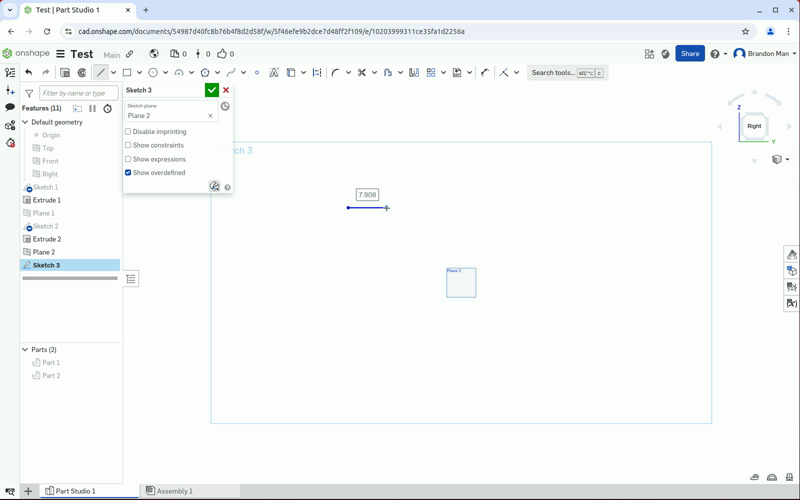
key_down(shift)
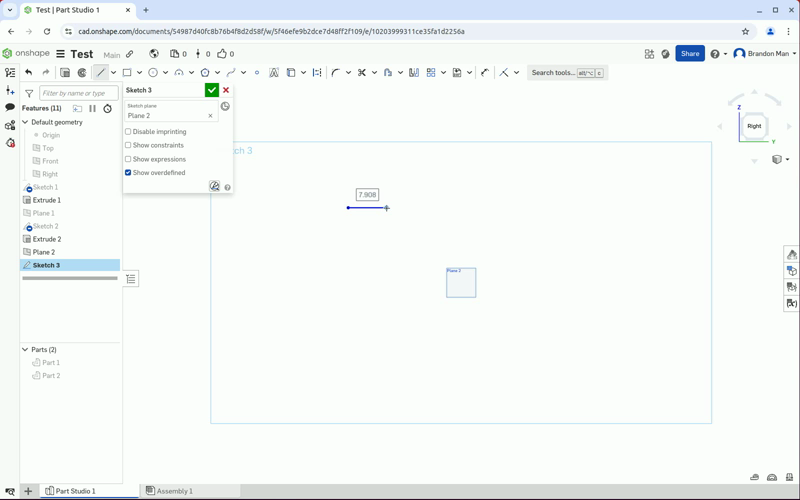
mouse_move(416, 207)
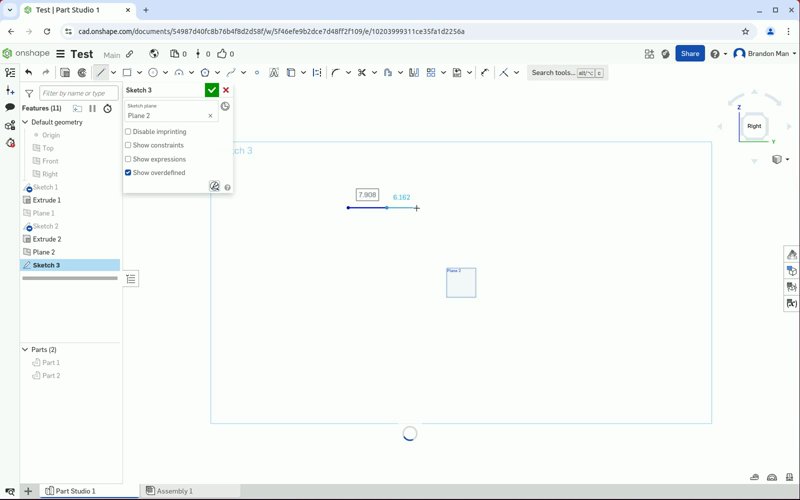
mouse_move(386, 169)
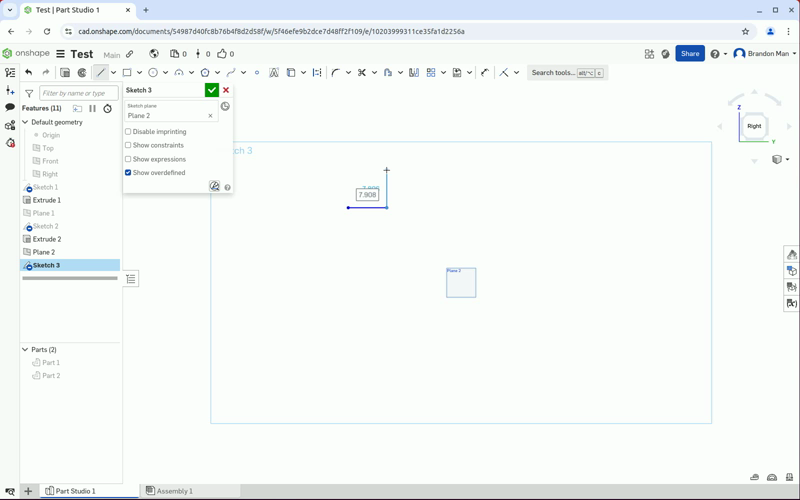
click(386, 169)
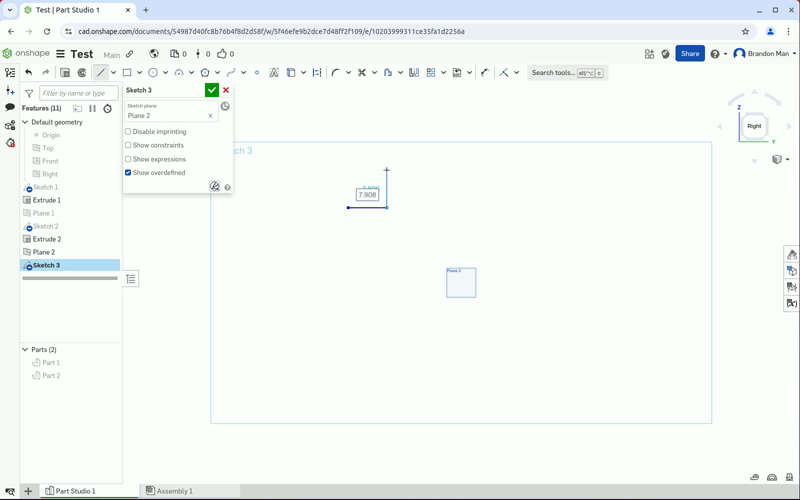
key_up(shift)
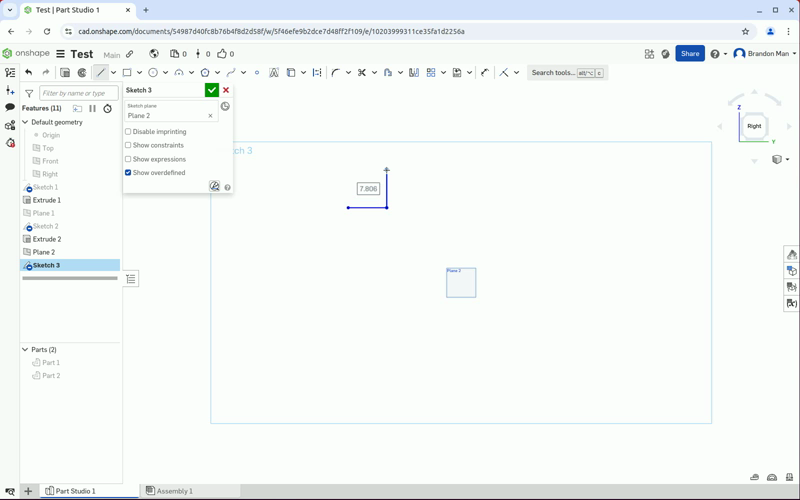
key_down(shift)
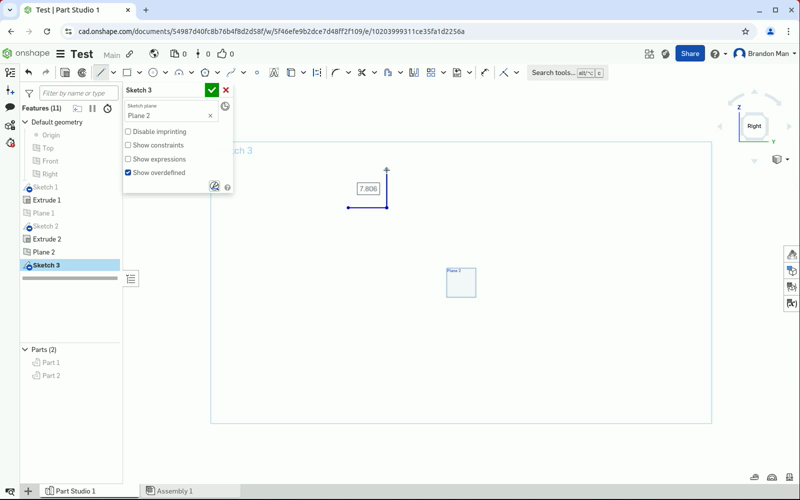
mouse_move(416, 169)
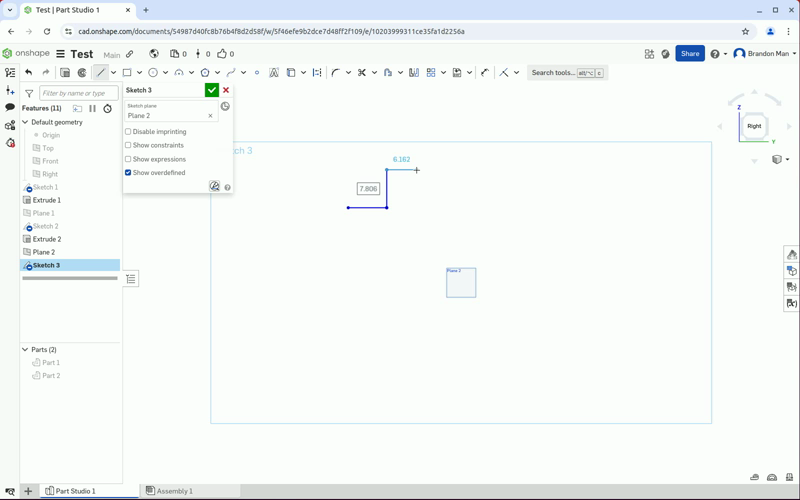
mouse_move(348, 169)
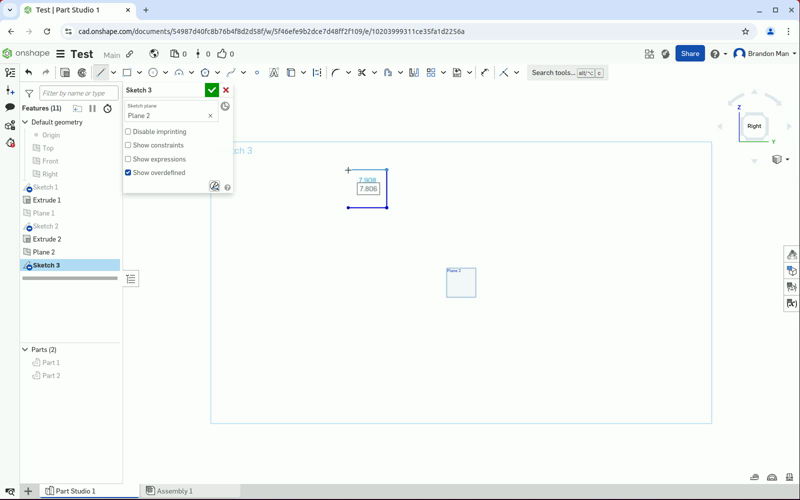
click(348, 169)
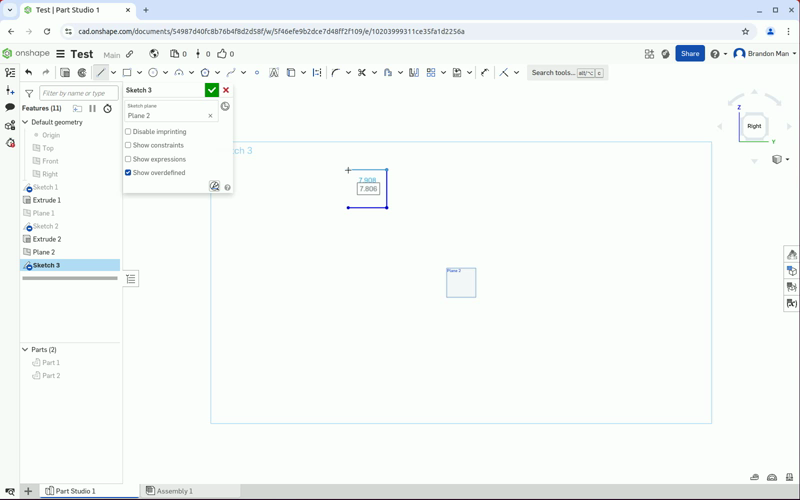
key_up(shift)
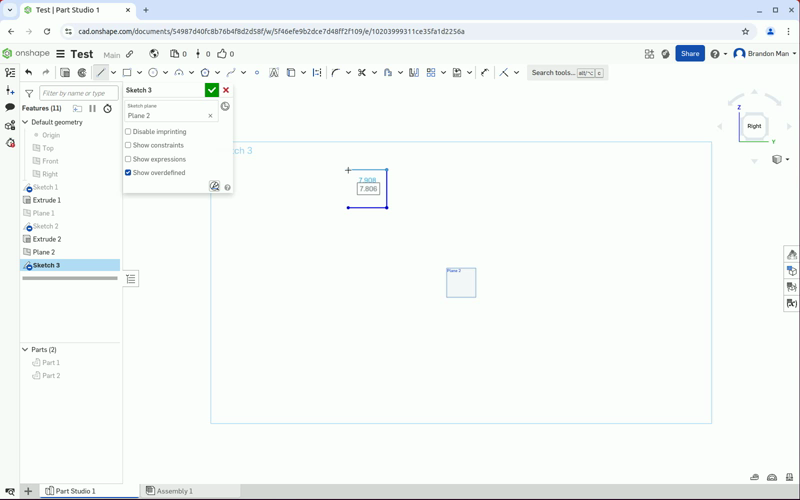
mouse_move(378, 169)
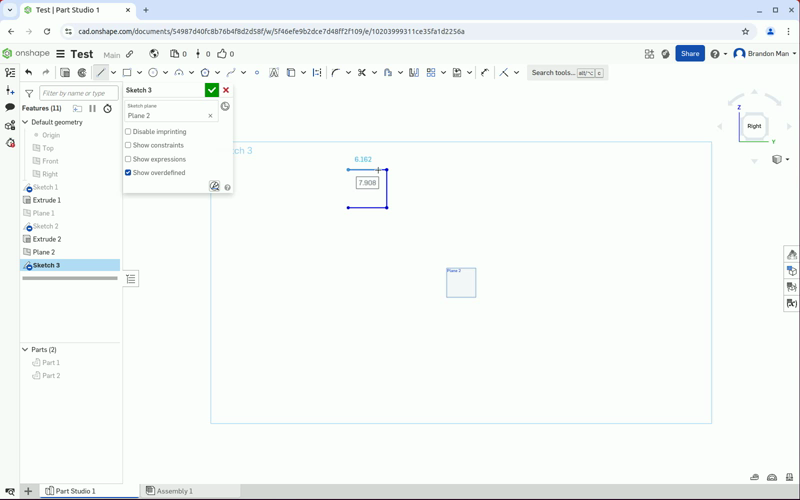
key_down(shift)
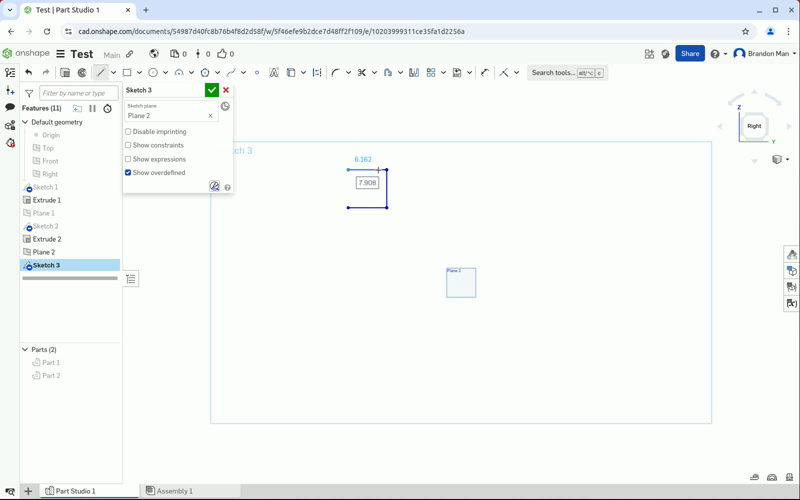
mouse_move(348, 207)
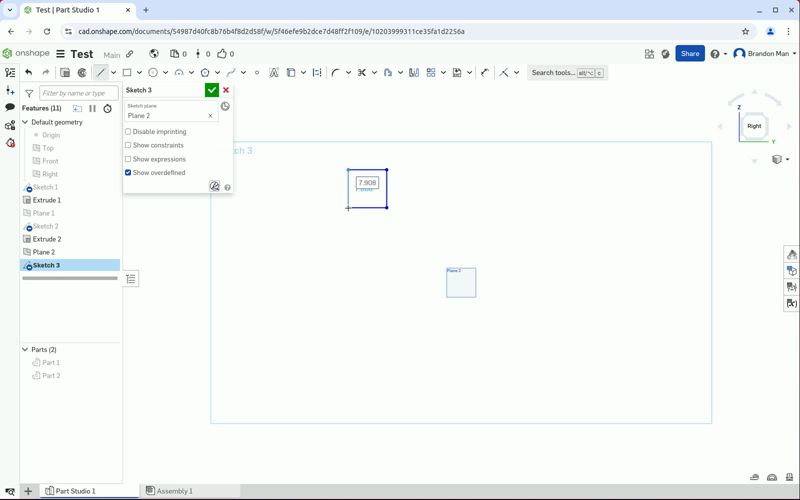
key_up(shift)
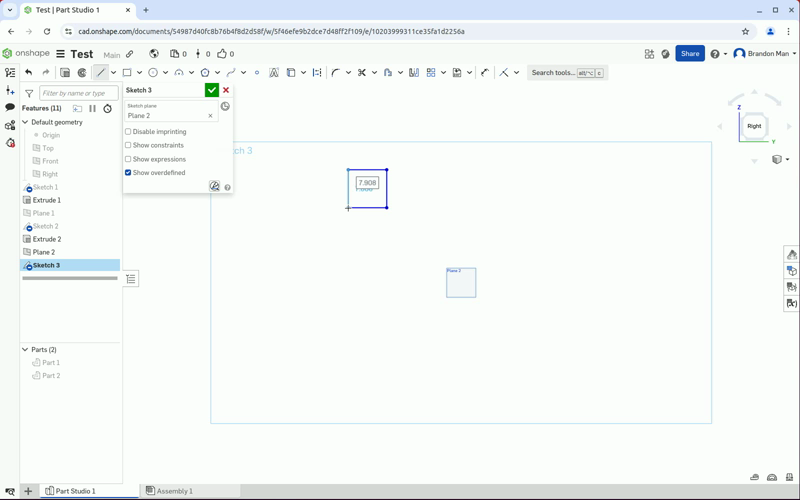
click(348, 207)
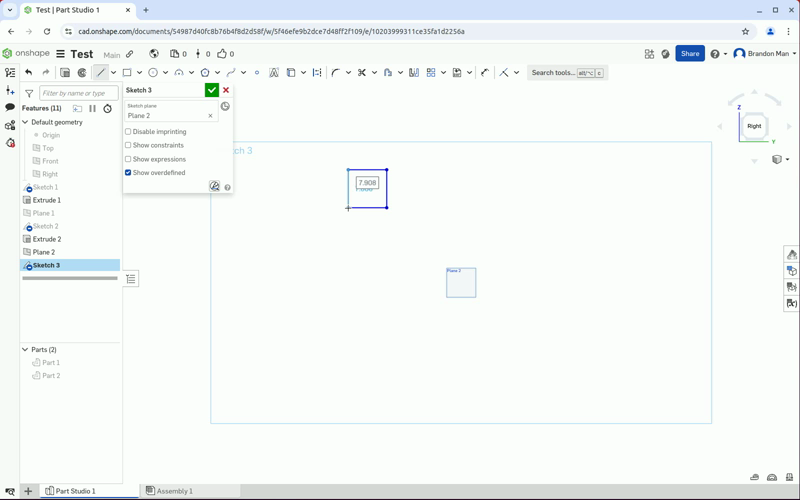
key(esc)
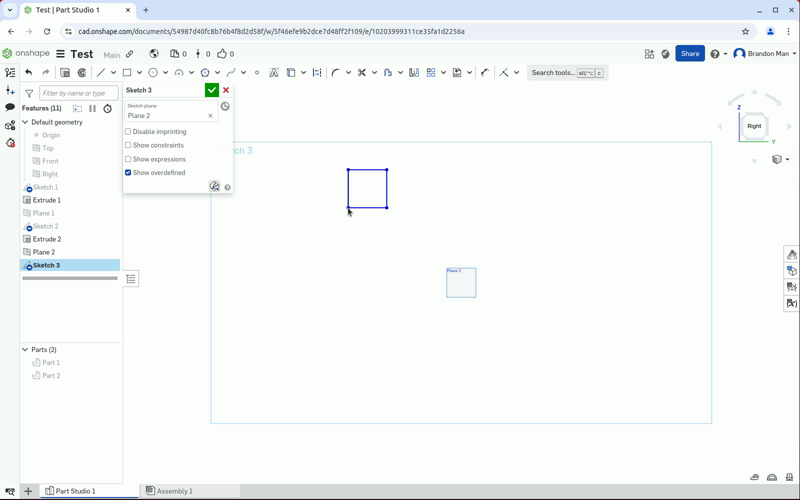
mouse_move(384, 171)
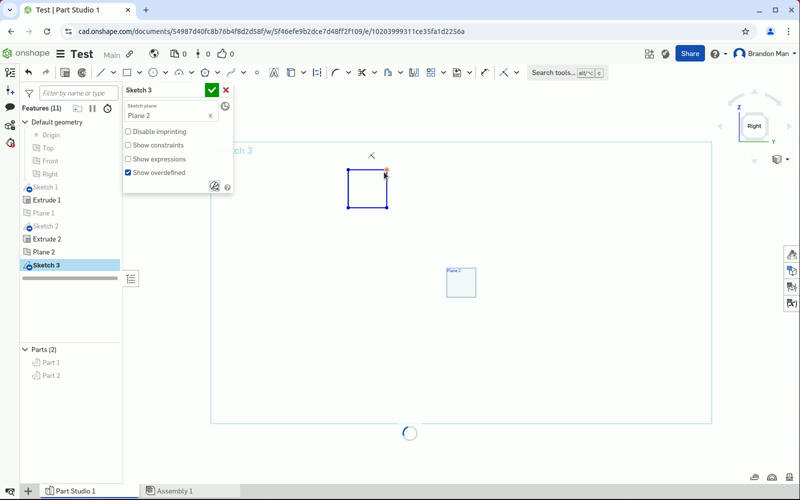
scroll(6)
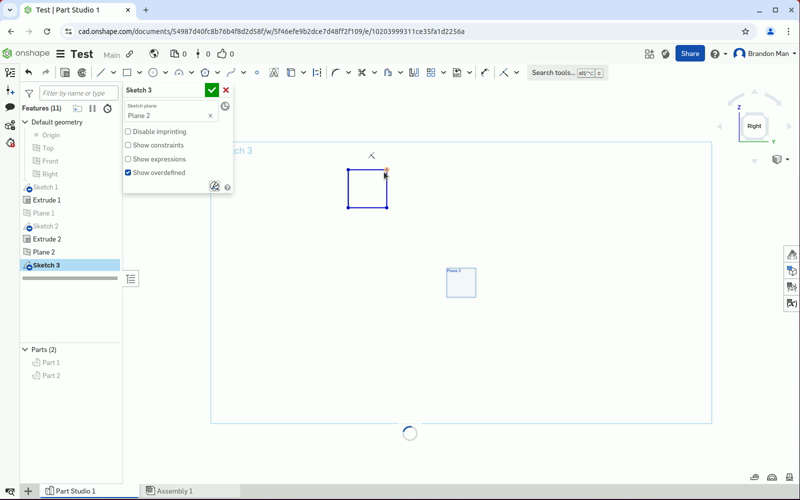
scroll(6)
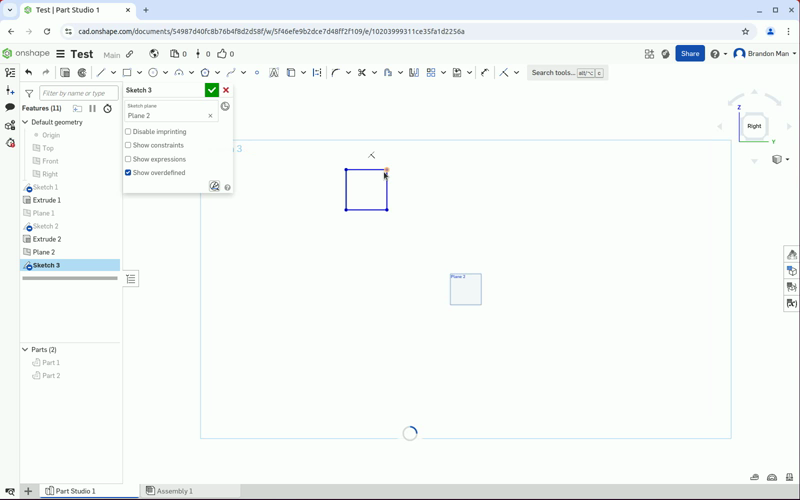
scroll(6)
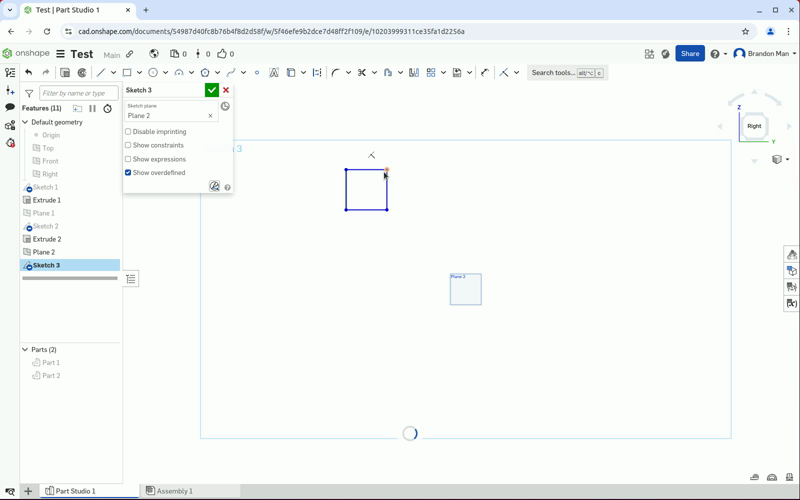
scroll(6)
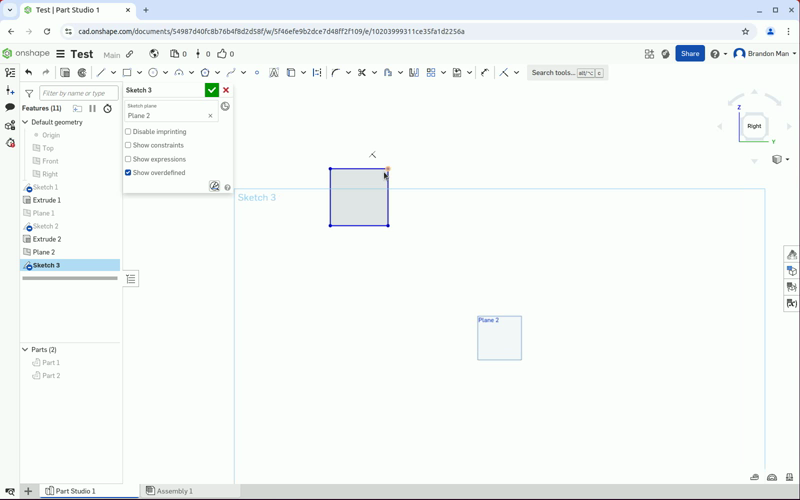
scroll(6)
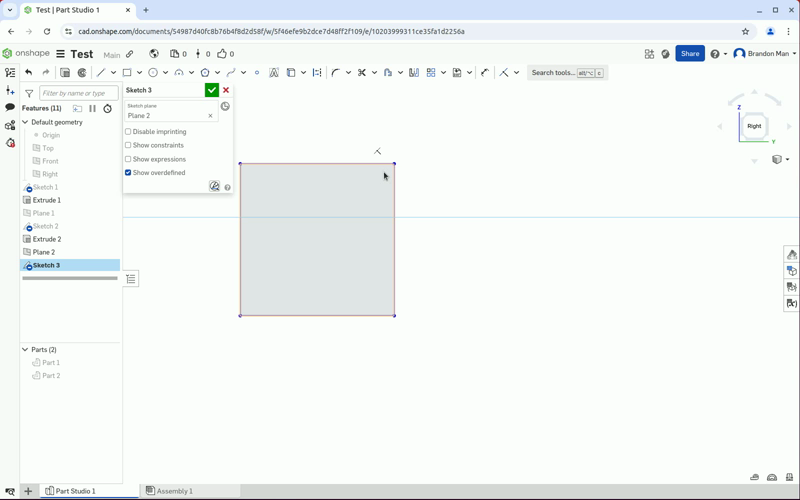
scroll(6)
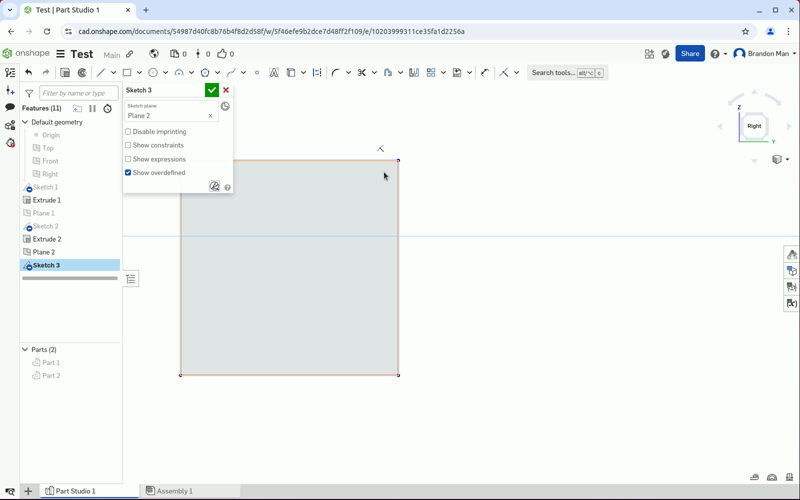
scroll(6)
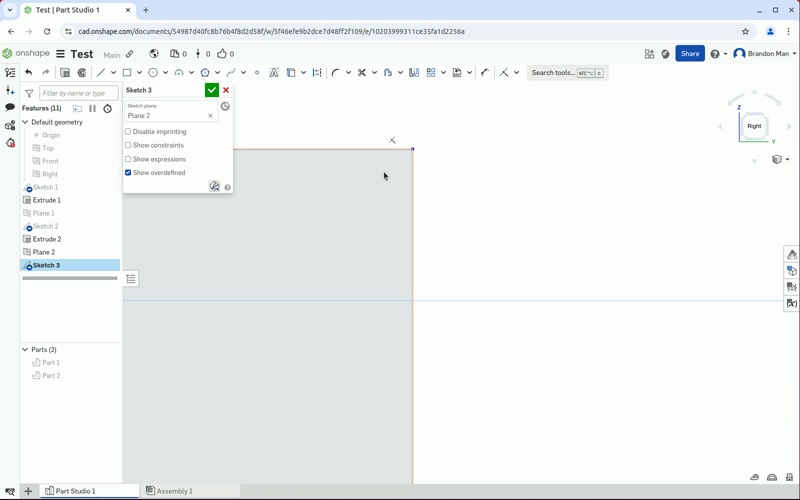
click(384, 171)
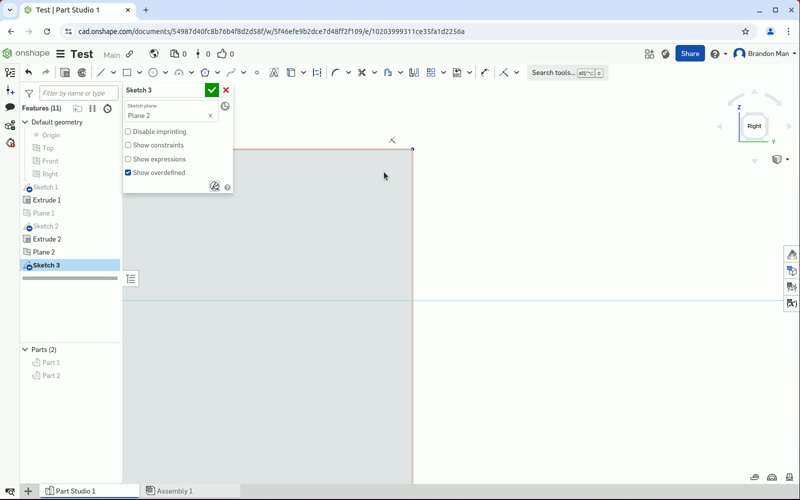
scroll(-6)
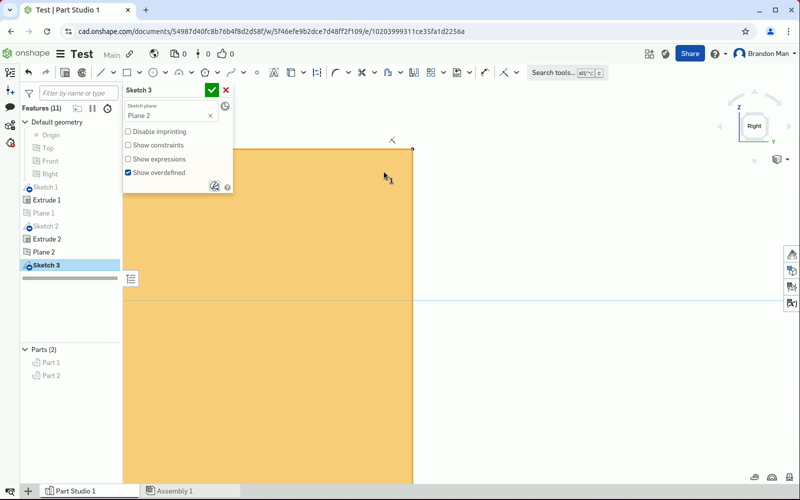
scroll(-6)
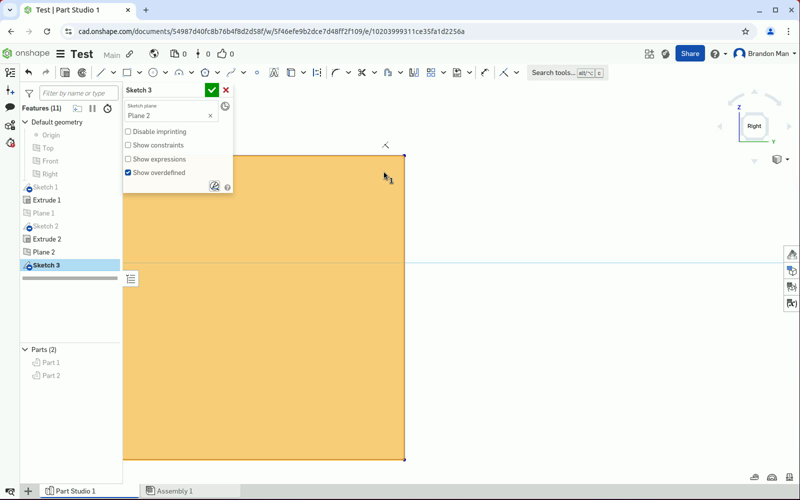
scroll(-6)
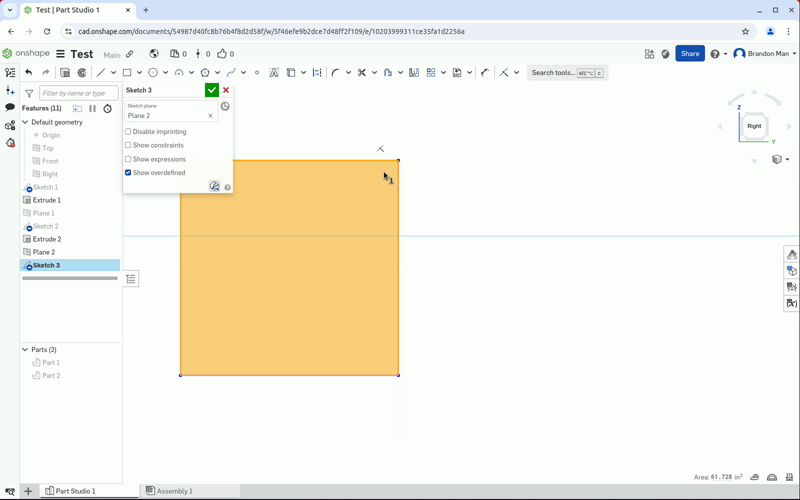
scroll(-6)
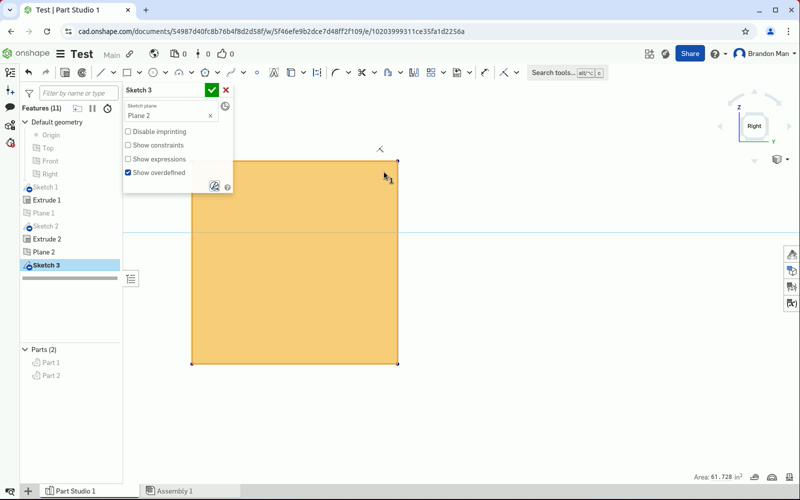
scroll(-6)
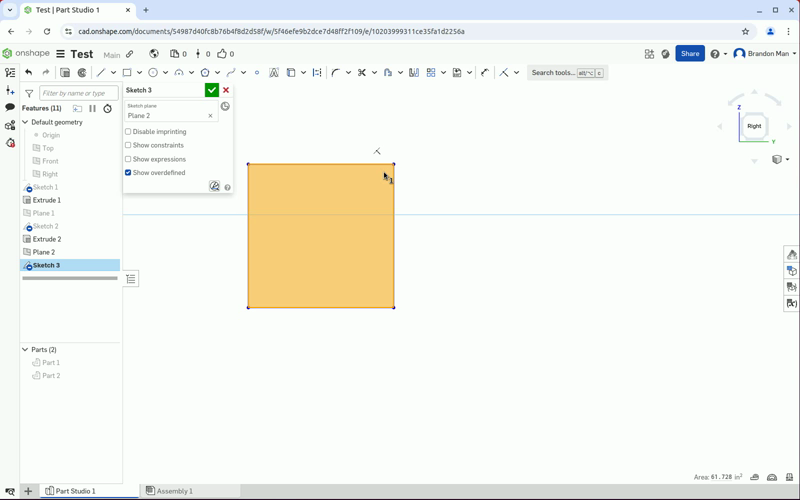
scroll(-6)
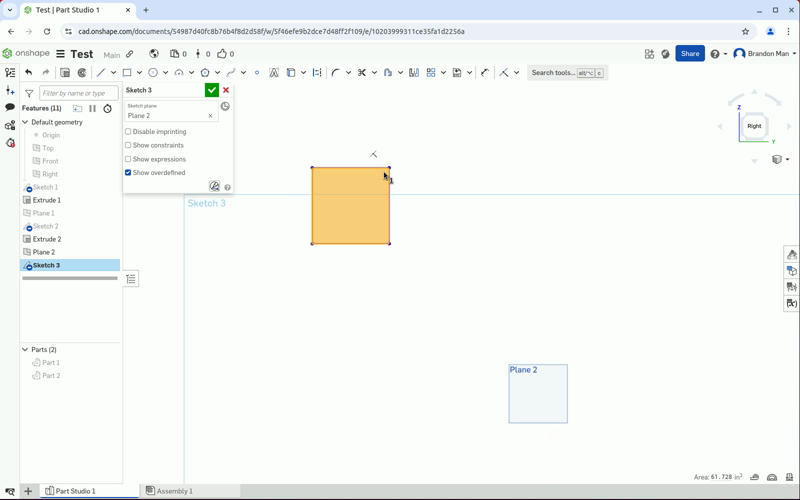
scroll(-6)
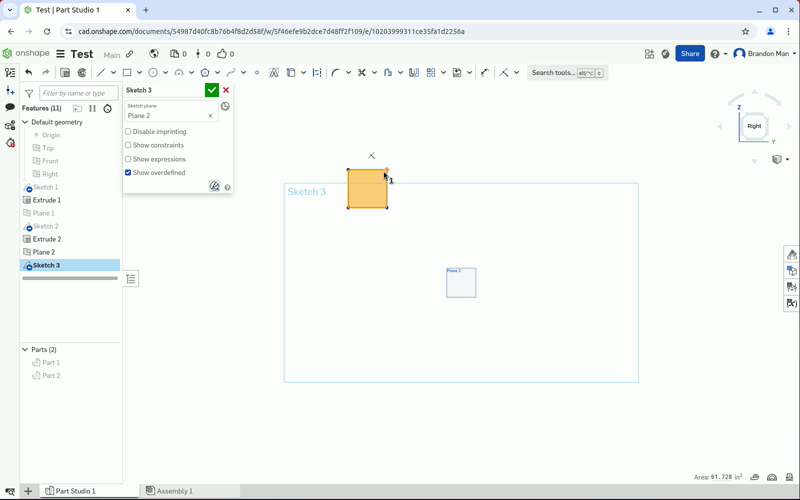
mouse_move(73, 352)
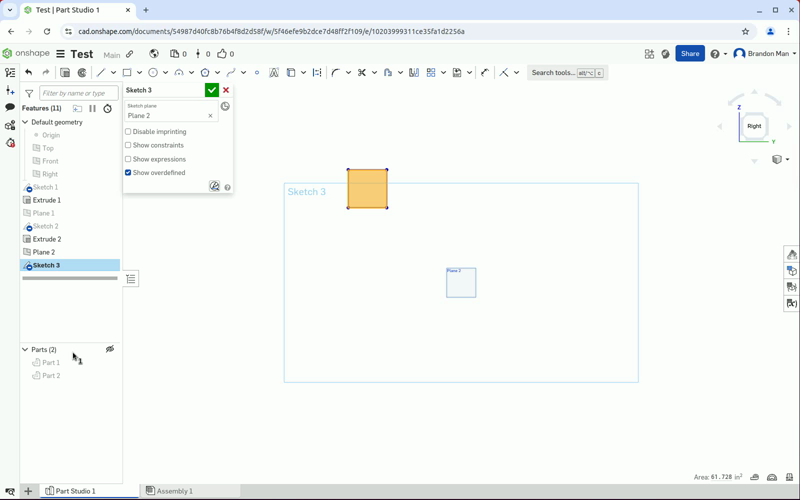
key(shift+y)
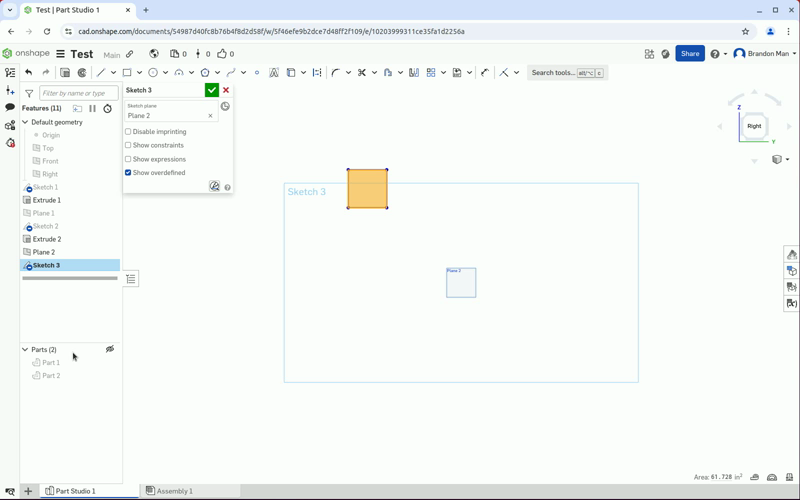
key(shift+e)
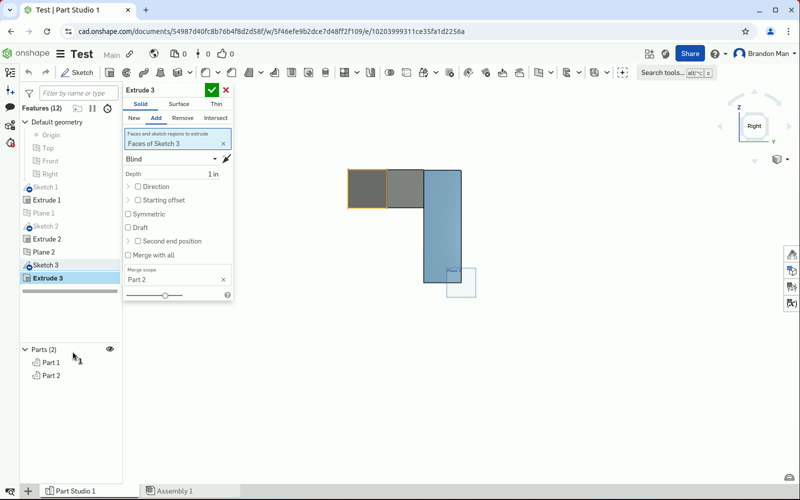
mouse_move(143, 106)
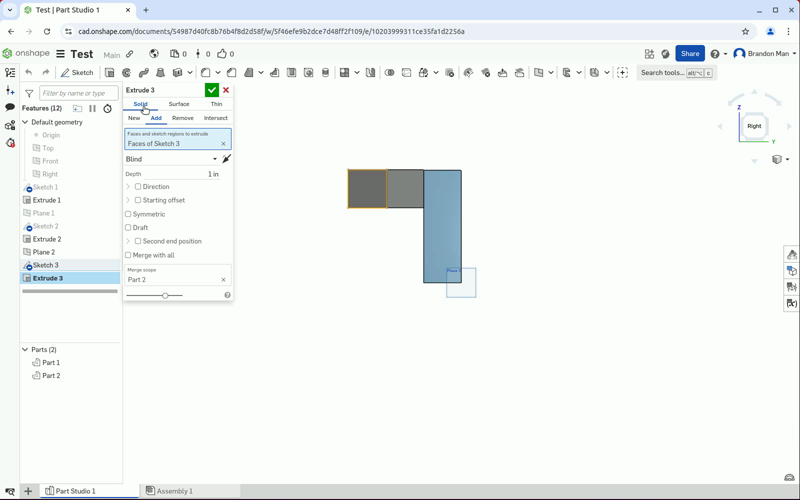
click(143, 106)
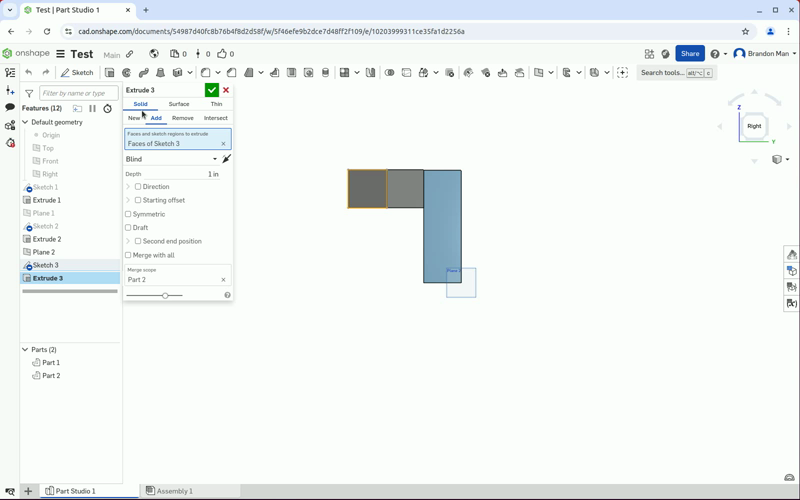
mouse_move(137, 120)
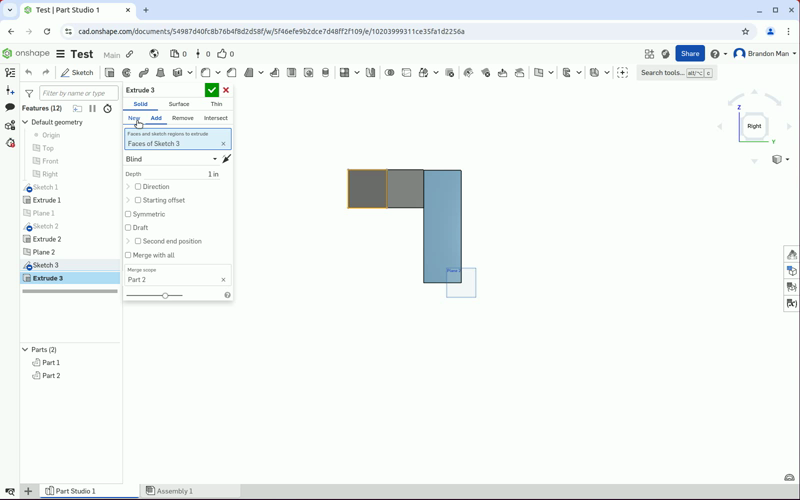
click(137, 120)
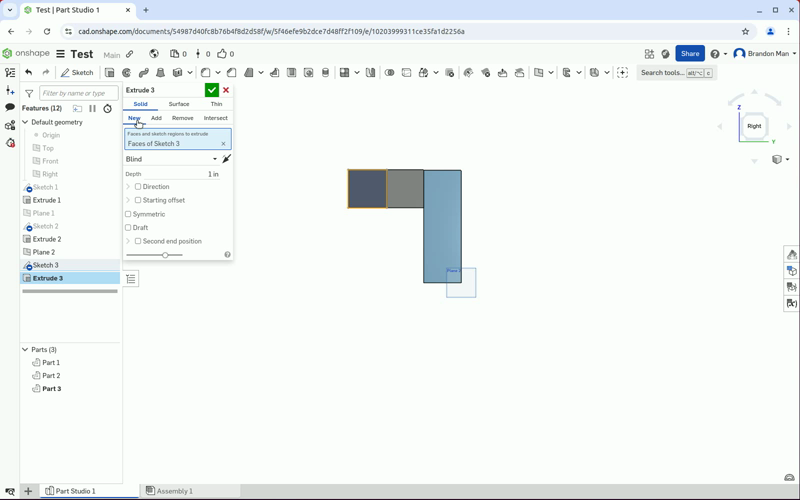
key(tab, 4)
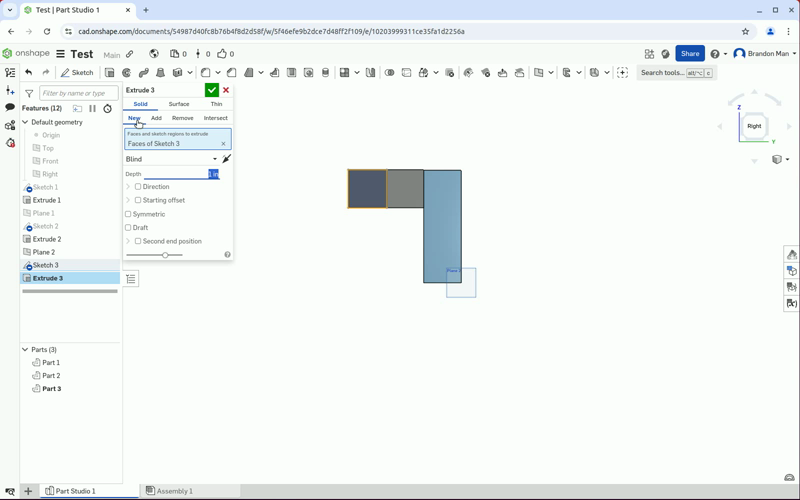
text(7.703)
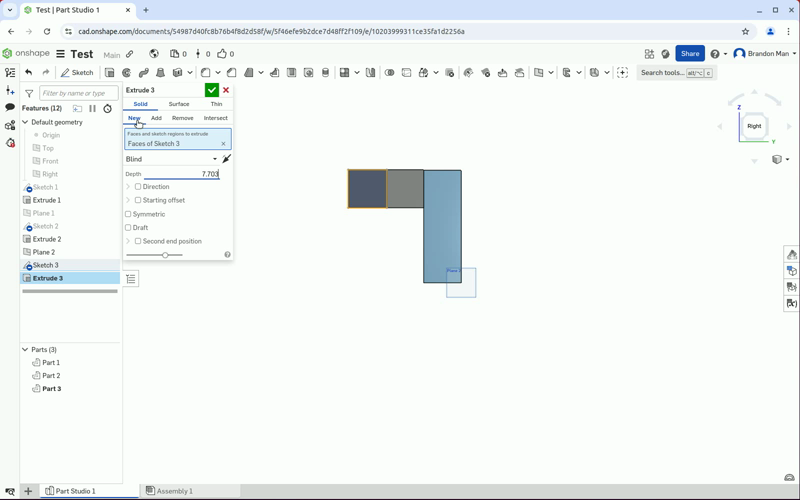
key(enter)
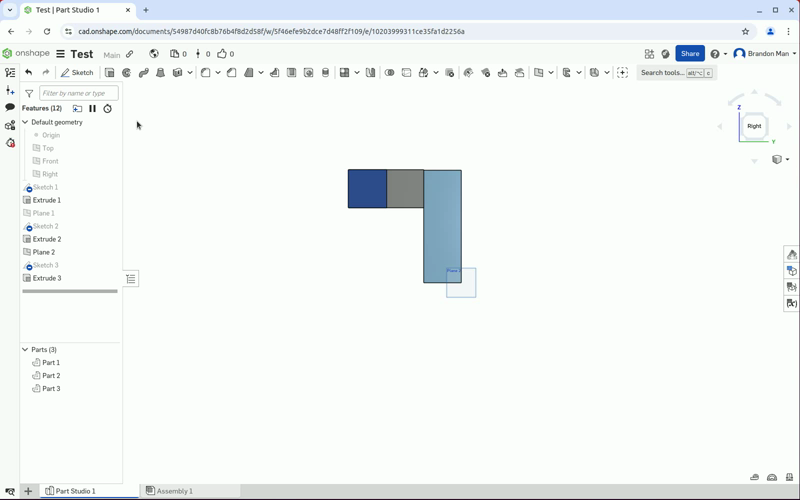
key(shift+h)
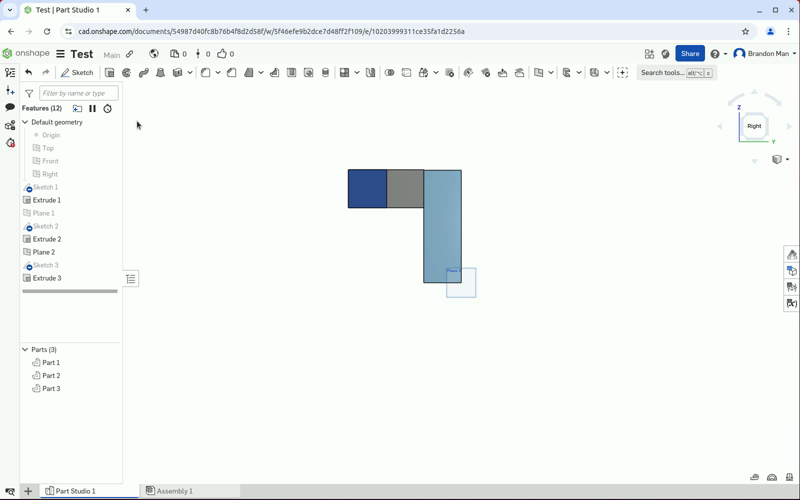
key(shift+h)
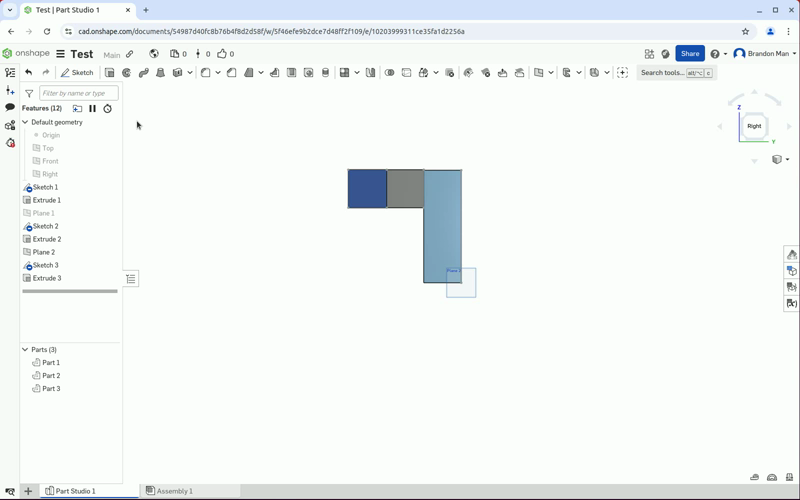
key(shift+7)
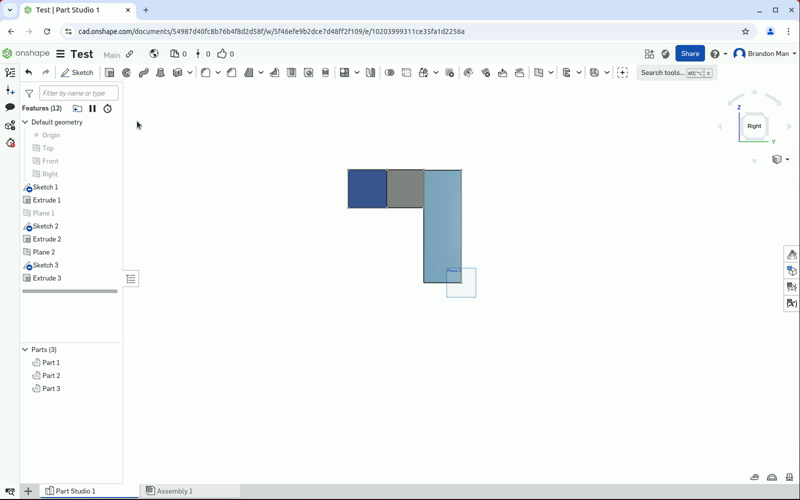
key(right, 2)
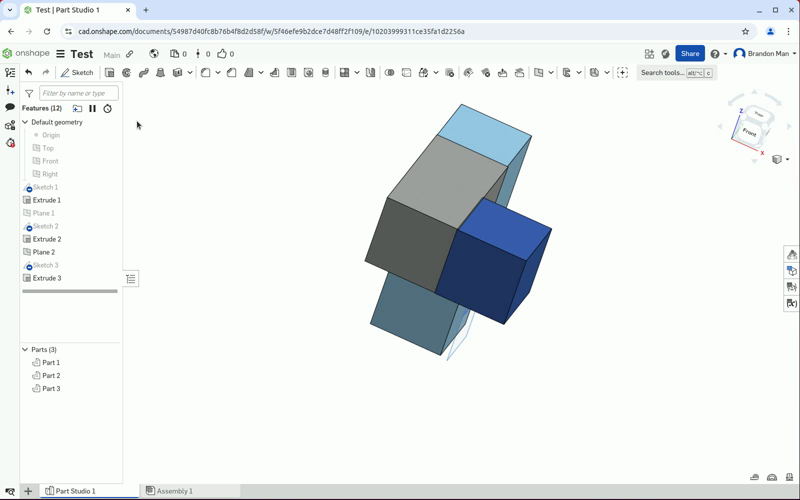
key(down, 2)
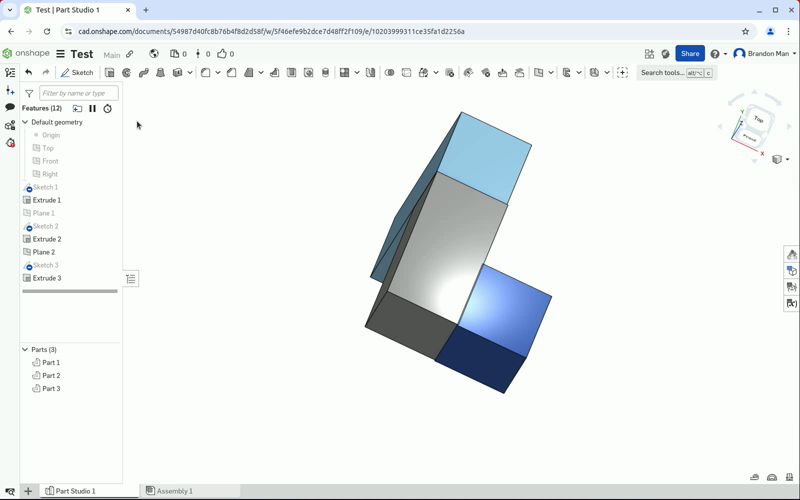
key(up, 2)
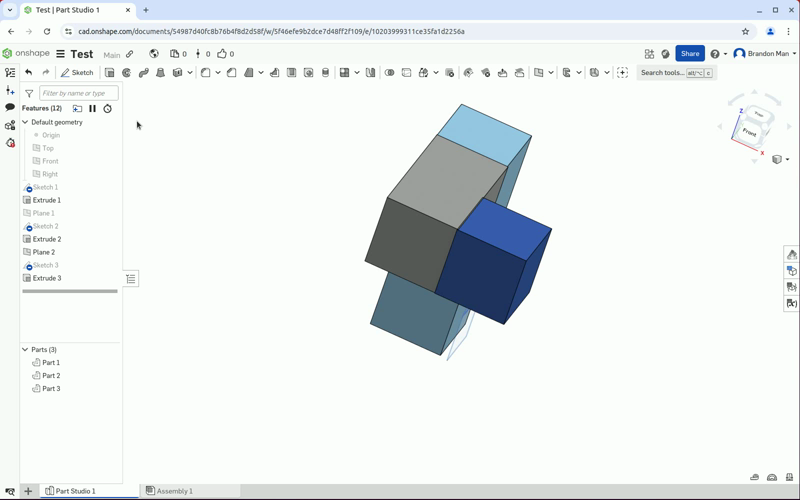
key(left, 2)
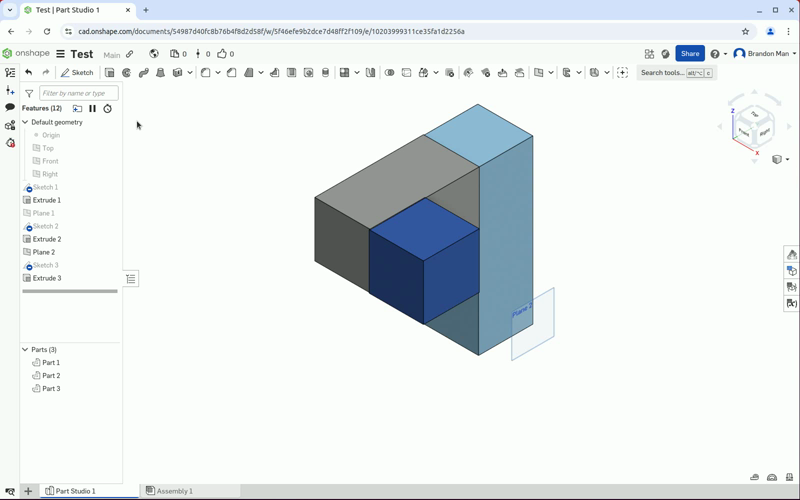
mouse_move(73, 189)
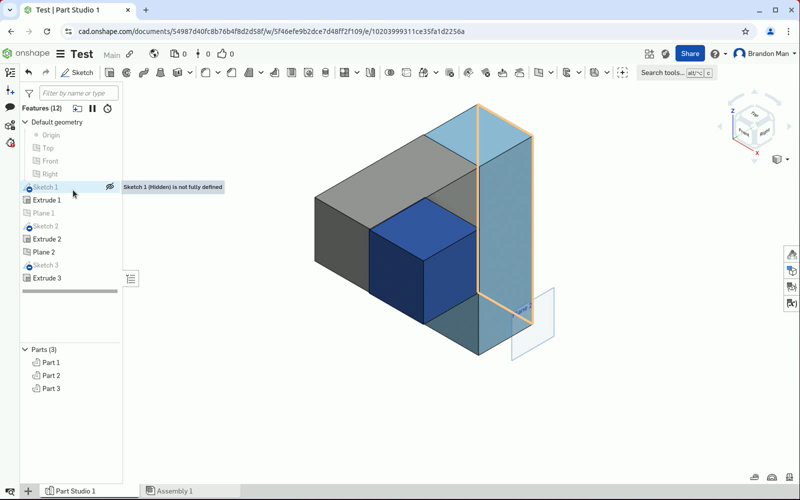
click(73, 189)